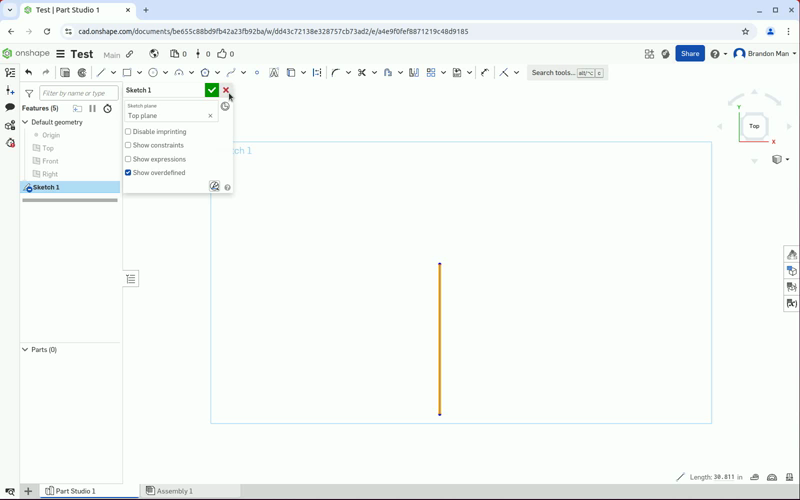
key(shift+h)
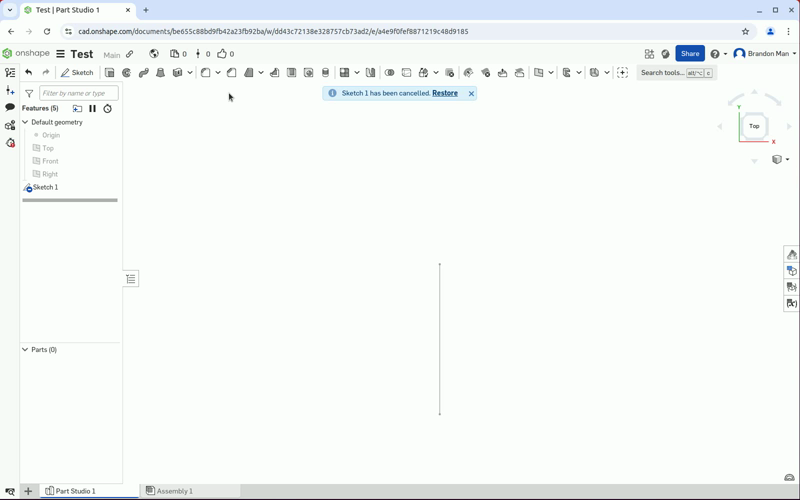
mouse_move(73, 352)
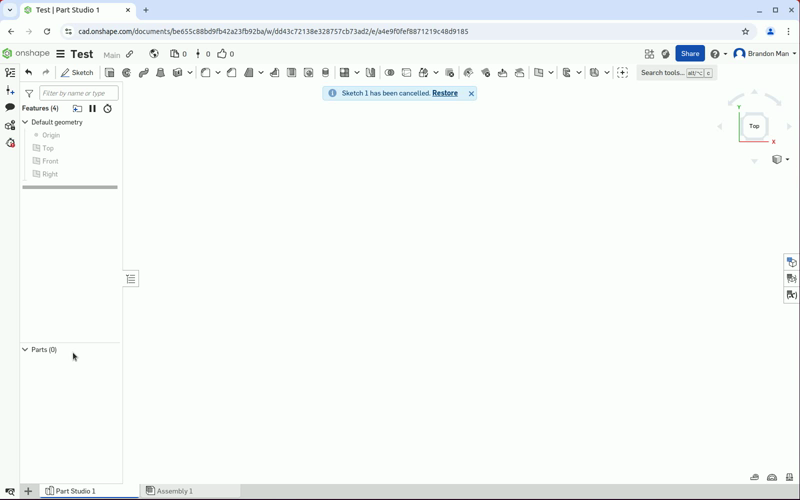
key(y)
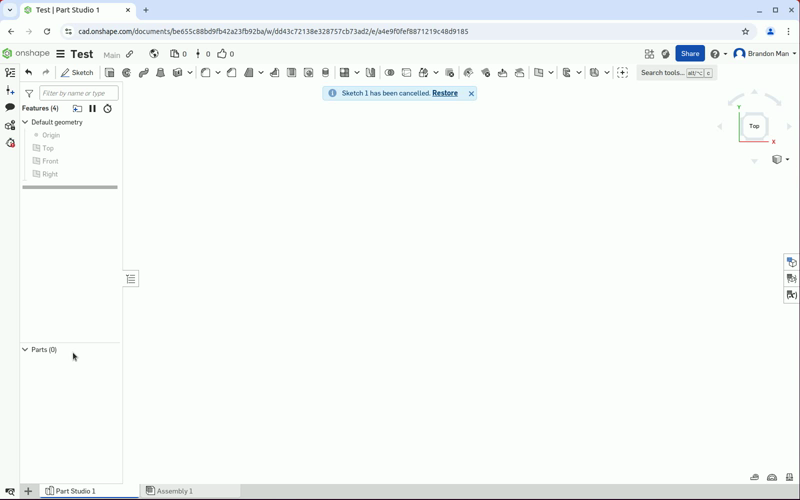
key(shift+p)
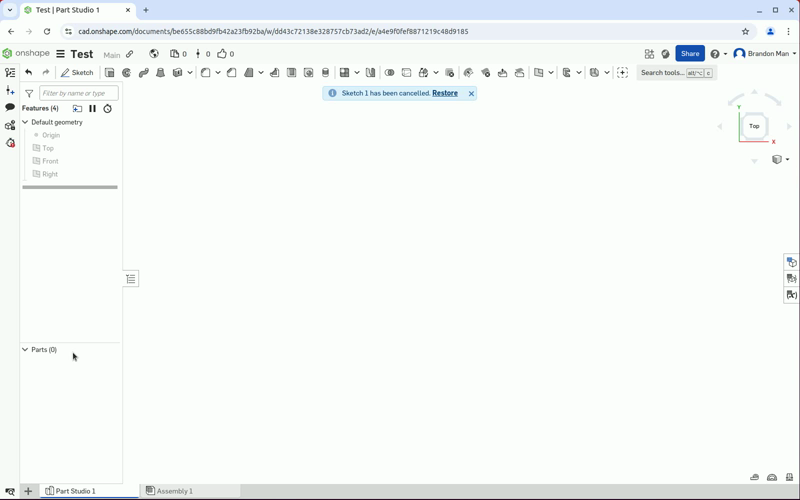
key(space)
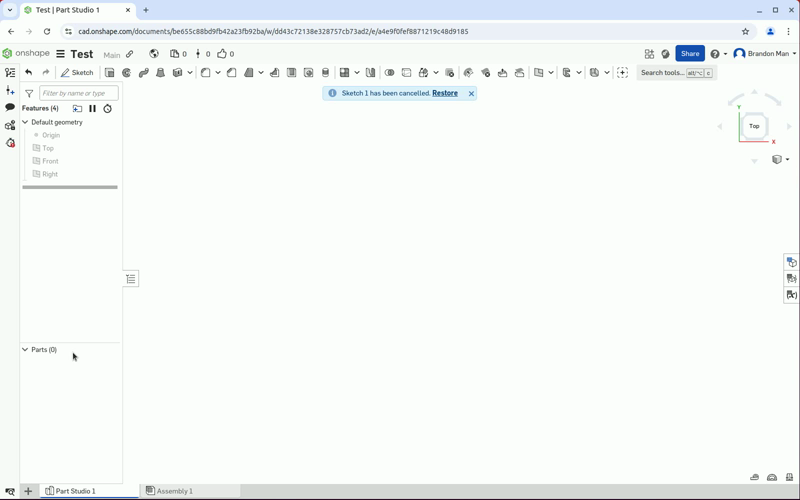
key_down(shift)
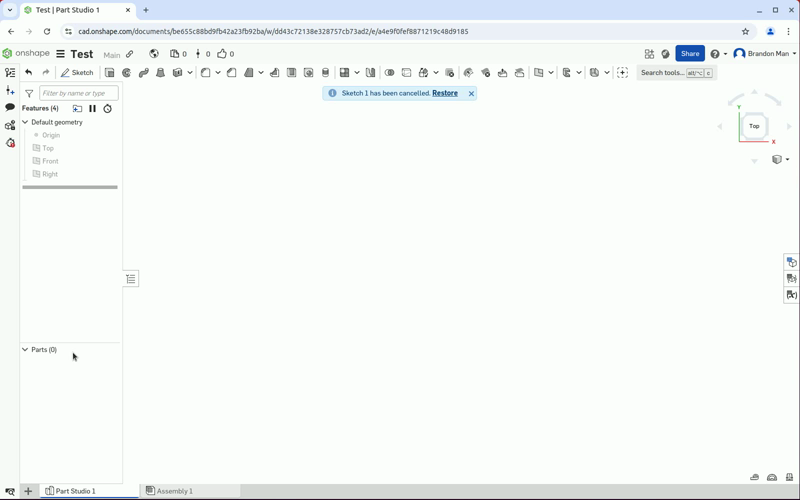
key(up)
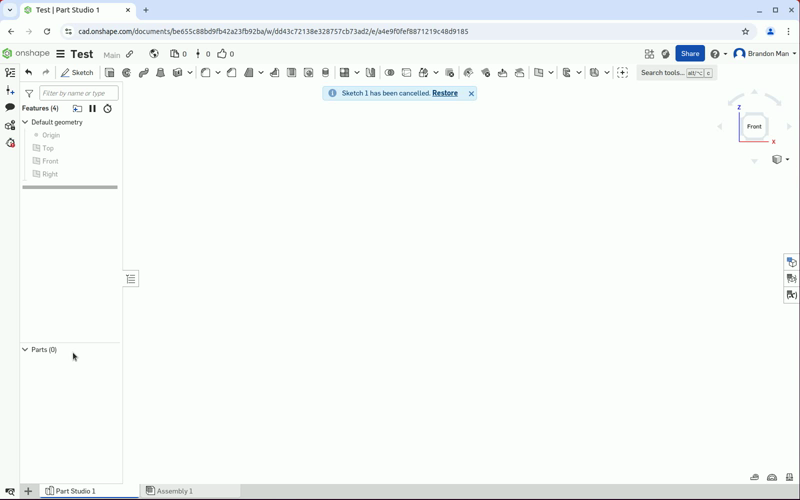
key_up(shift)
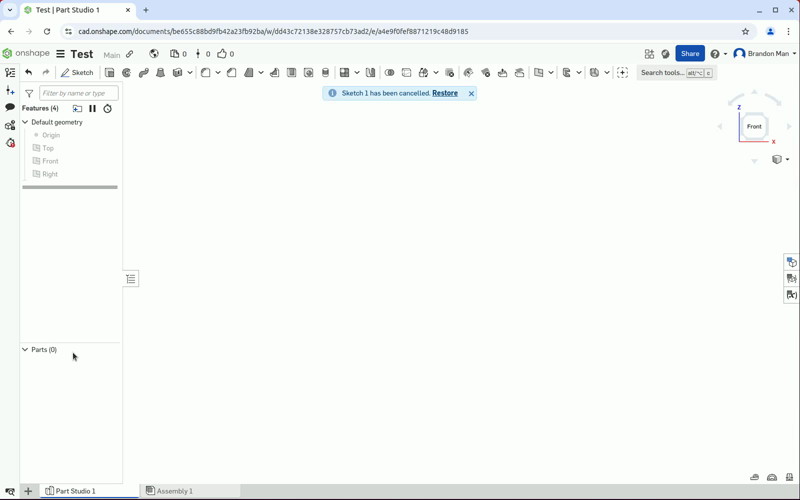
key(space)
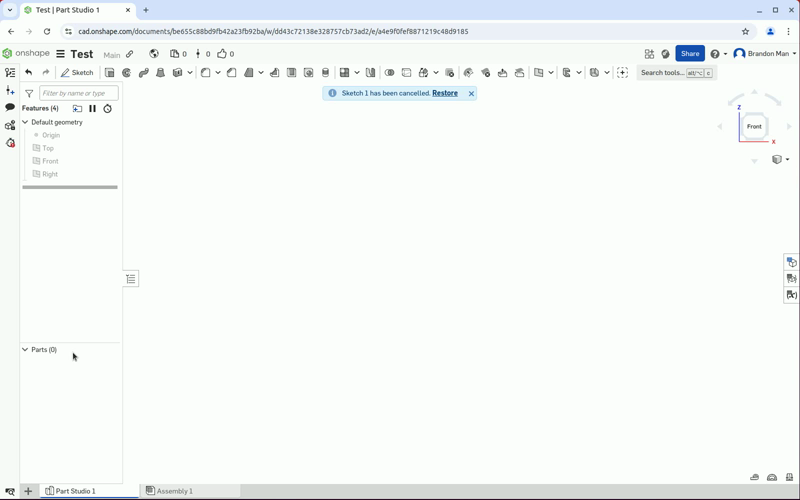
key_down(shift)
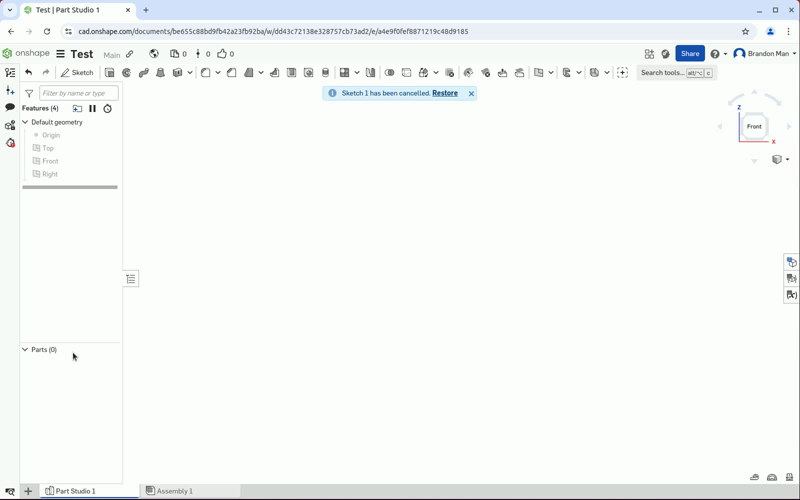
key(left)
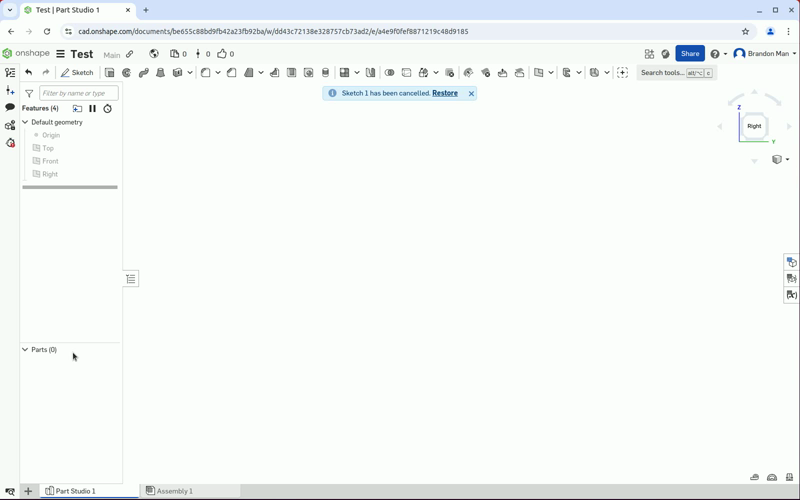
key_up(shift)
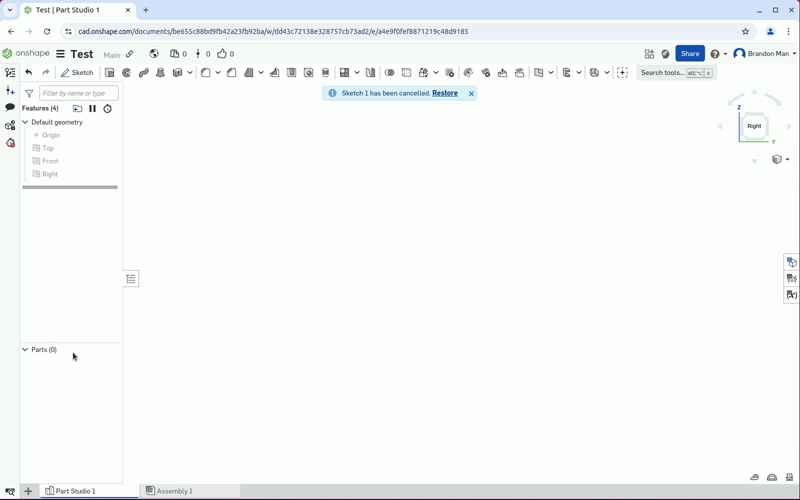
mouse_move(73, 352)
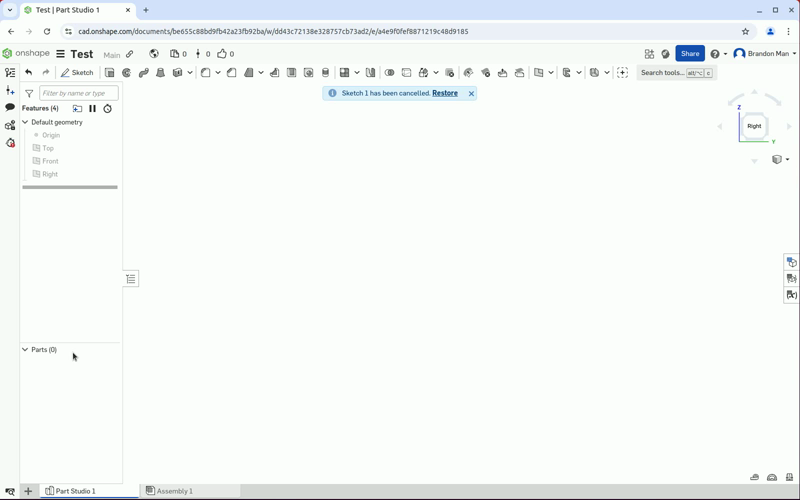
key(shift+y)
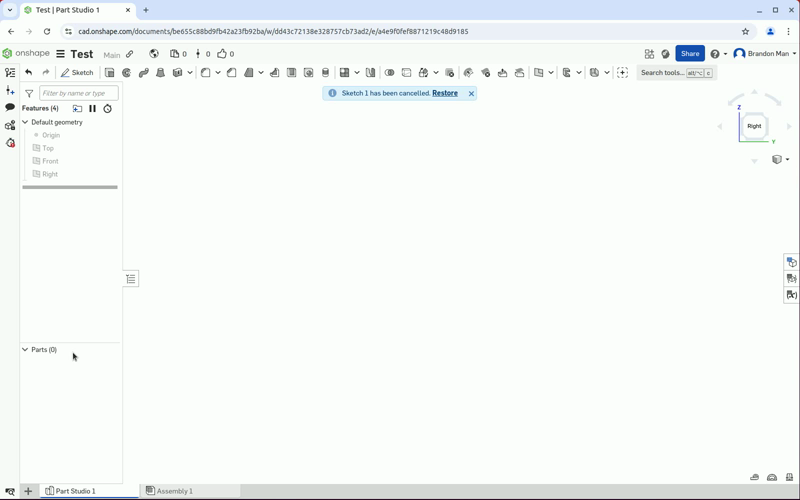
key(shift+s)
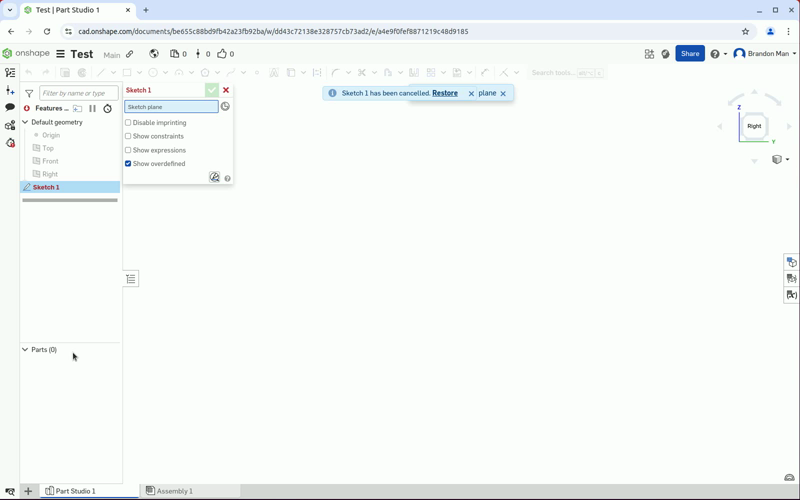
mouse_move(73, 176)
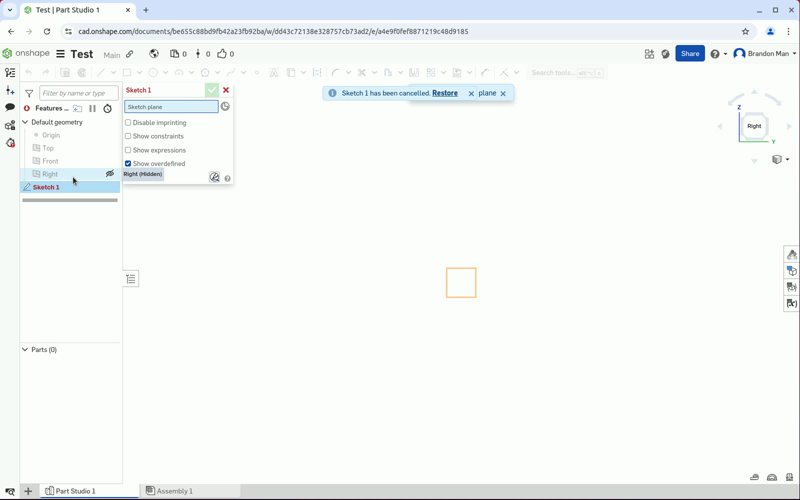
click(73, 176)
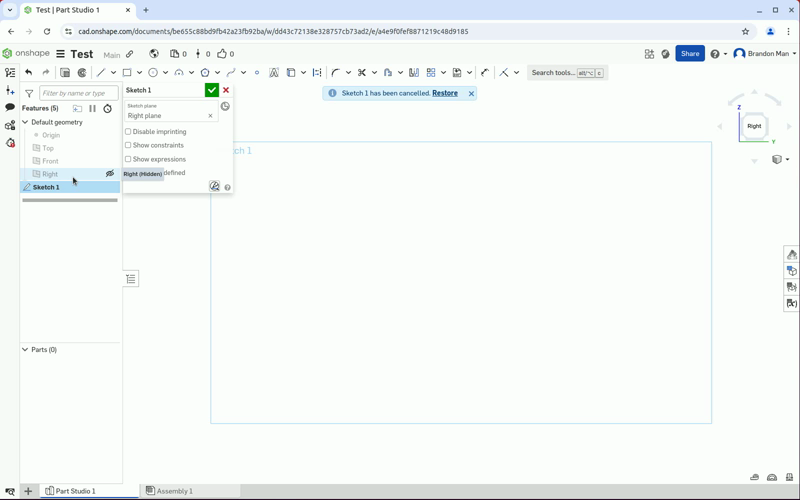
mouse_move(73, 352)
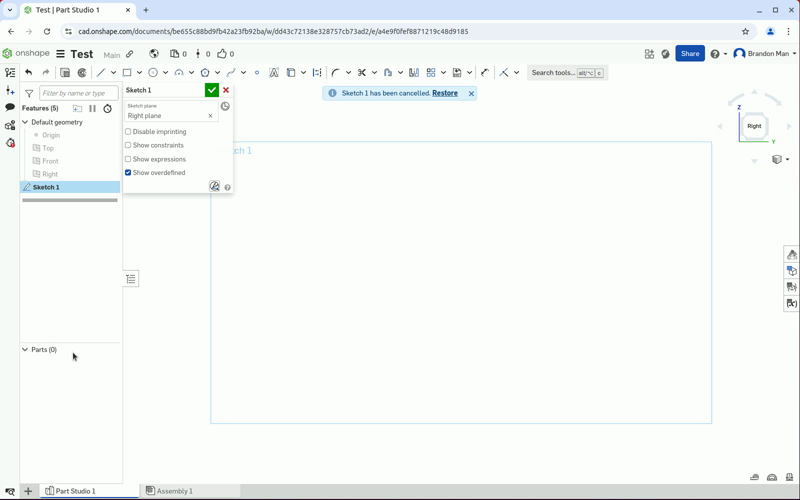
key(y)
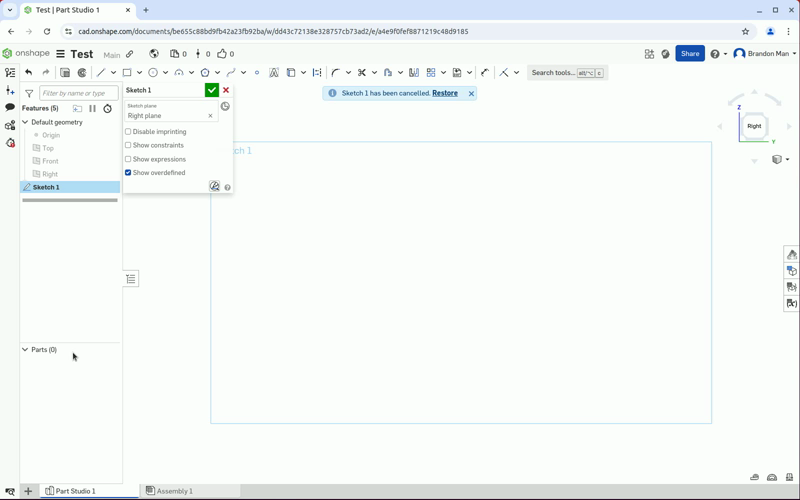
key(c)
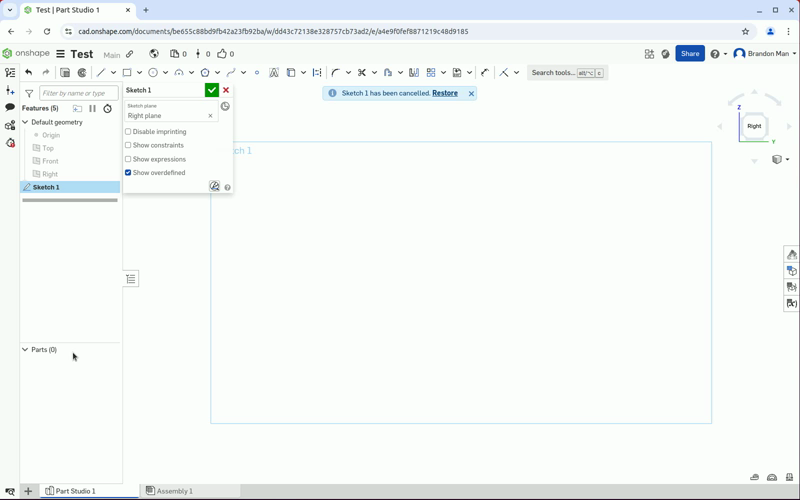
key_down(shift)
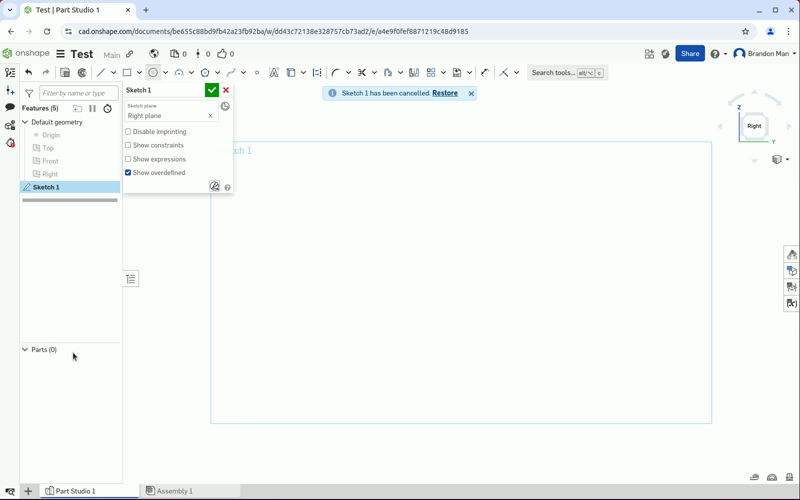
mouse_move(461, 282)
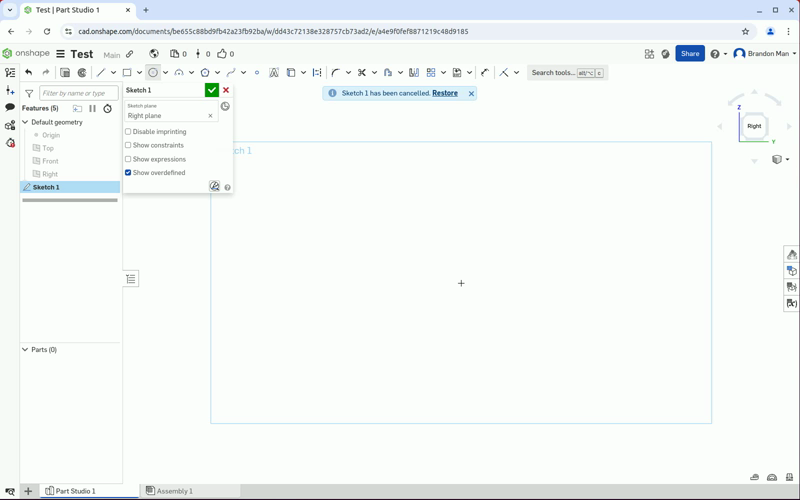
click(461, 282)
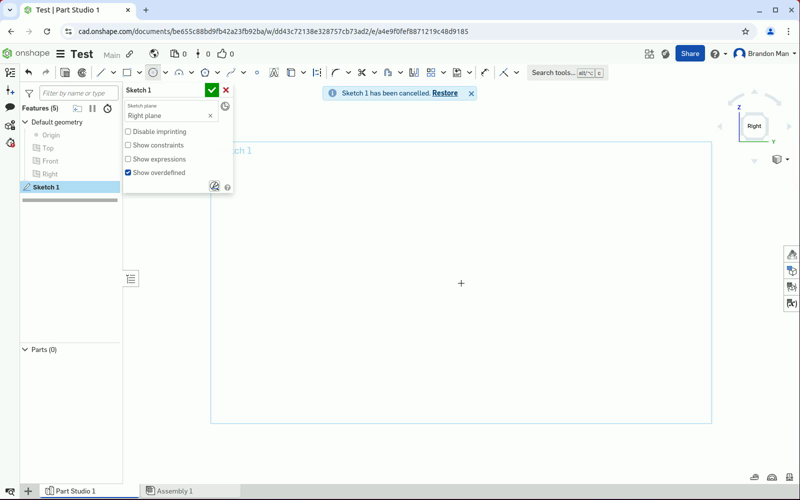
key_up(shift)
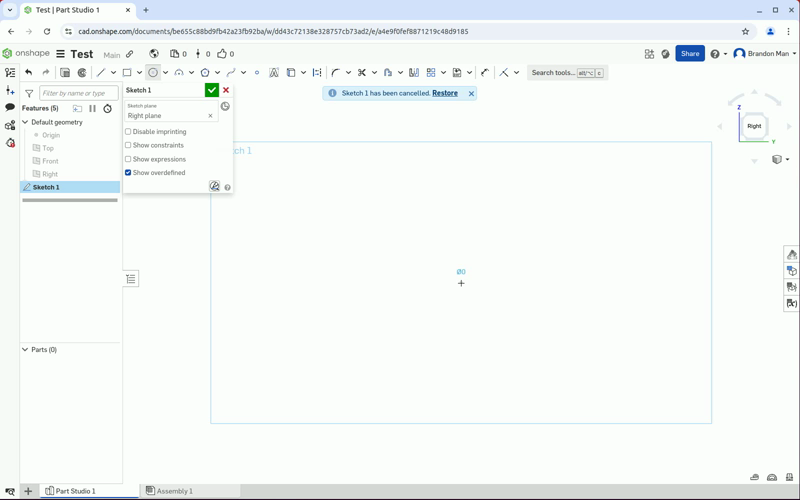
mouse_move(574, 282)
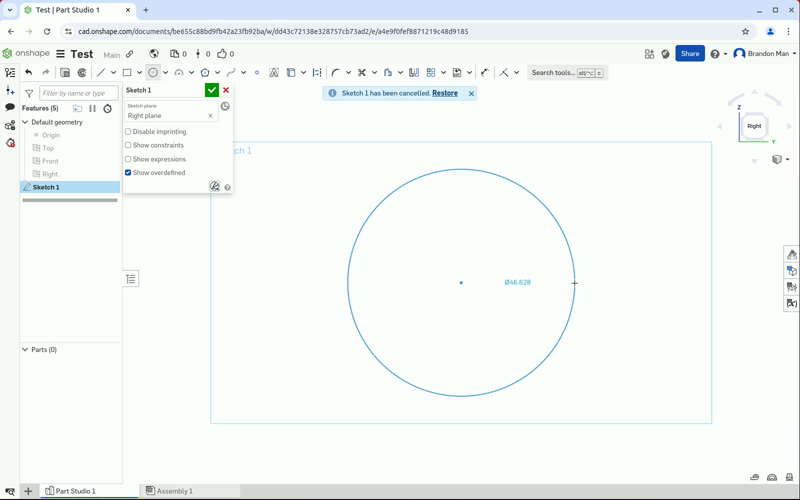
click(574, 282)
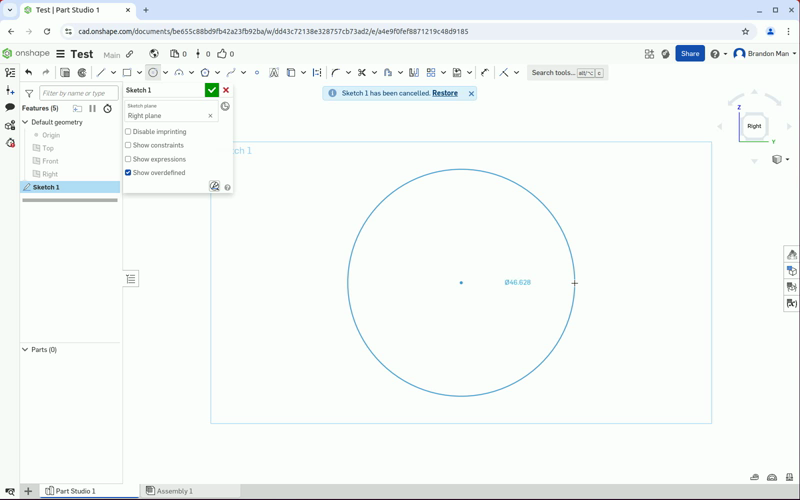
key(esc)
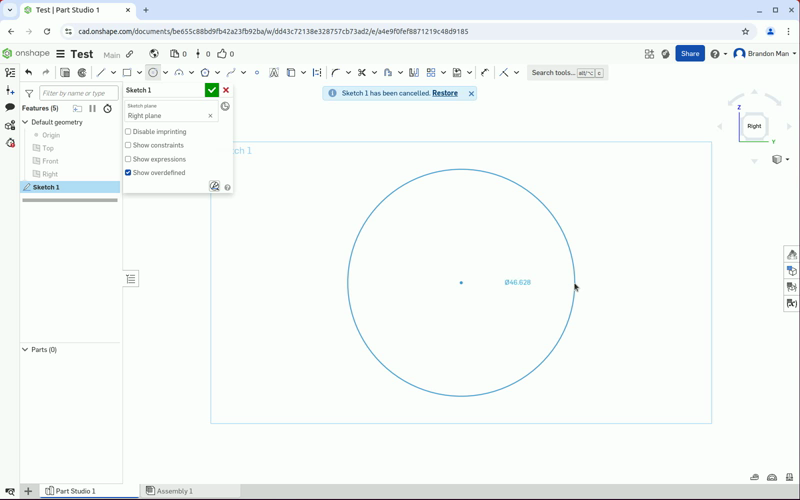
key(c)
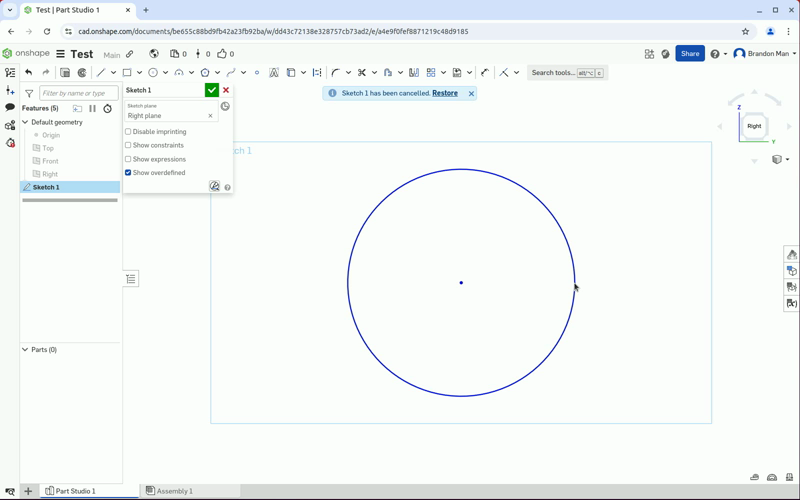
key_down(shift)
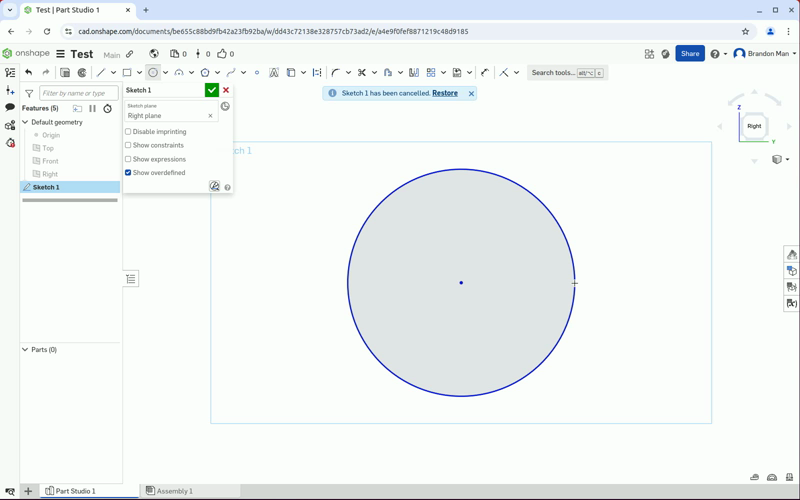
mouse_move(461, 282)
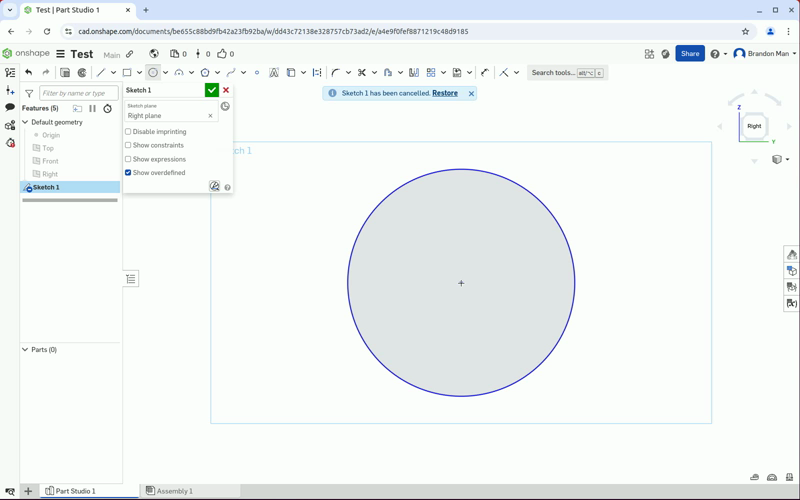
click(461, 282)
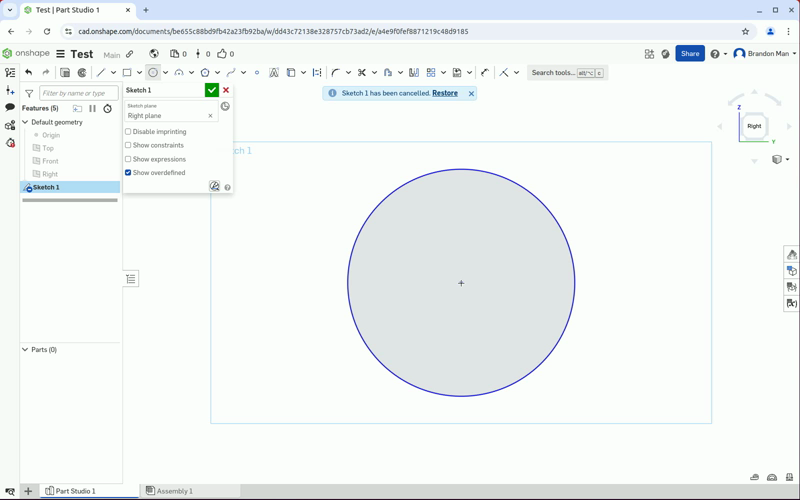
key_up(shift)
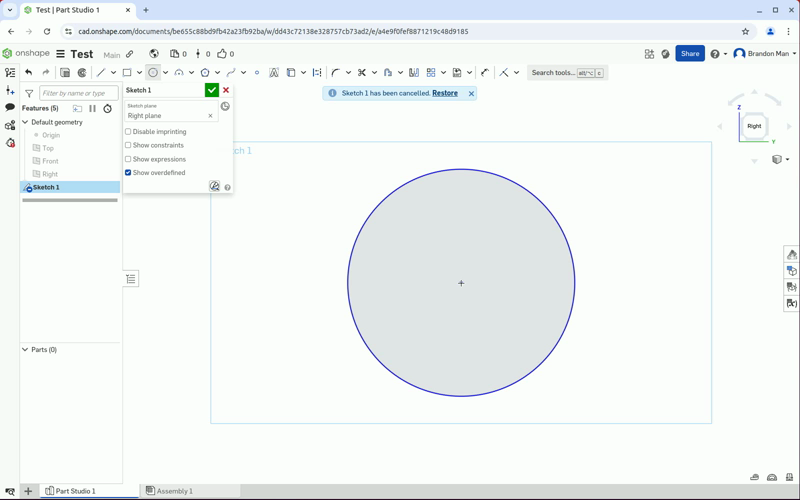
mouse_move(548, 282)
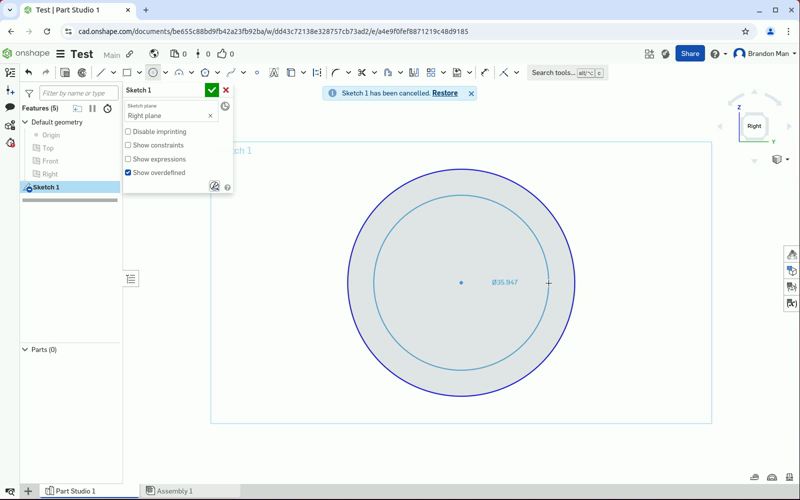
click(548, 282)
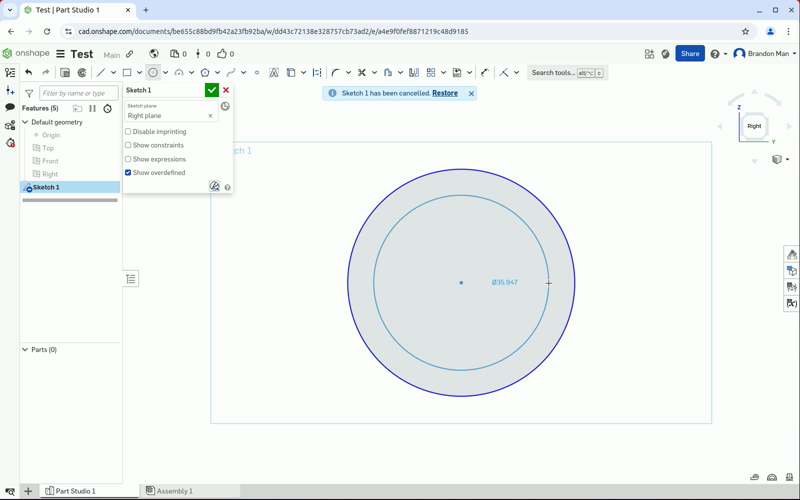
key(esc)
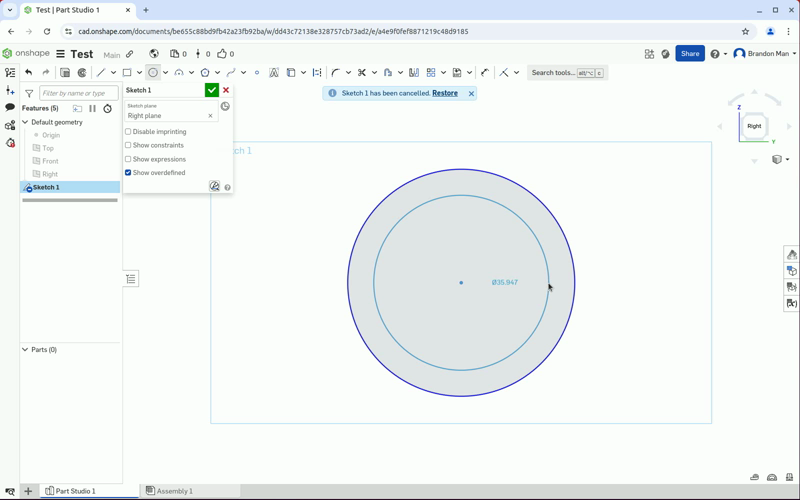
mouse_move(414, 194)
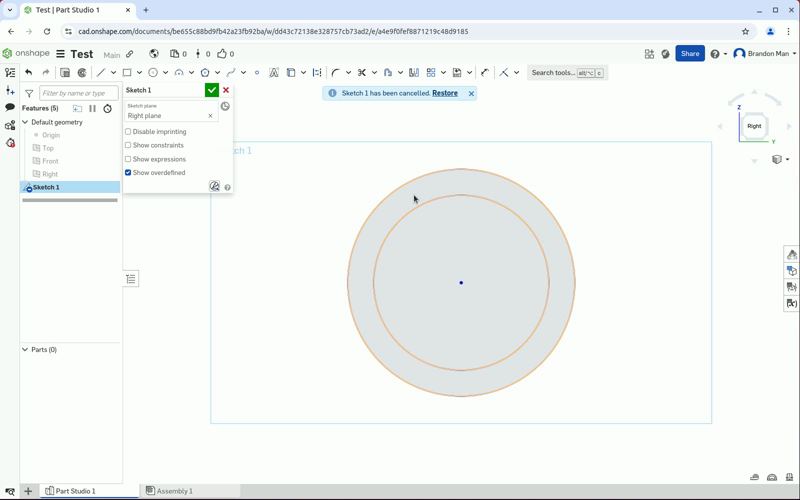
click(414, 194)
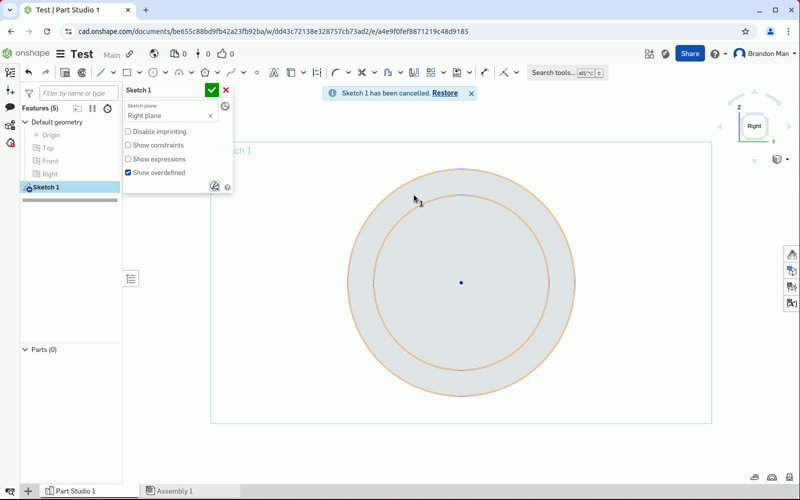
mouse_move(73, 352)
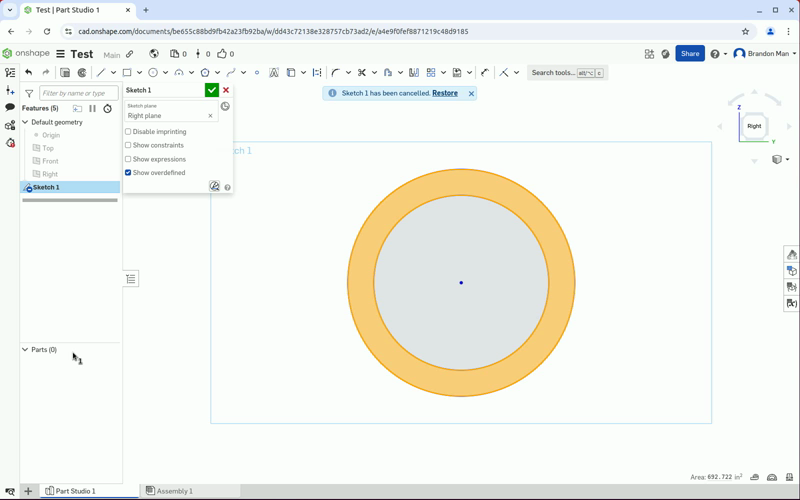
key(shift+y)
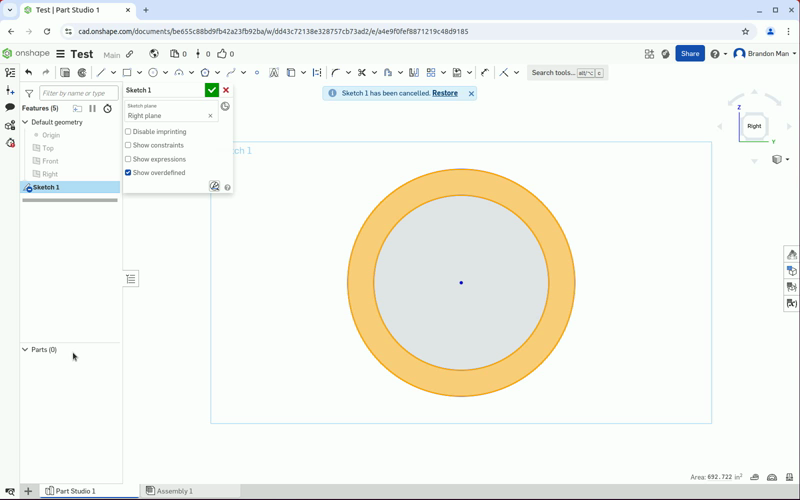
key(shift+e)
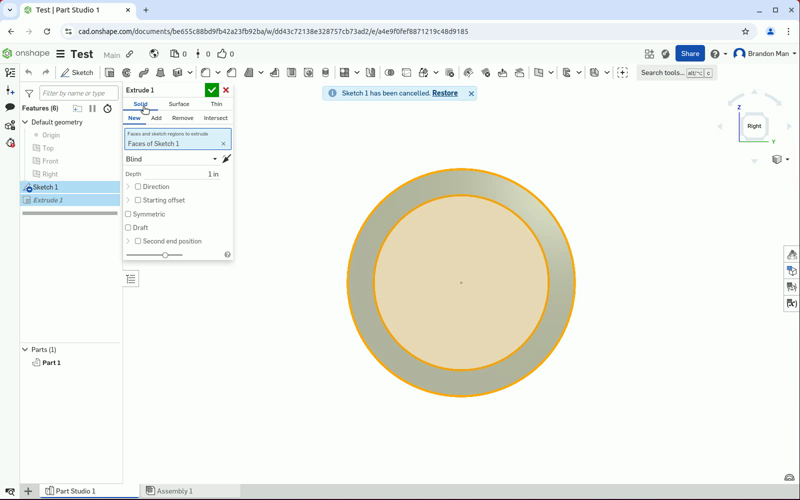
mouse_move(143, 106)
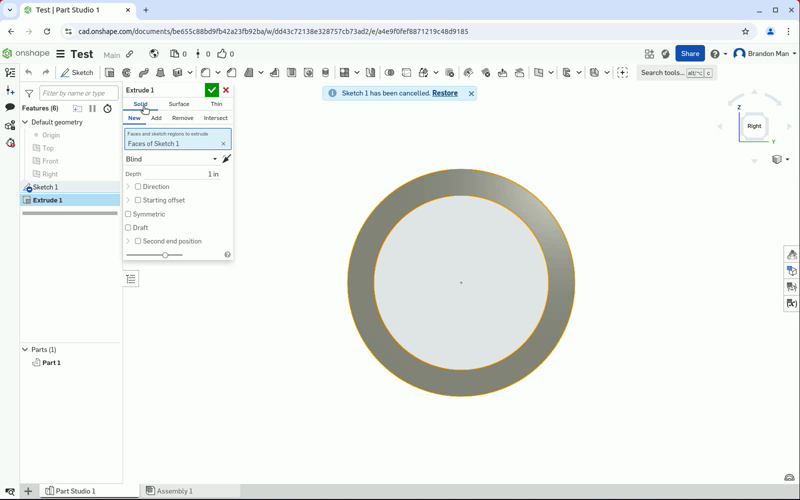
click(143, 106)
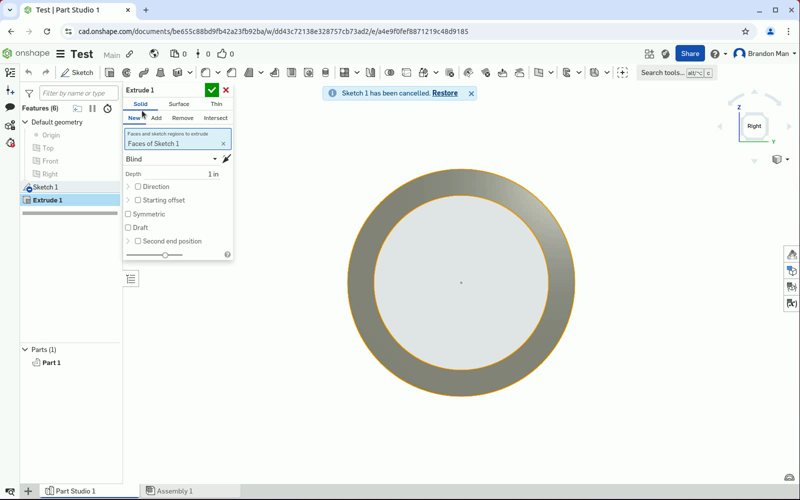
mouse_move(137, 120)
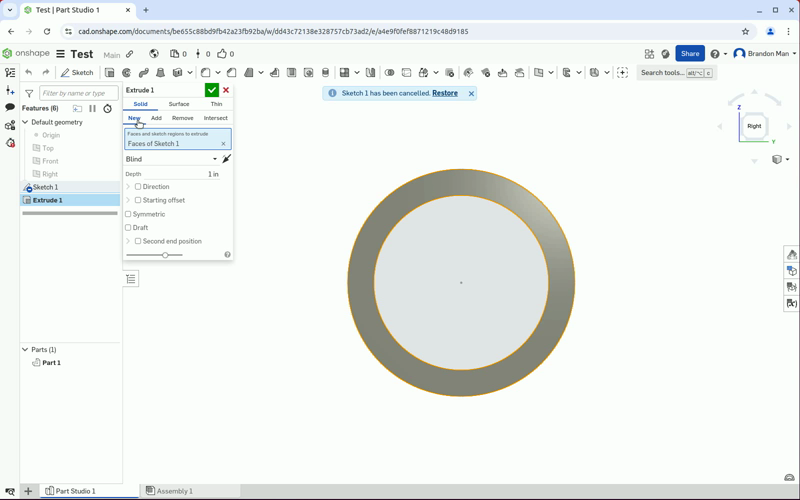
click(137, 120)
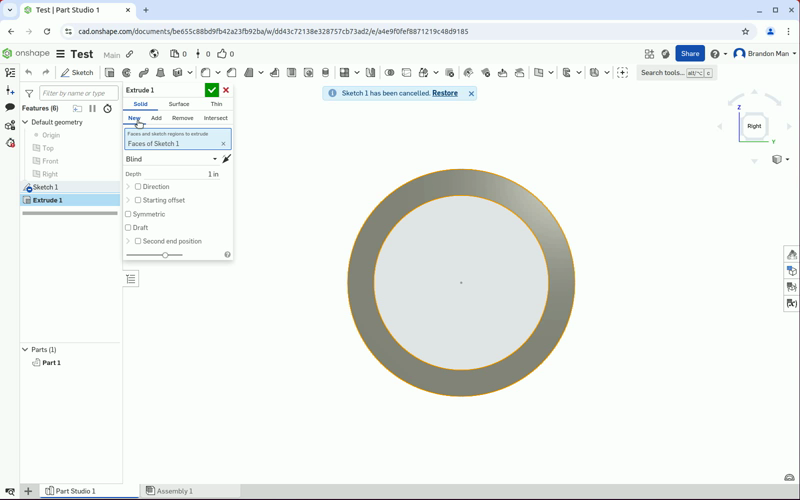
key(tab, 4)
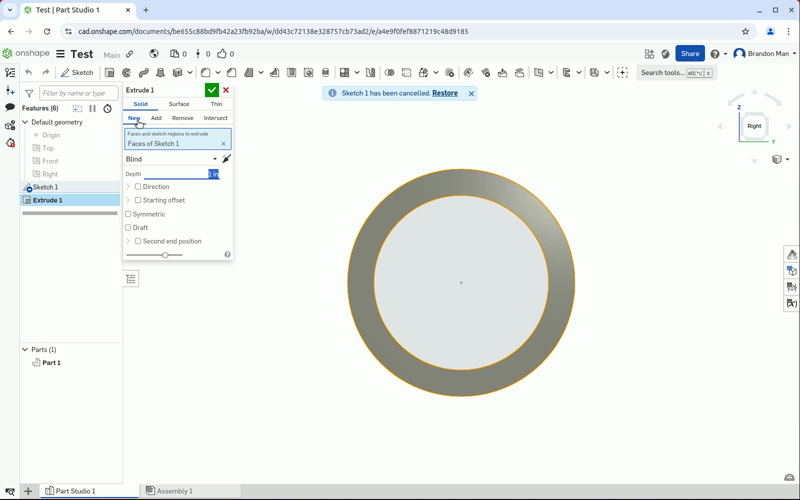
text(10.591)
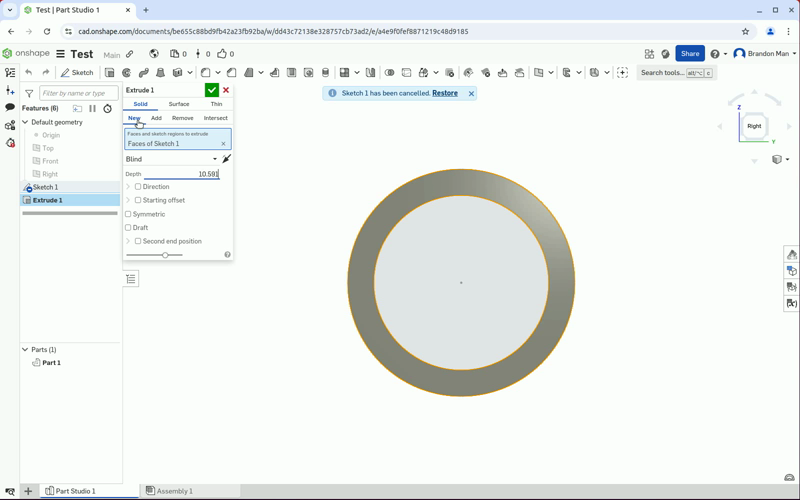
key(enter)
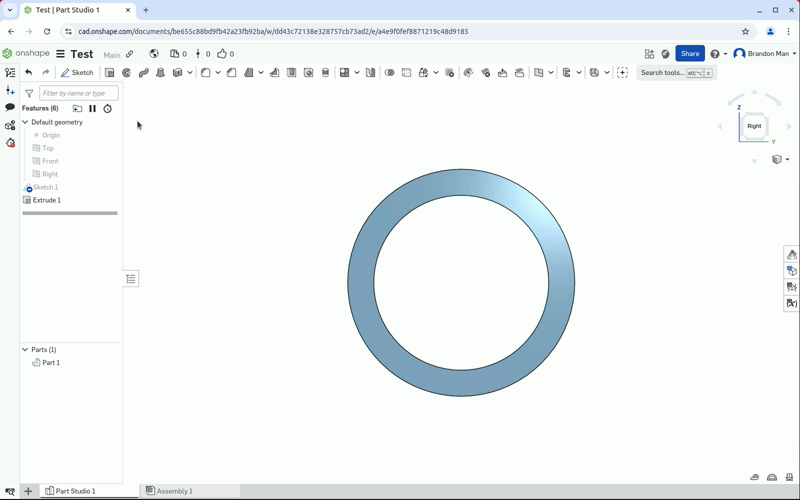
key(shift+h)
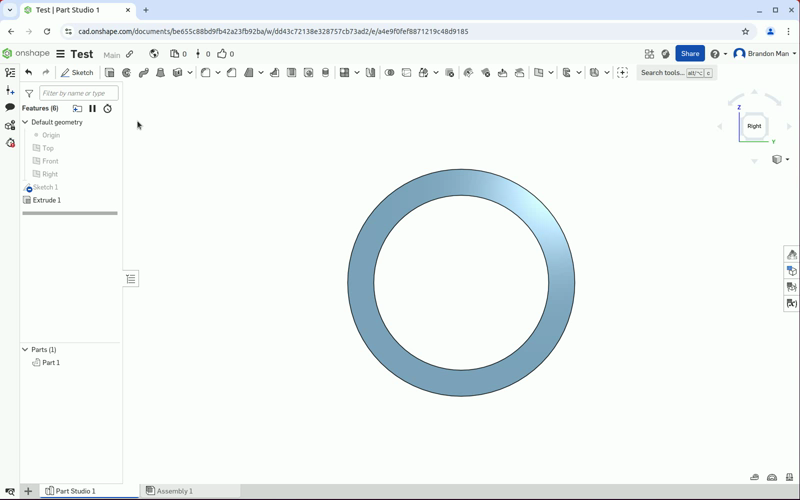
key(shift+h)
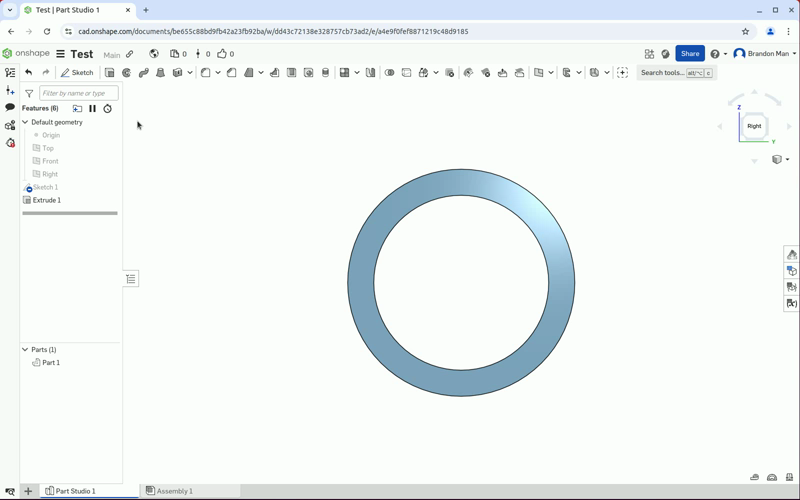
mouse_move(73, 189)
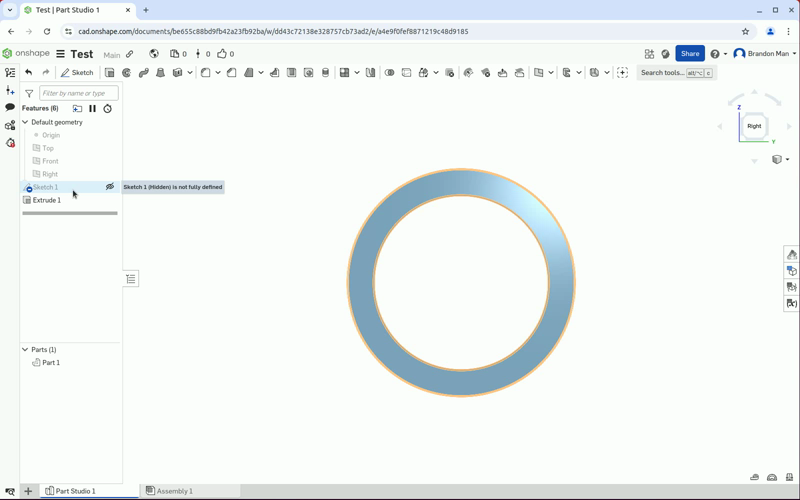
click(73, 189)
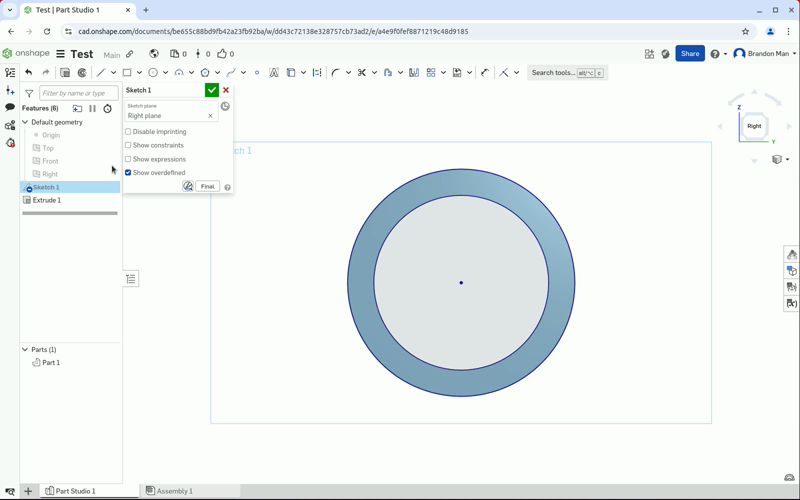
mouse_move(229, 92)
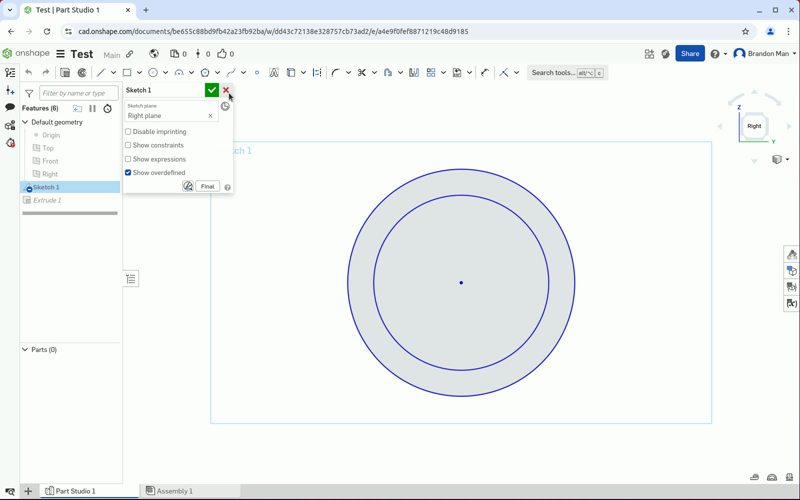
click(229, 92)
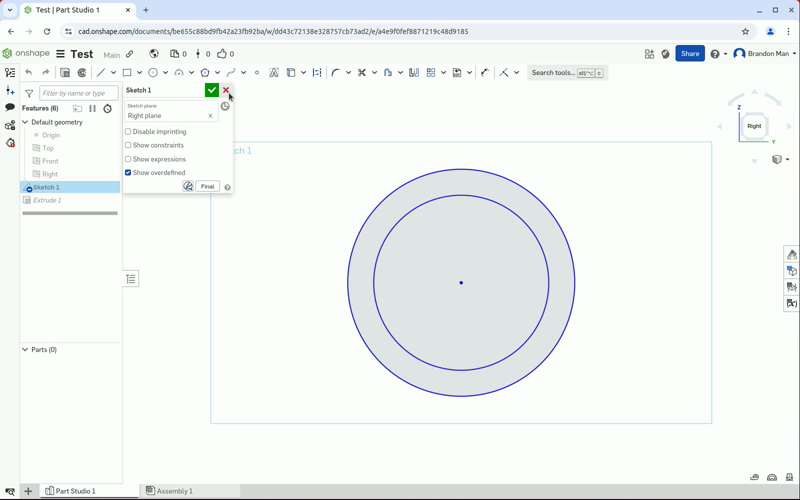
key(shift+s)
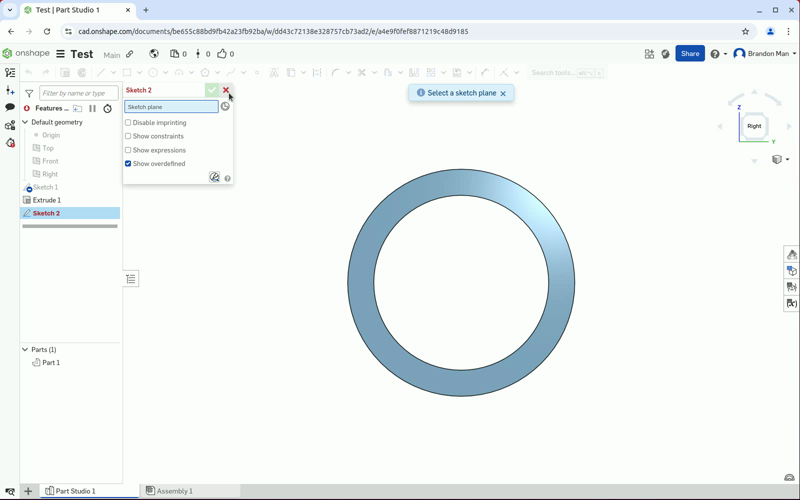
mouse_move(73, 176)
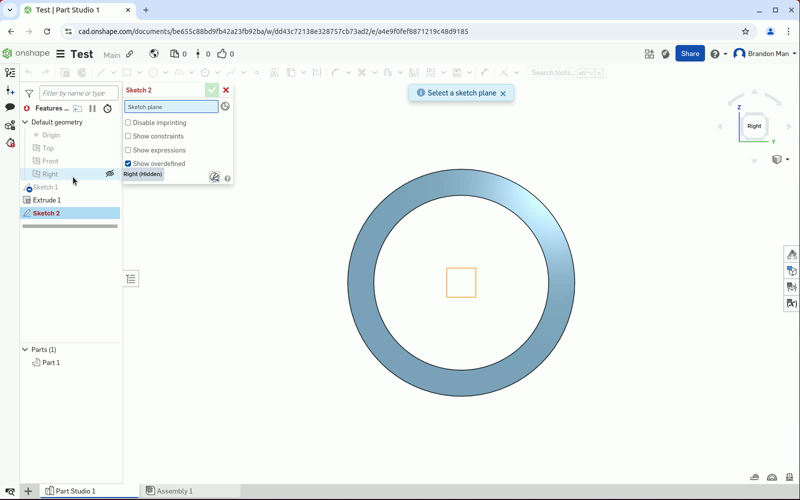
click(73, 176)
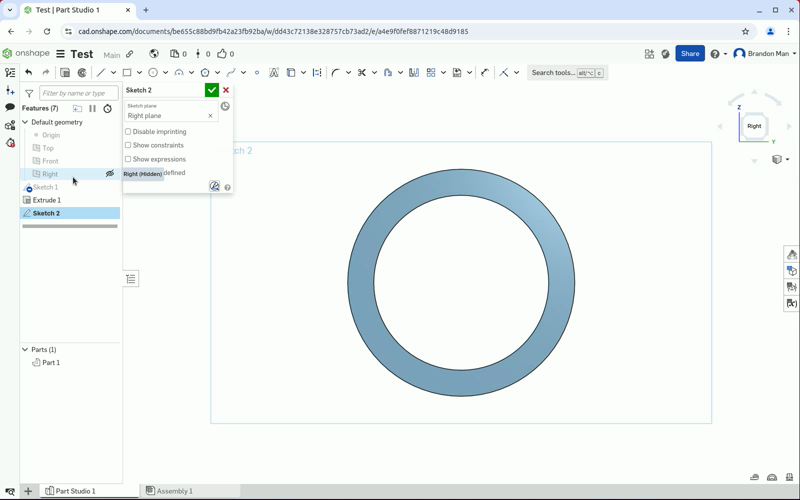
mouse_move(73, 352)
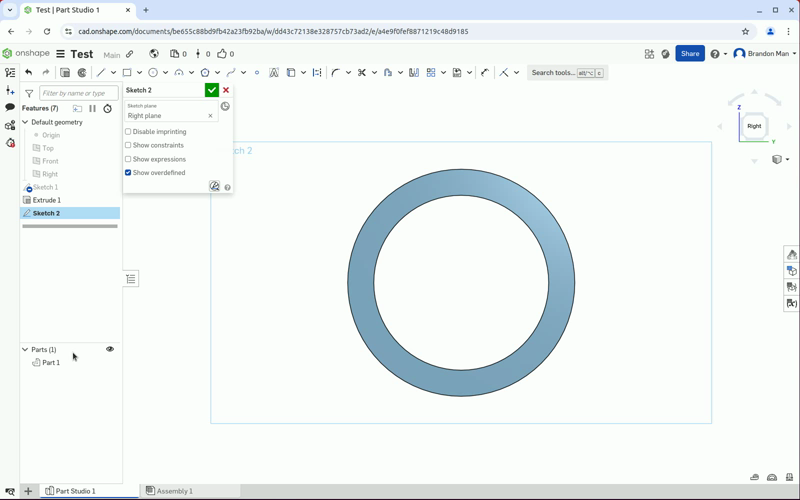
key(y)
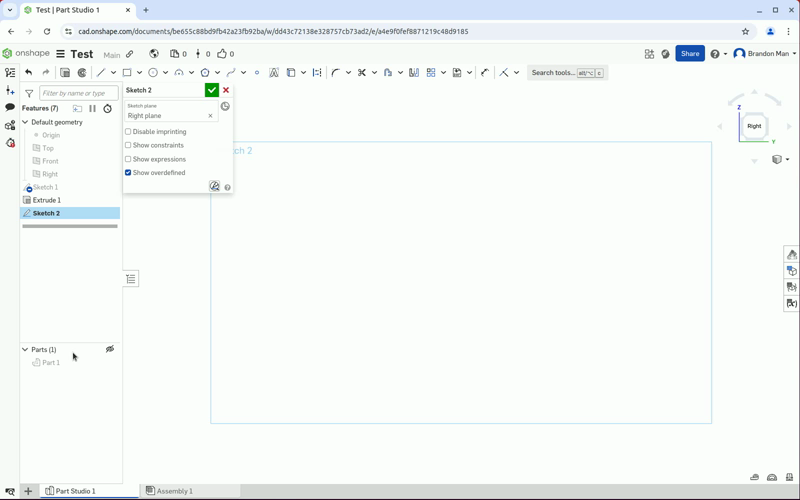
key(c)
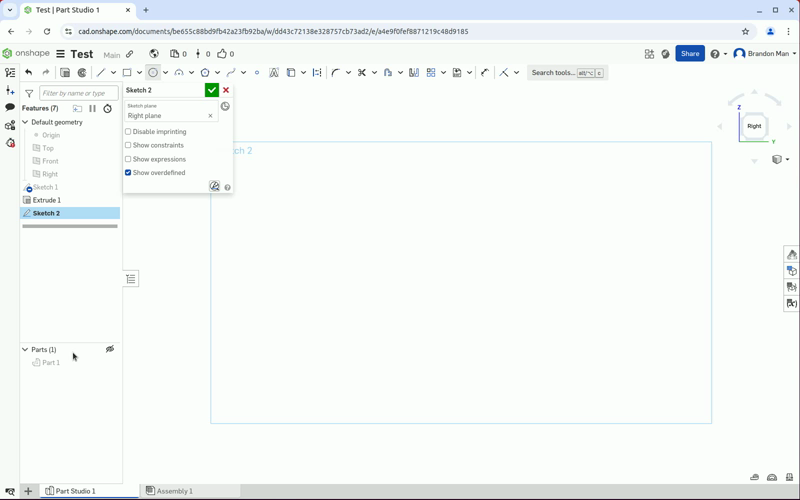
key_down(shift)
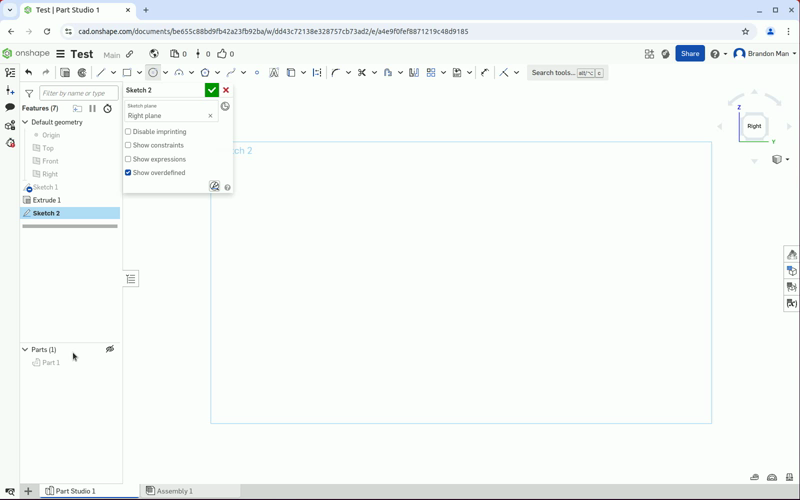
mouse_move(461, 282)
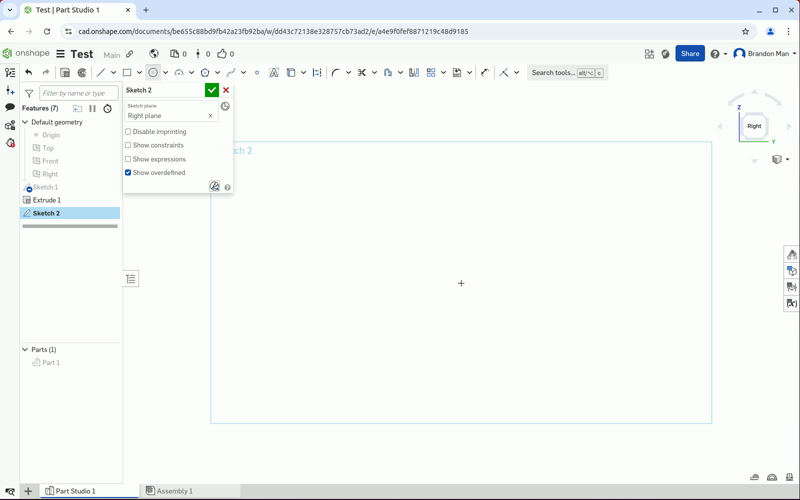
click(461, 282)
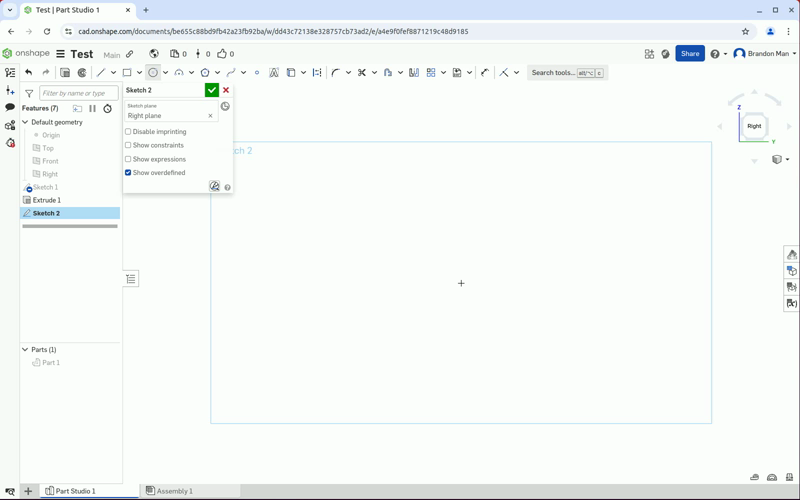
key_up(shift)
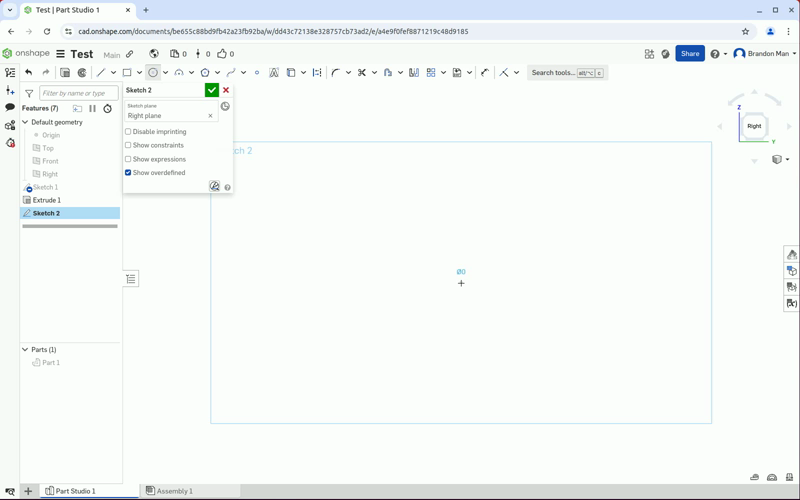
mouse_move(548, 282)
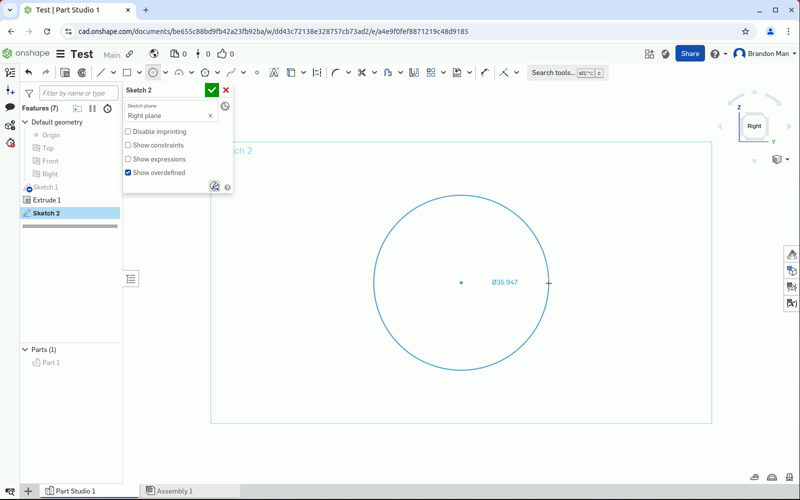
click(548, 282)
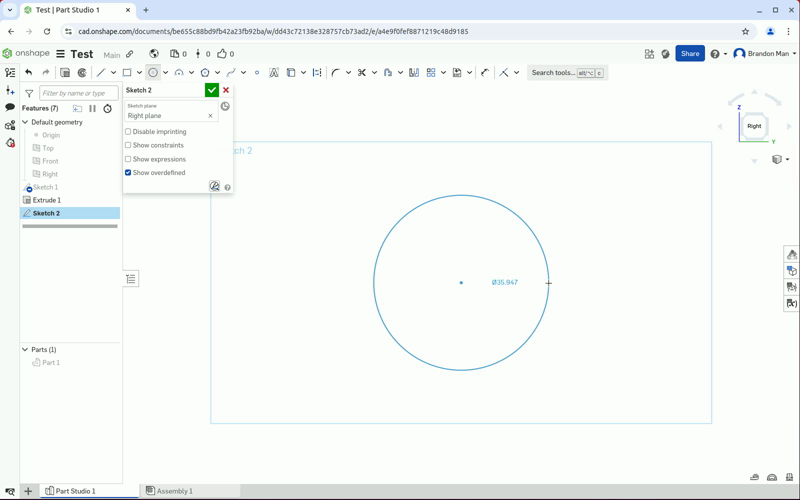
key(esc)
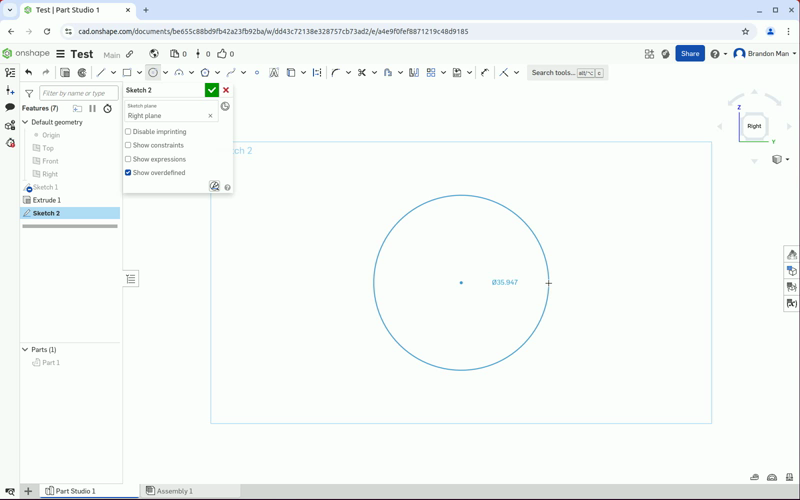
key(c)
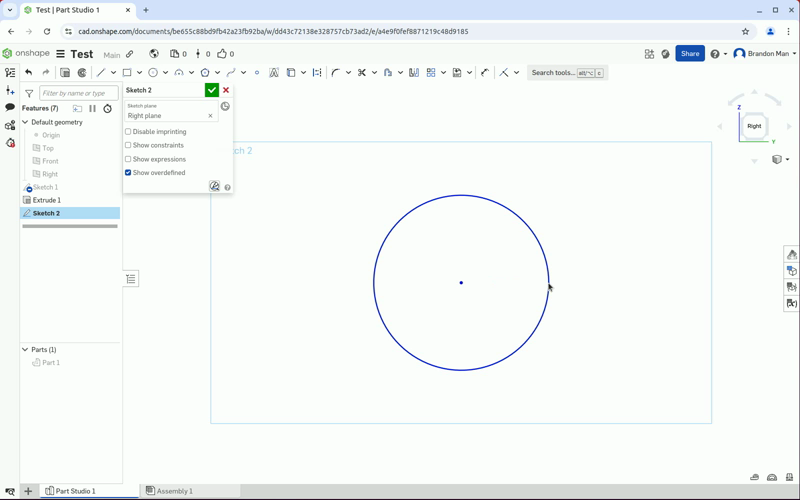
key_down(shift)
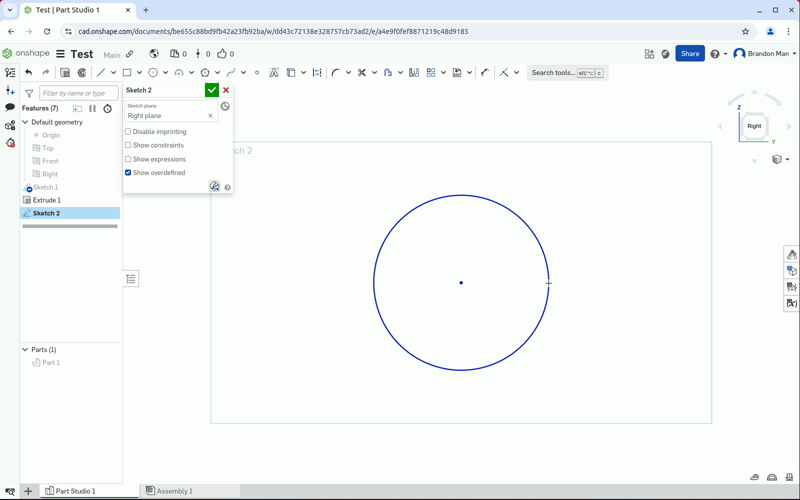
mouse_move(461, 282)
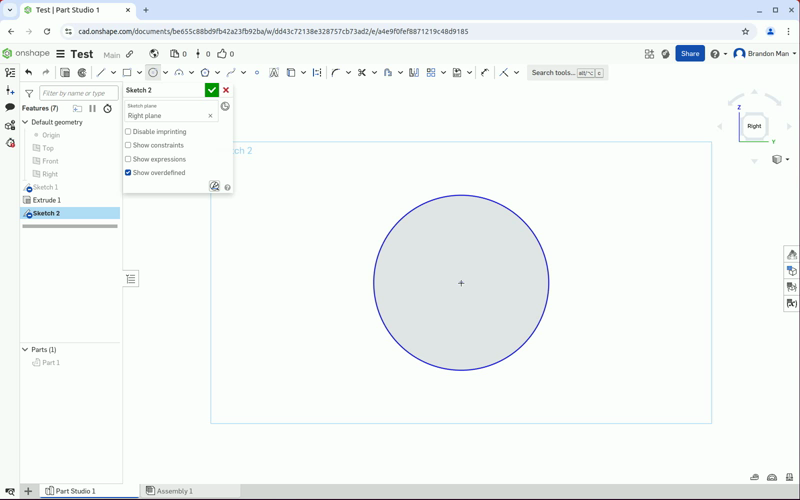
click(461, 282)
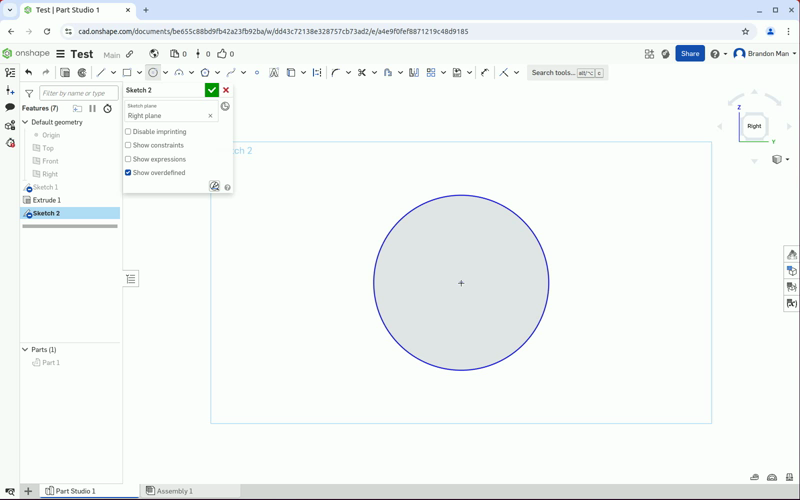
key_up(shift)
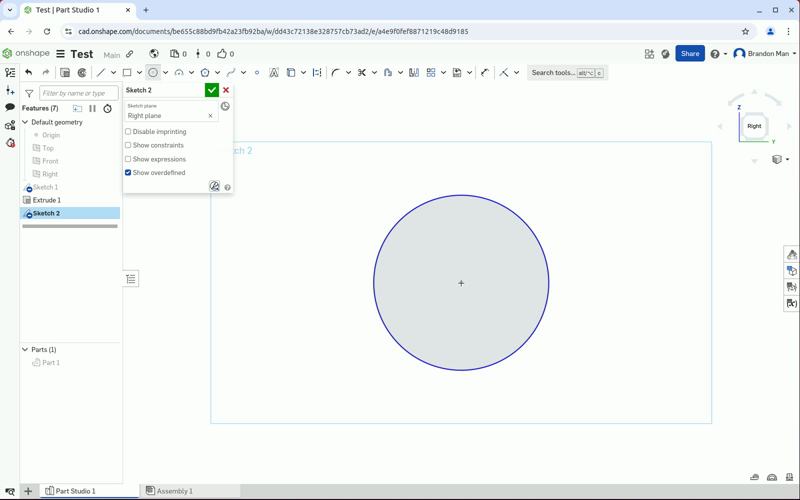
mouse_move(486, 282)
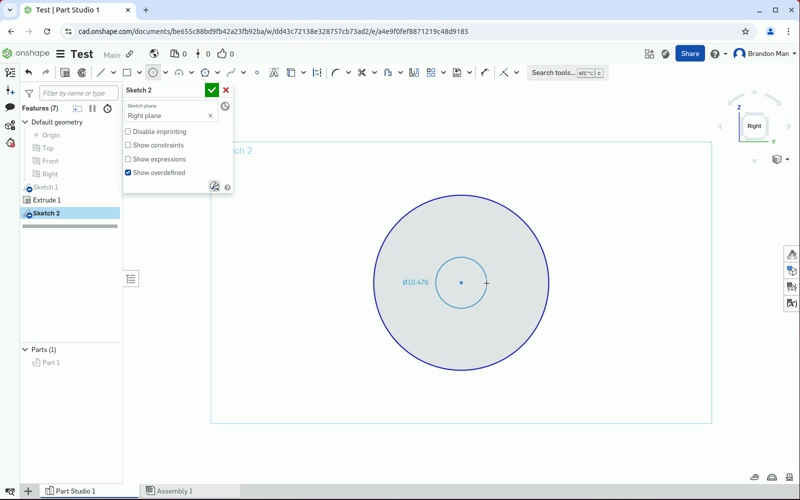
click(486, 282)
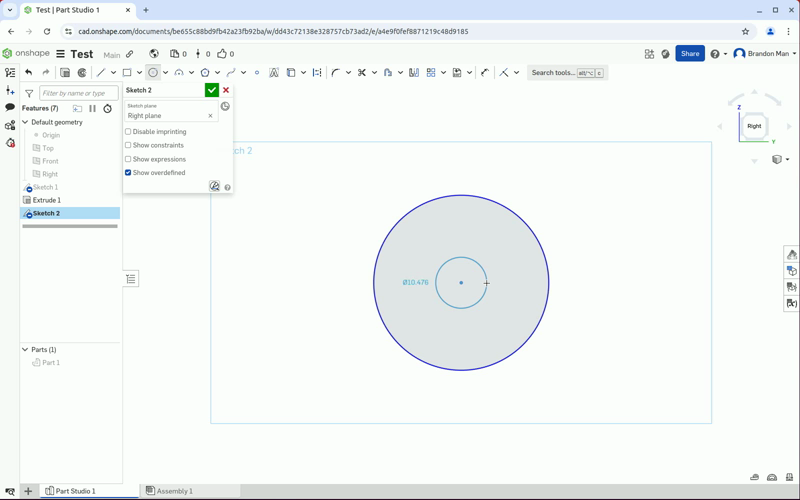
key(esc)
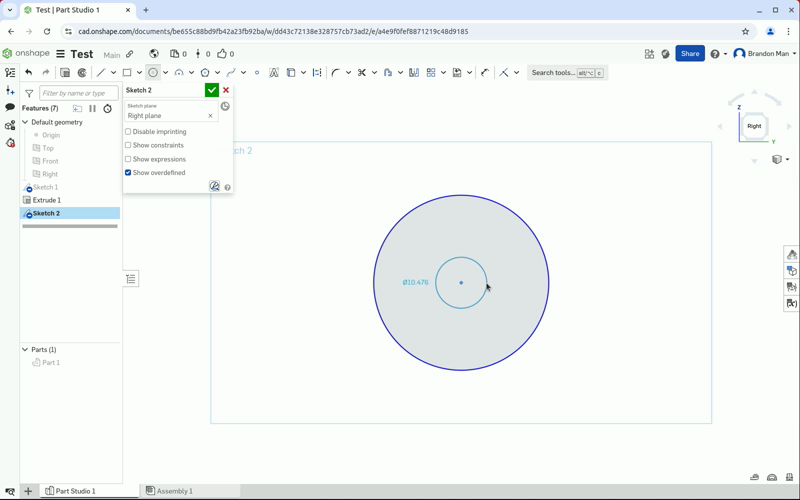
mouse_move(510, 322)
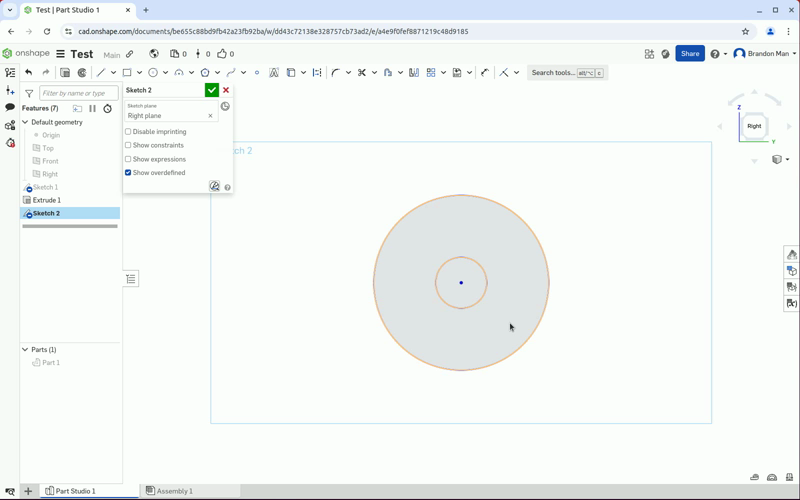
click(510, 322)
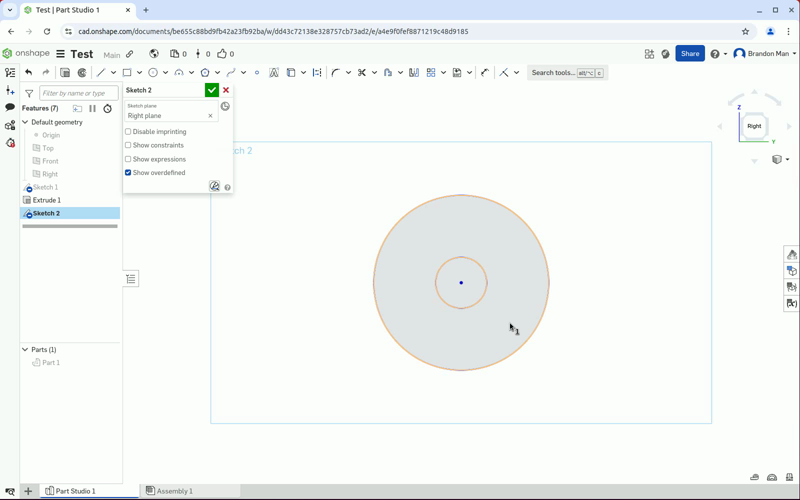
mouse_move(73, 352)
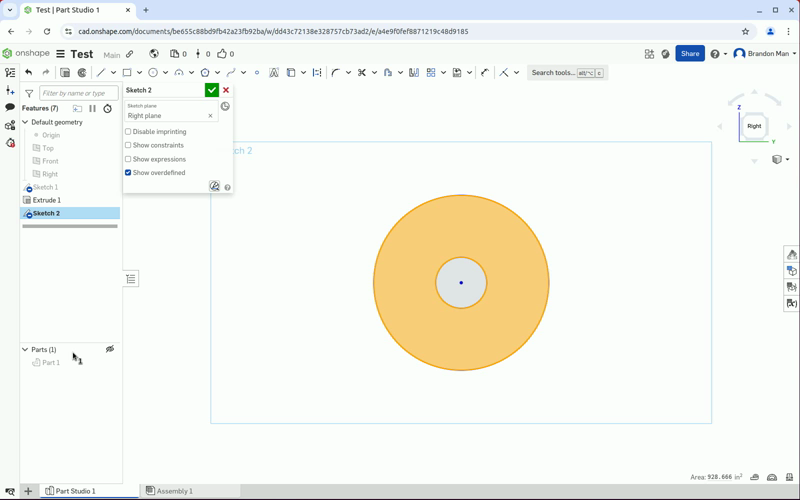
key(shift+y)
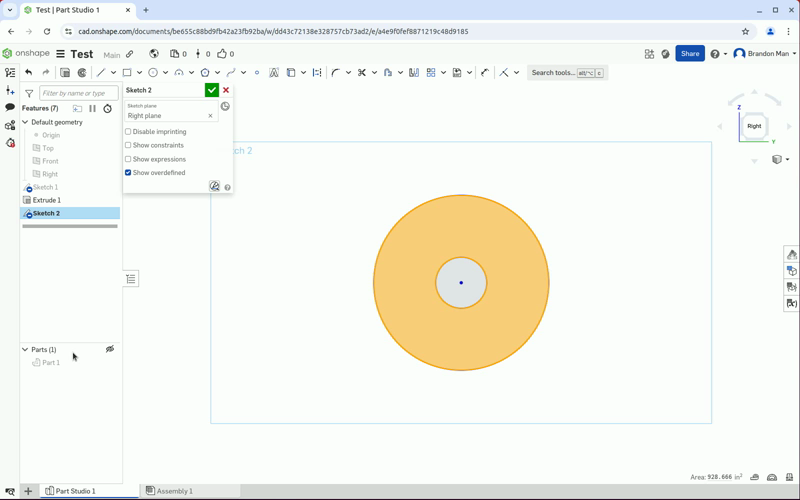
key(shift+e)
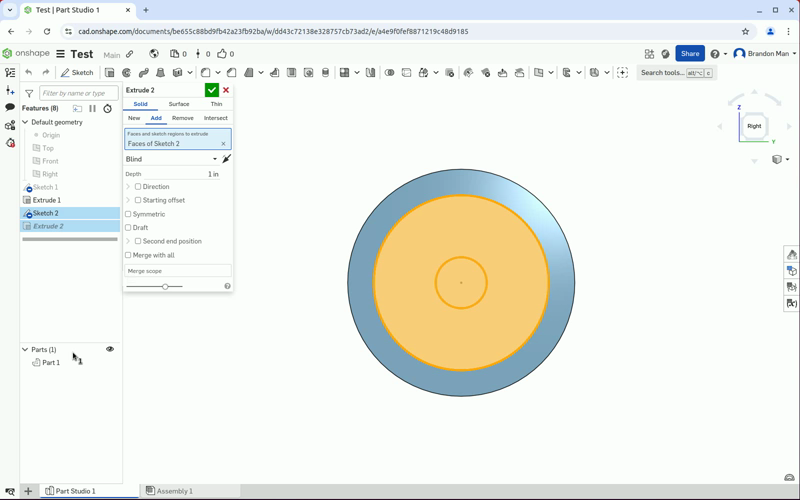
mouse_move(143, 106)
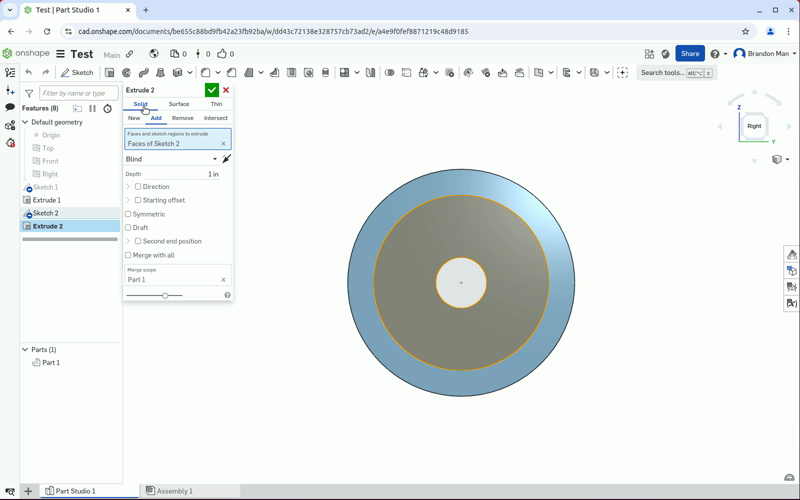
click(143, 106)
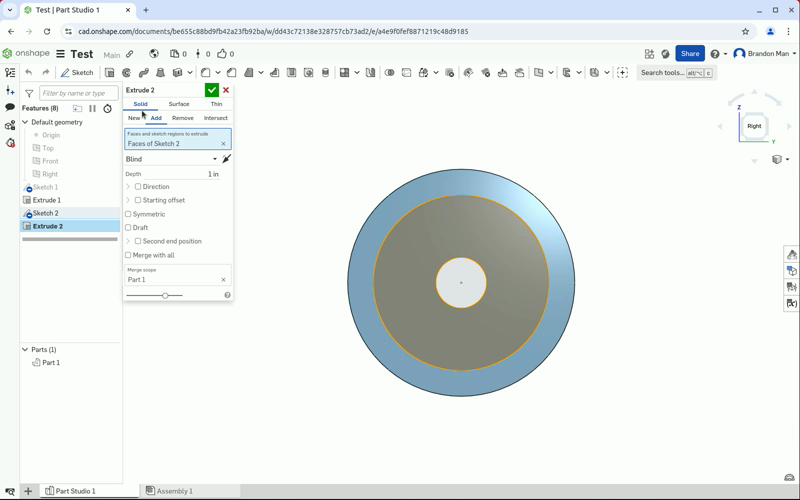
mouse_move(137, 120)
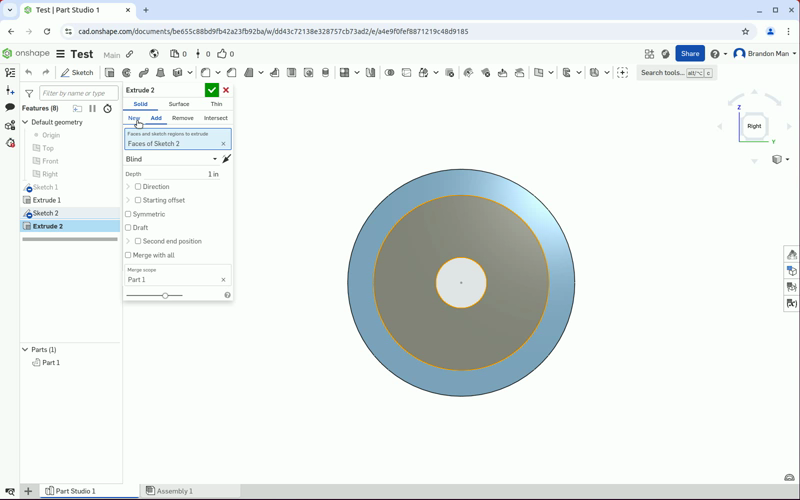
click(137, 120)
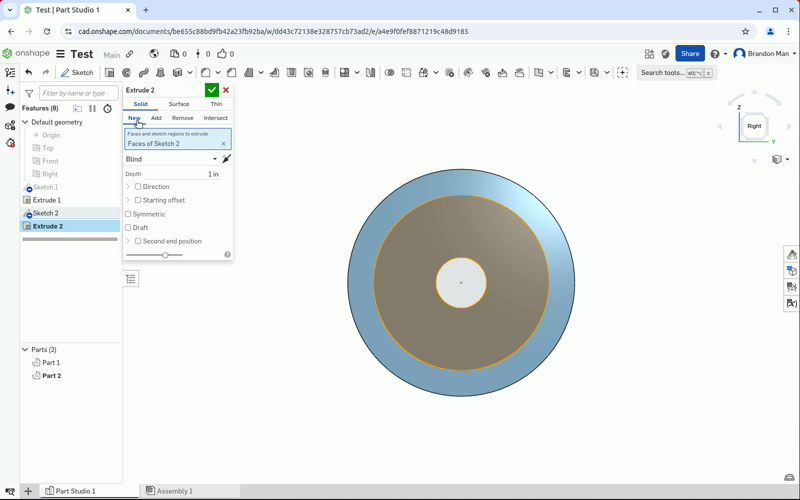
key(tab, 4)
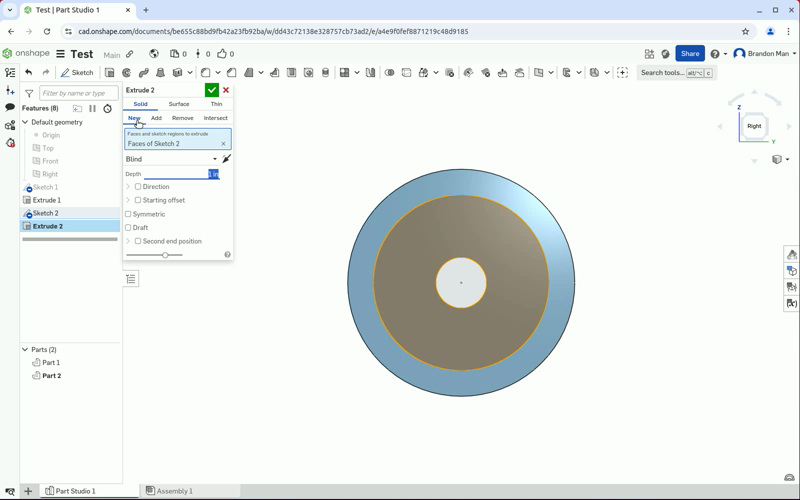
text(10.591)
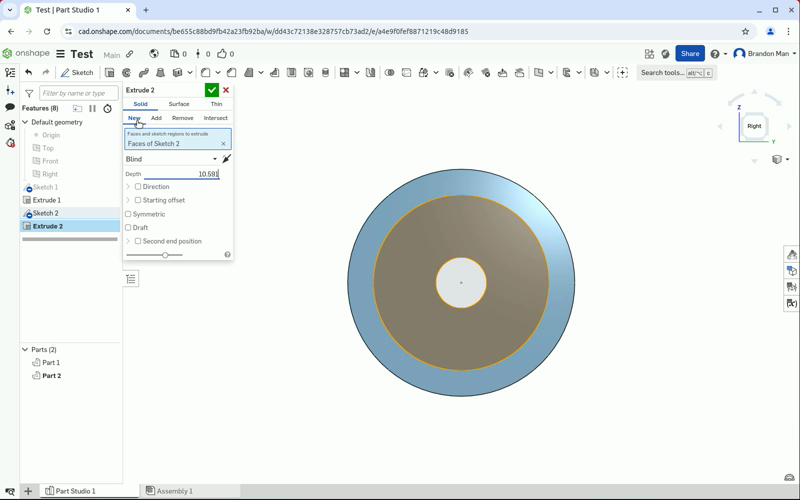
key(enter)
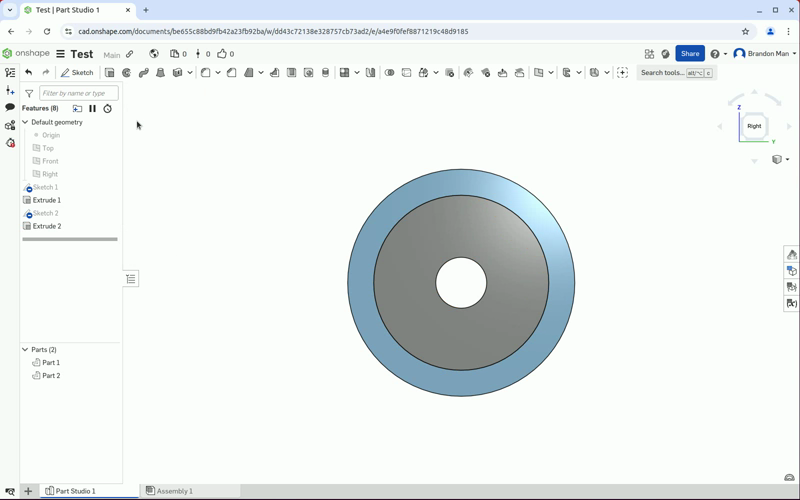
key(shift+h)
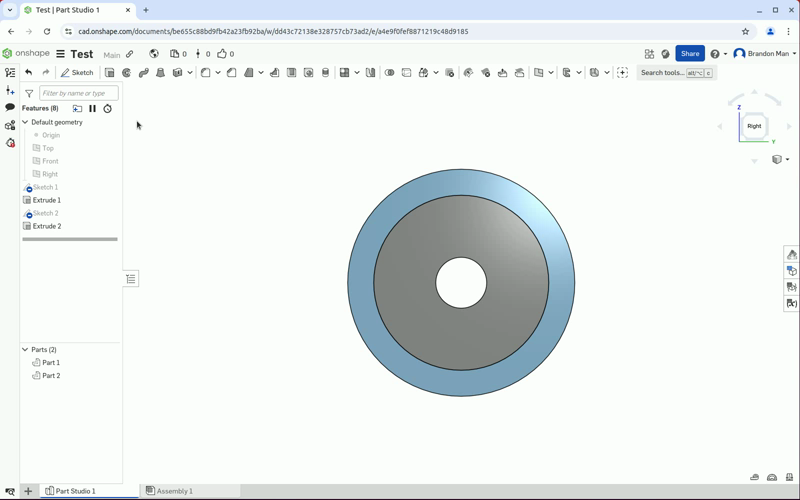
key(shift+h)
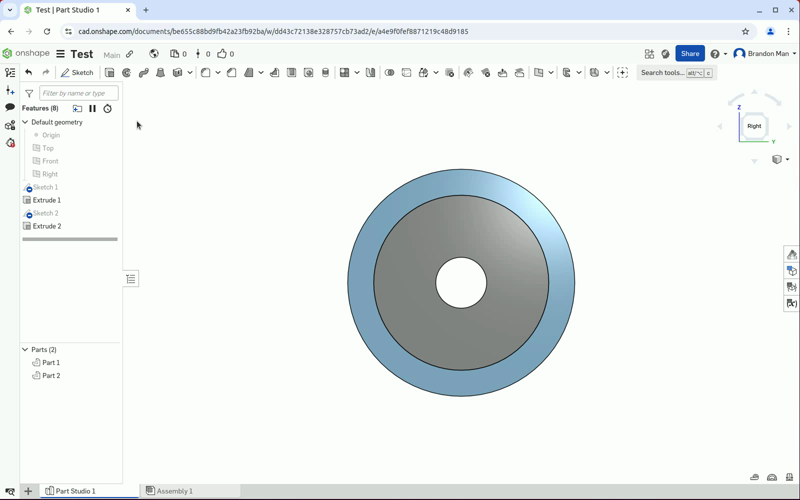
mouse_move(73, 189)
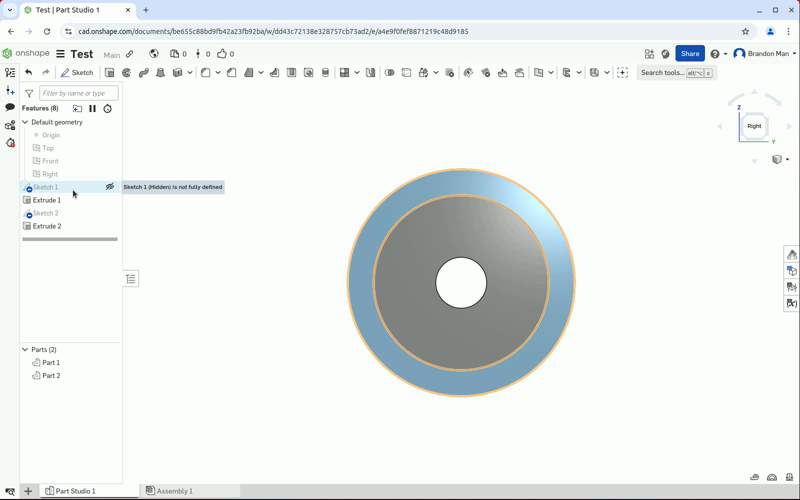
click(73, 189)
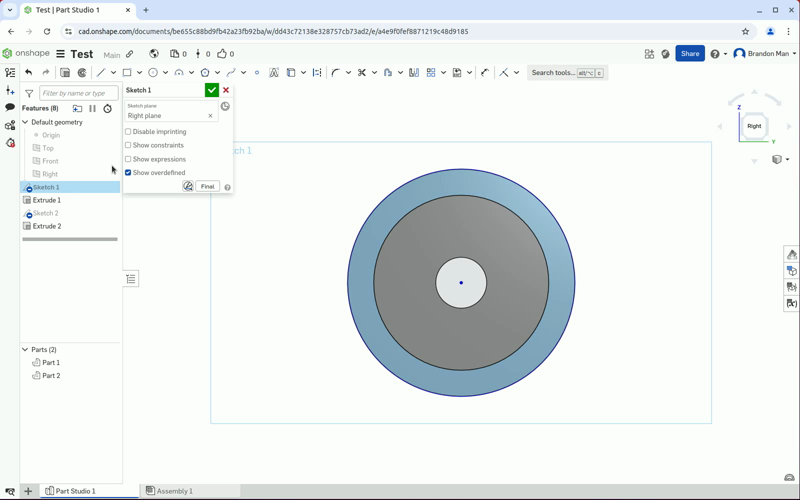
mouse_move(229, 92)
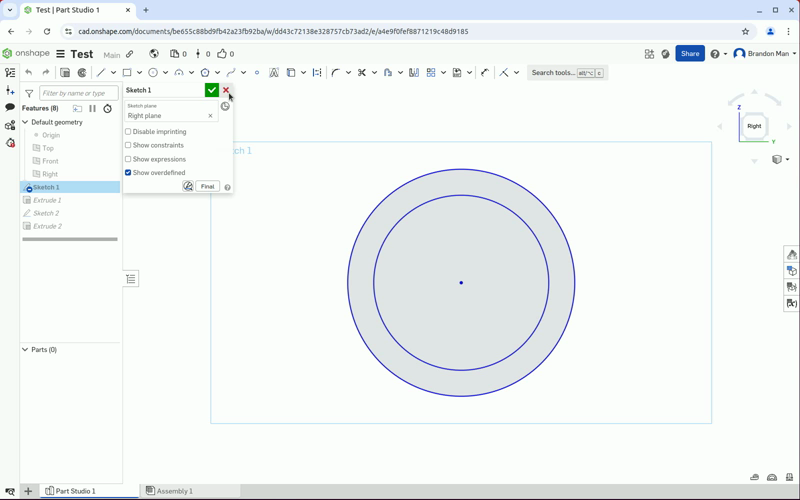
click(229, 92)
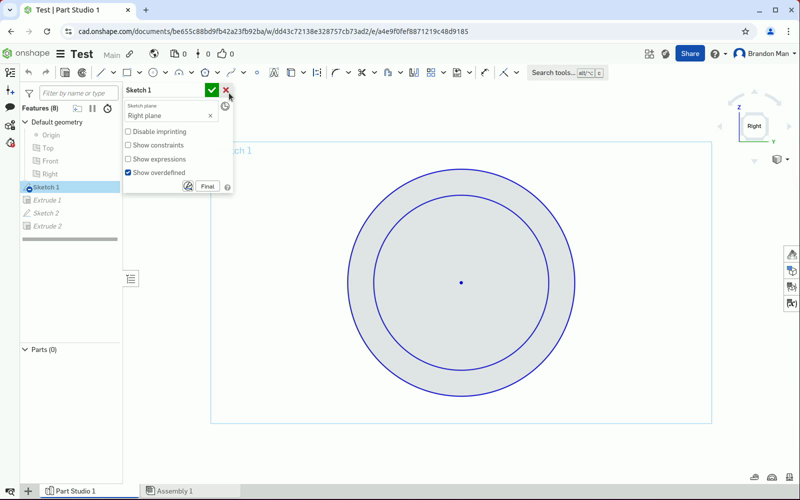
key(shift+s)
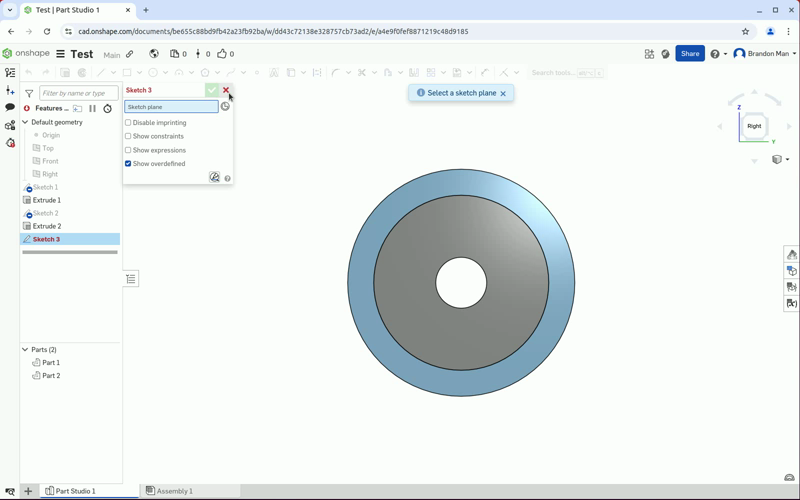
mouse_move(73, 176)
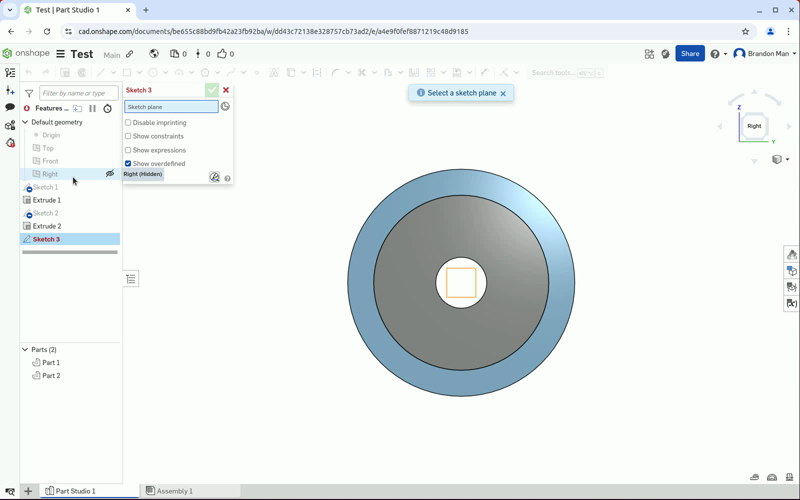
click(73, 176)
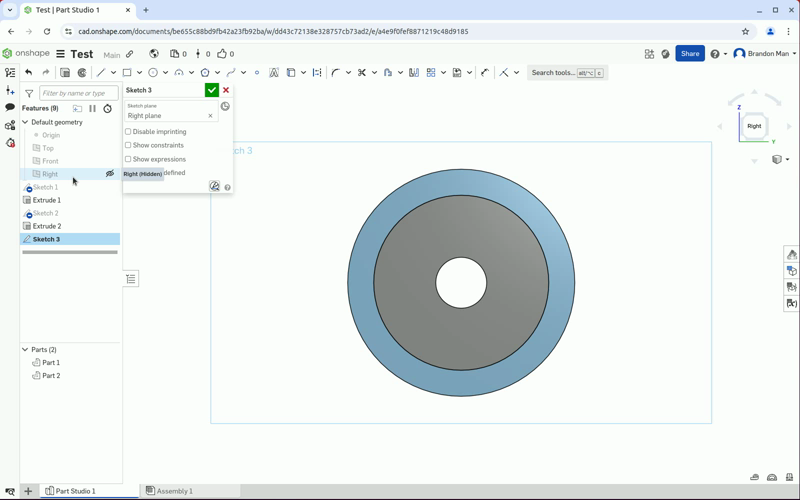
mouse_move(73, 352)
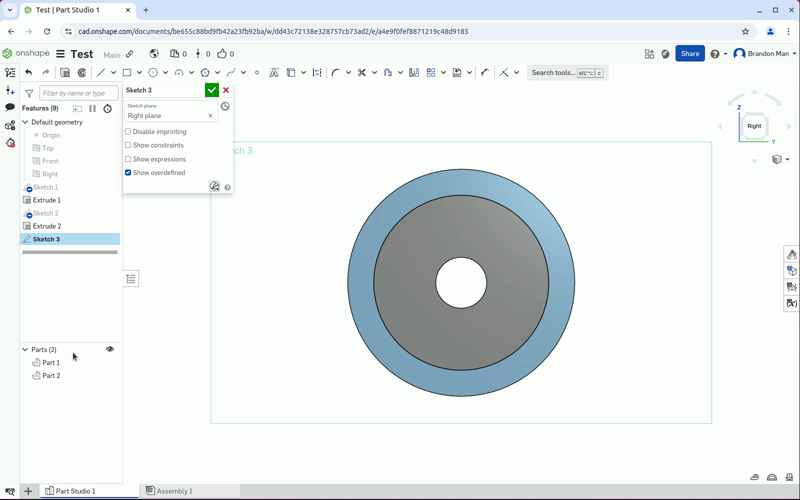
key(y)
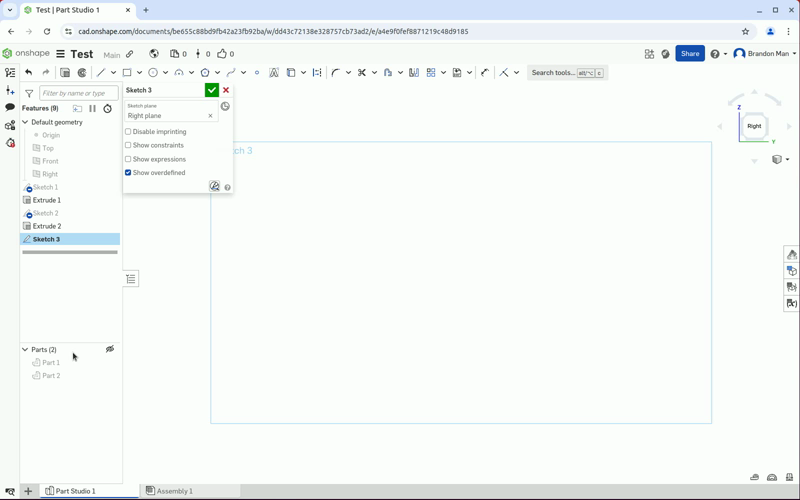
key(c)
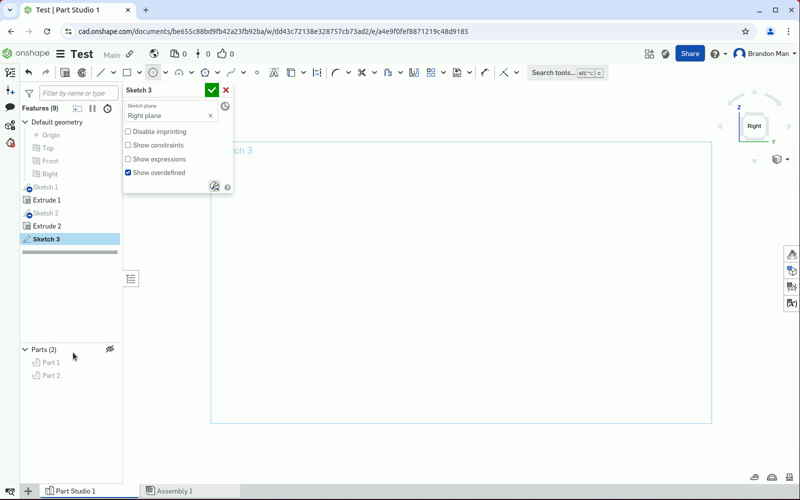
key_down(shift)
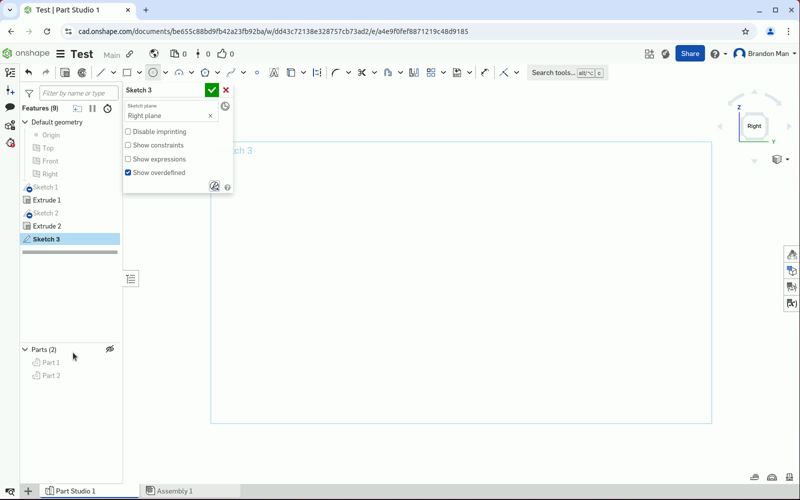
mouse_move(461, 282)
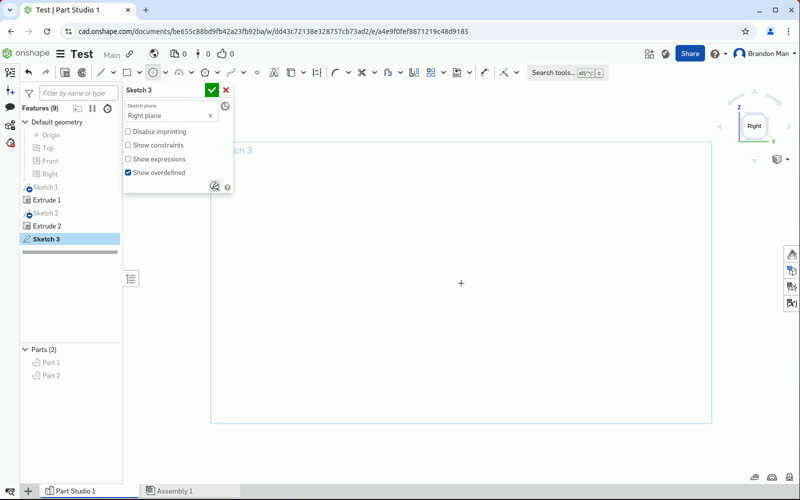
click(461, 282)
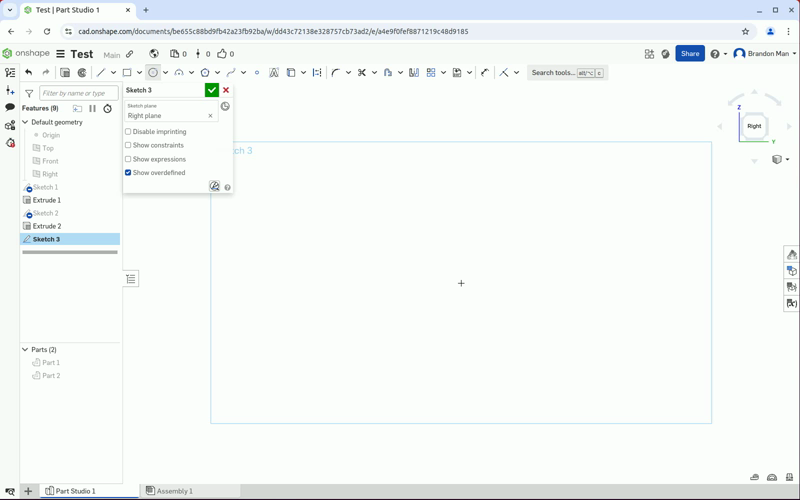
key_up(shift)
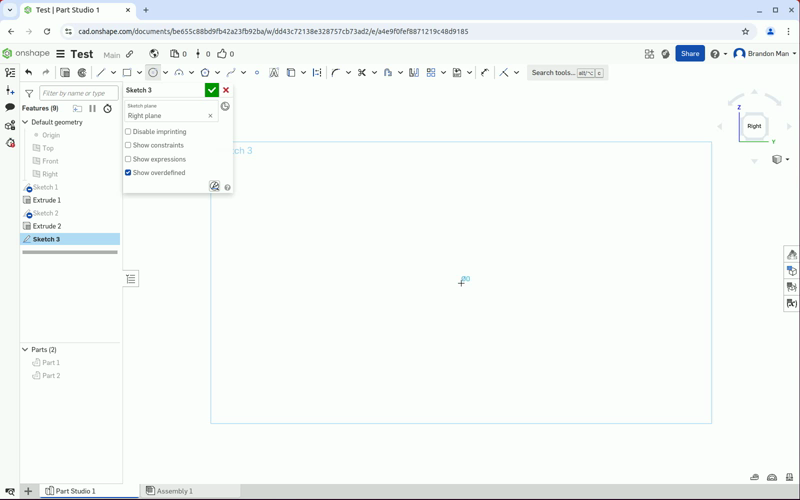
mouse_move(487, 282)
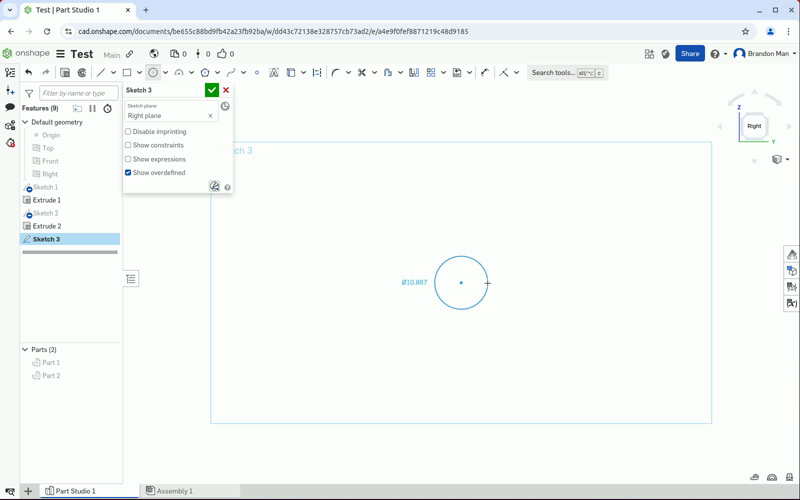
click(487, 282)
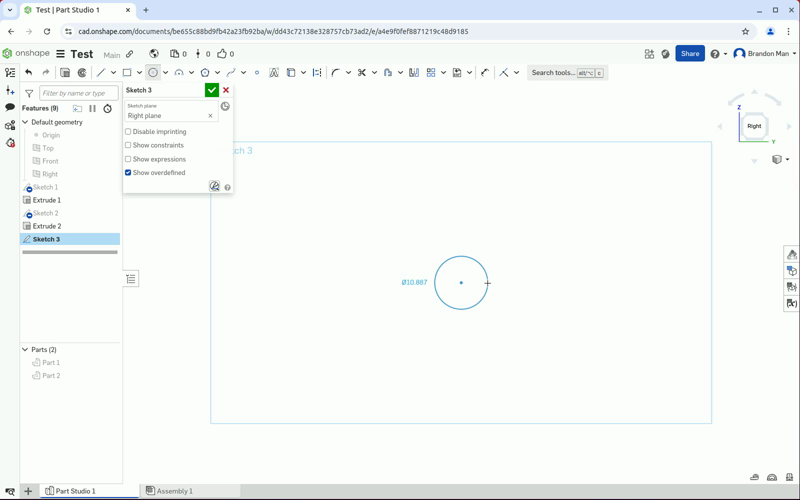
key(esc)
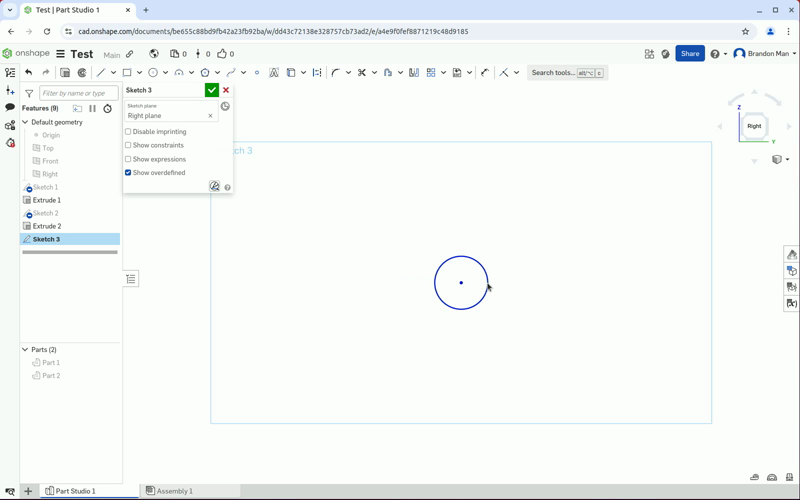
mouse_move(477, 281)
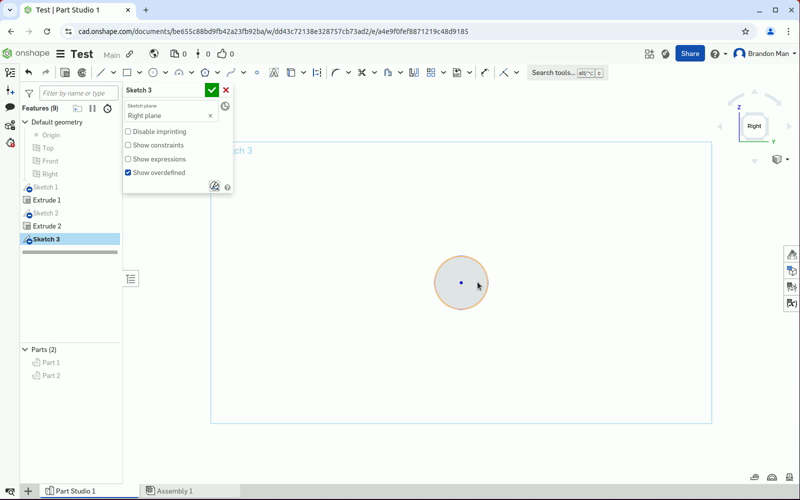
click(477, 281)
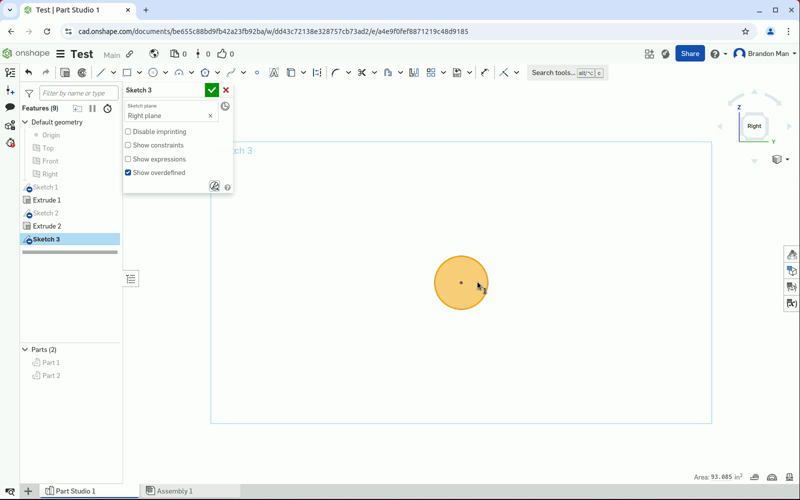
mouse_move(73, 352)
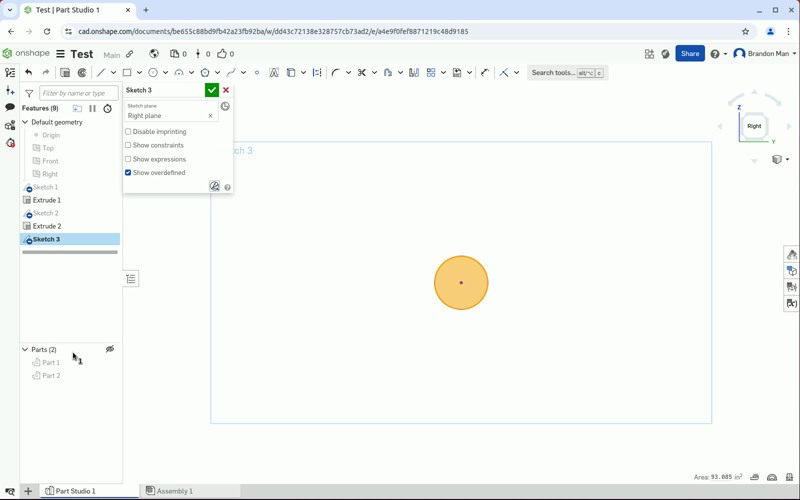
key(shift+y)
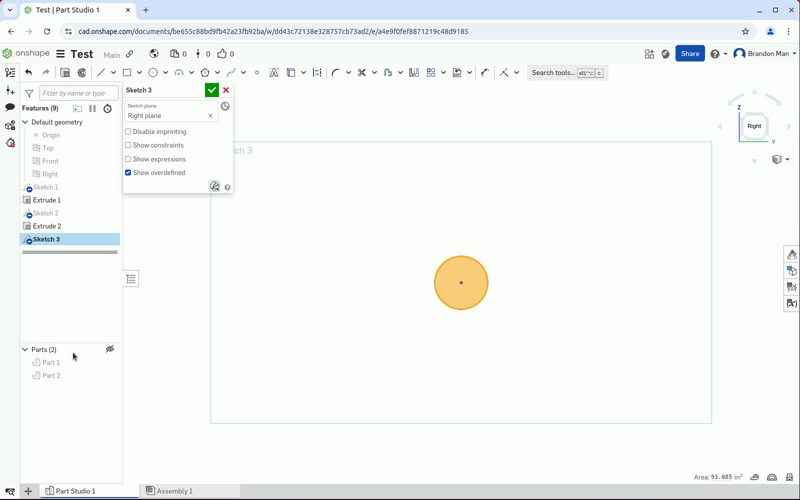
key(shift+e)
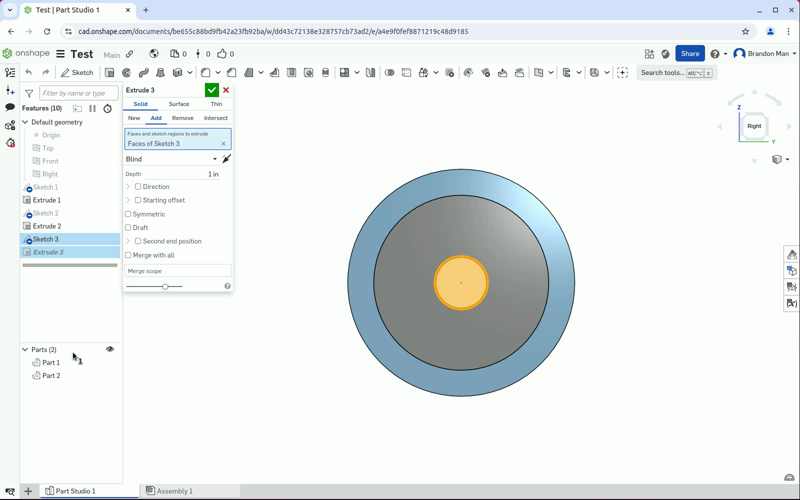
mouse_move(143, 106)
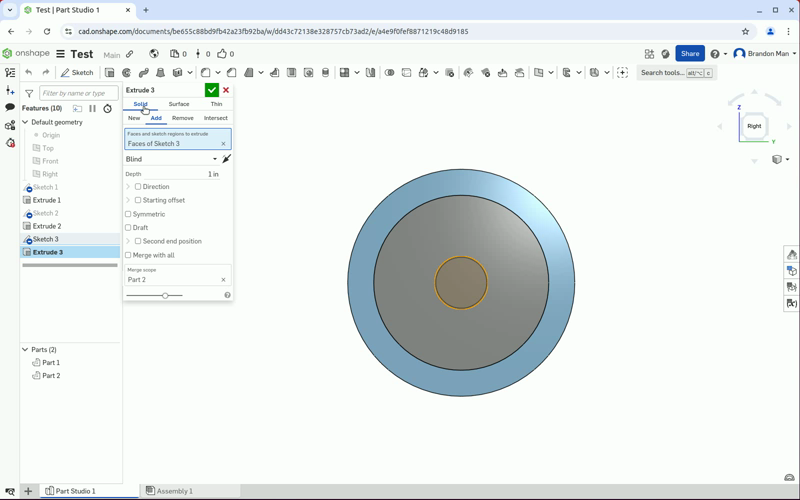
click(143, 106)
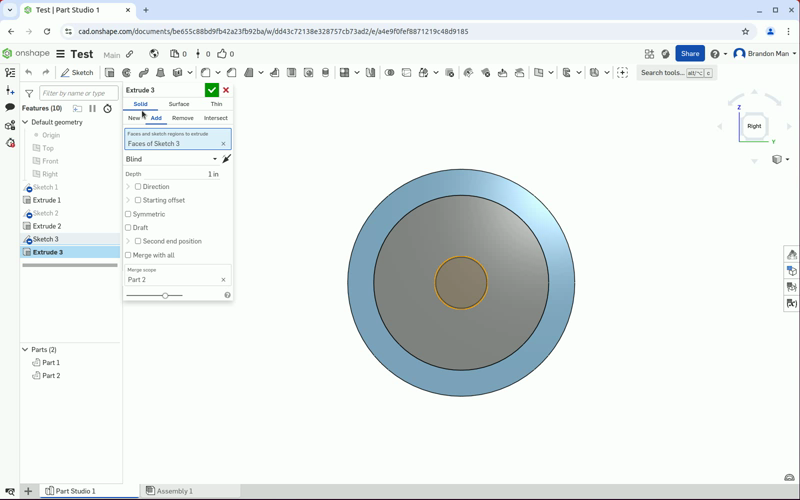
mouse_move(137, 120)
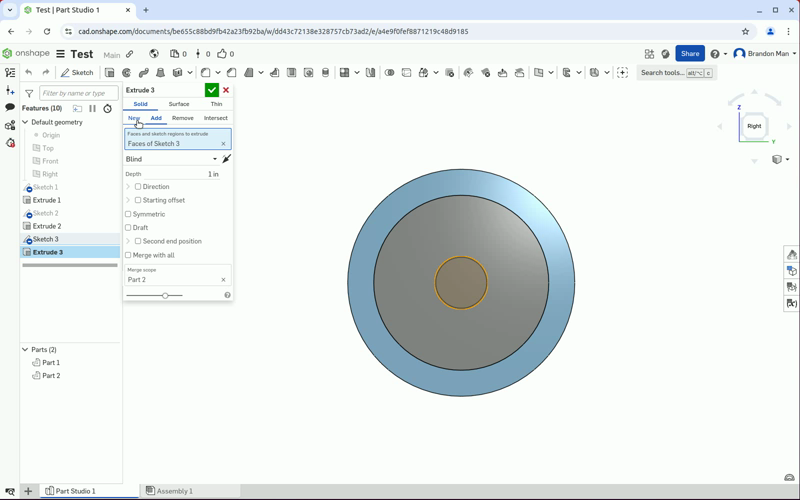
click(137, 120)
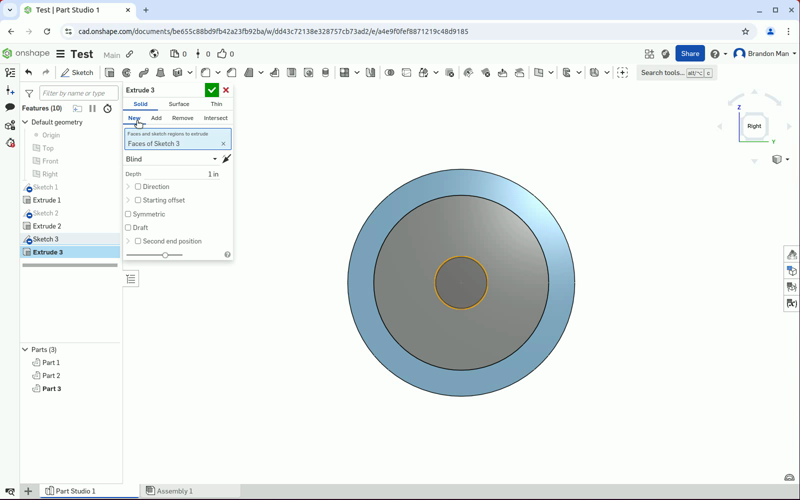
key(tab, 4)
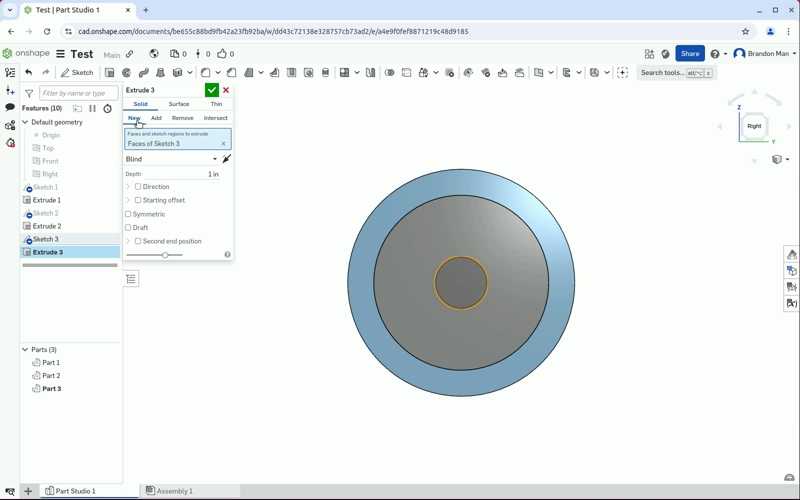
text(10.591)
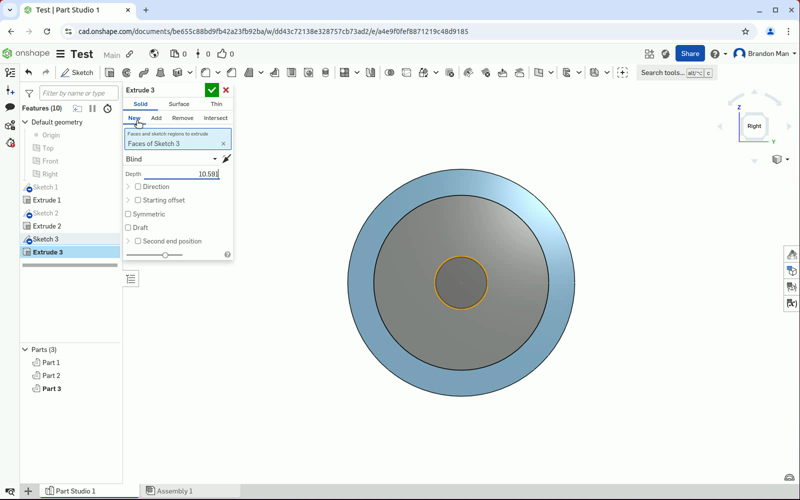
key(enter)
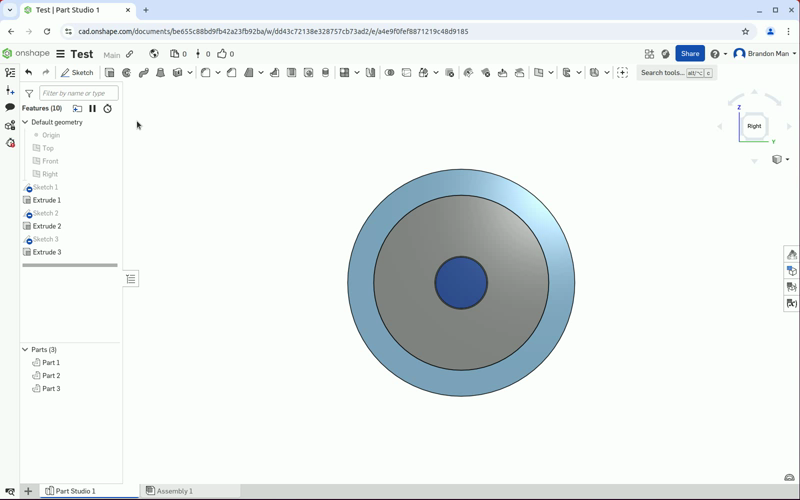
key(shift+h)
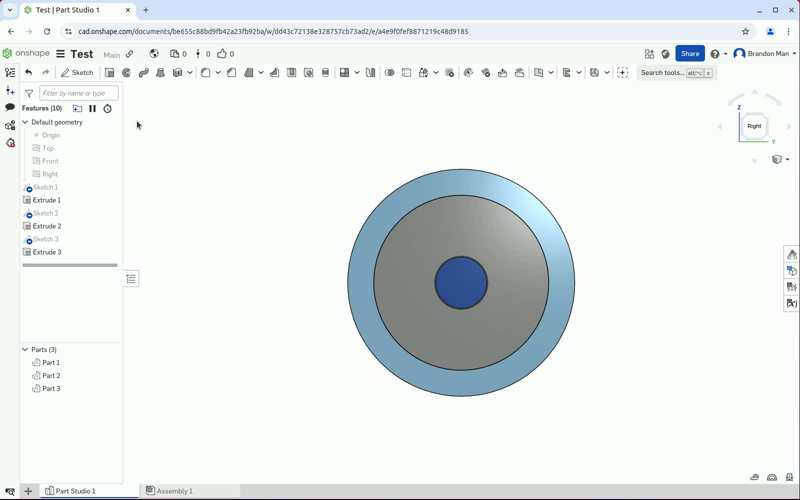
key(shift+h)
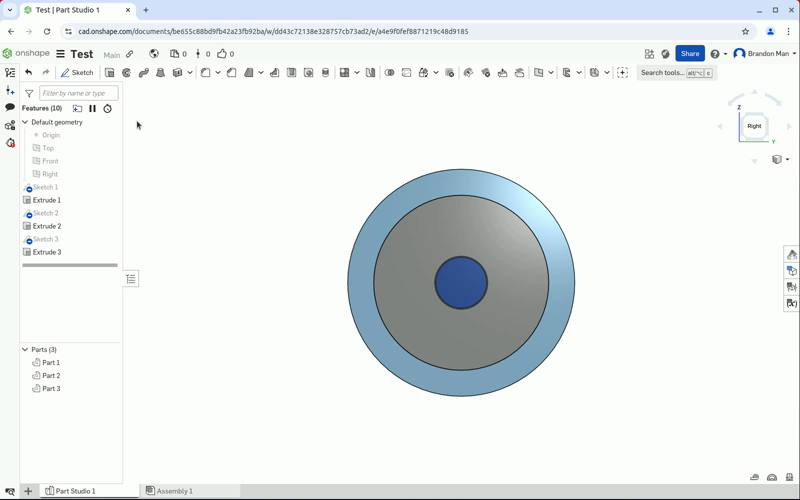
mouse_move(73, 189)
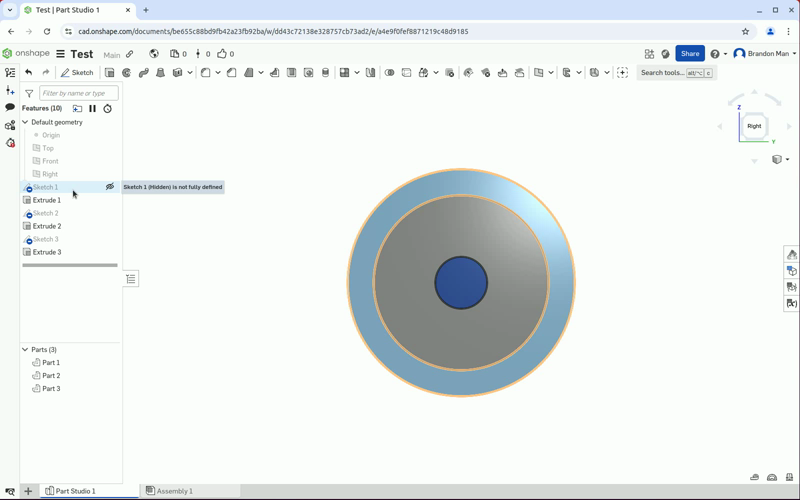
click(73, 189)
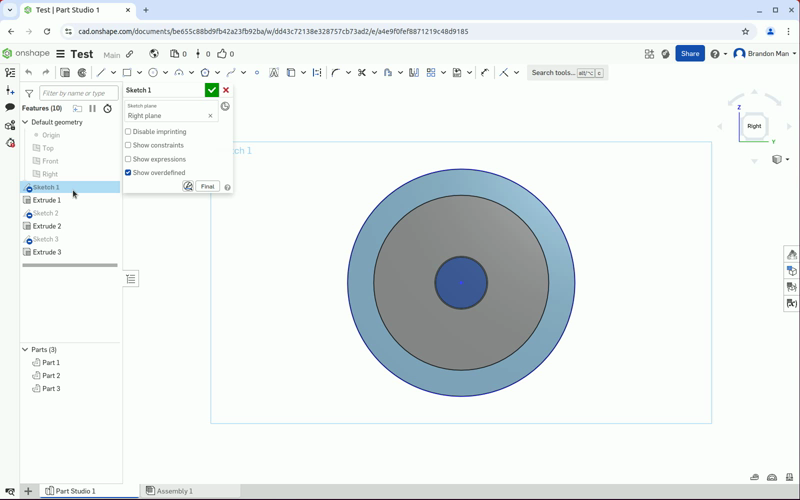
mouse_move(229, 92)
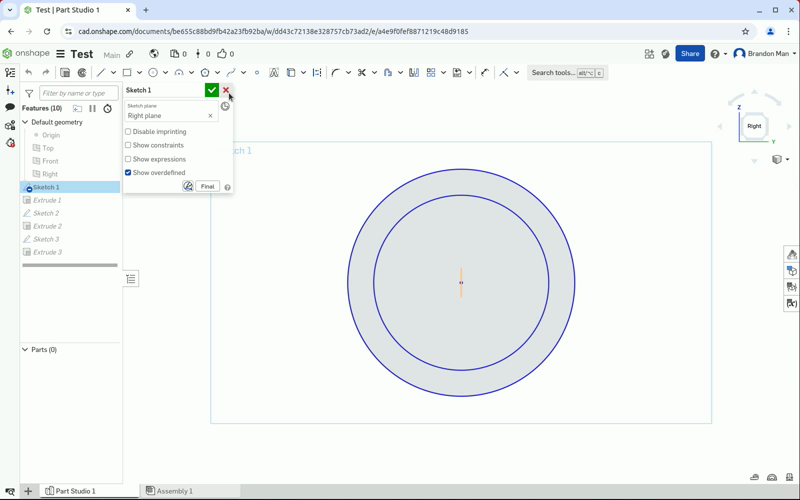
click(229, 92)
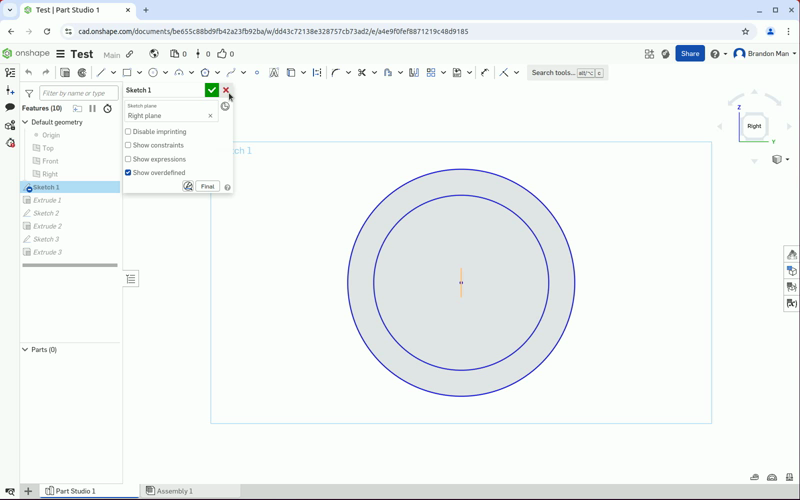
key(shift+s)
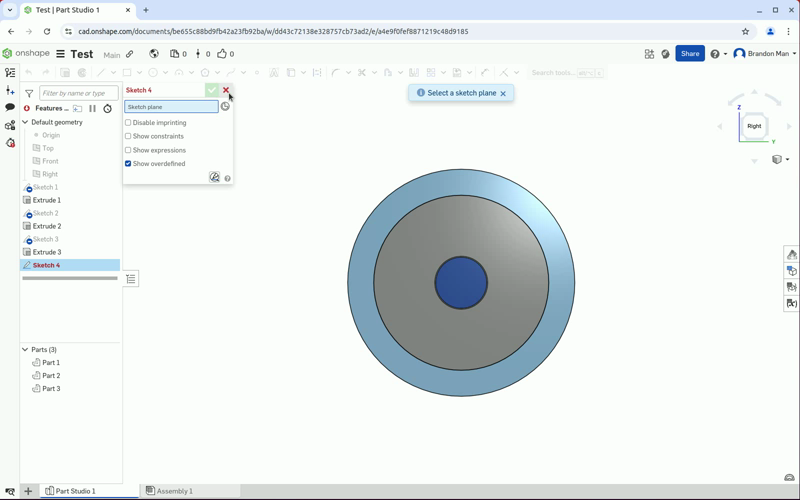
mouse_move(73, 176)
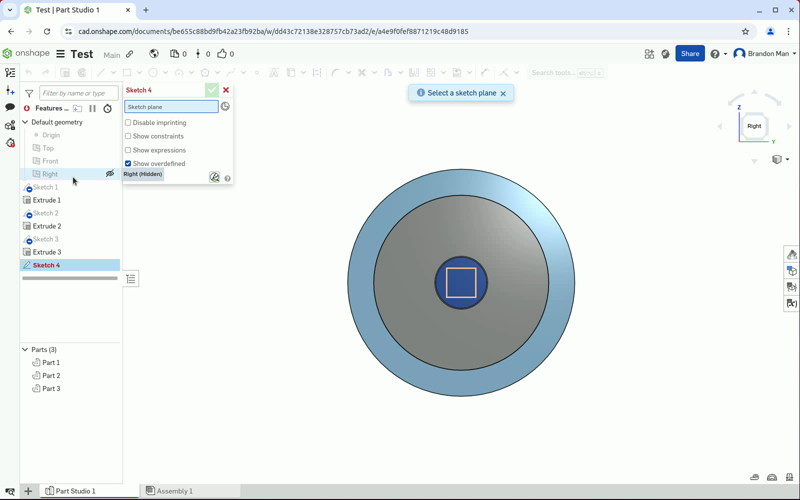
click(73, 176)
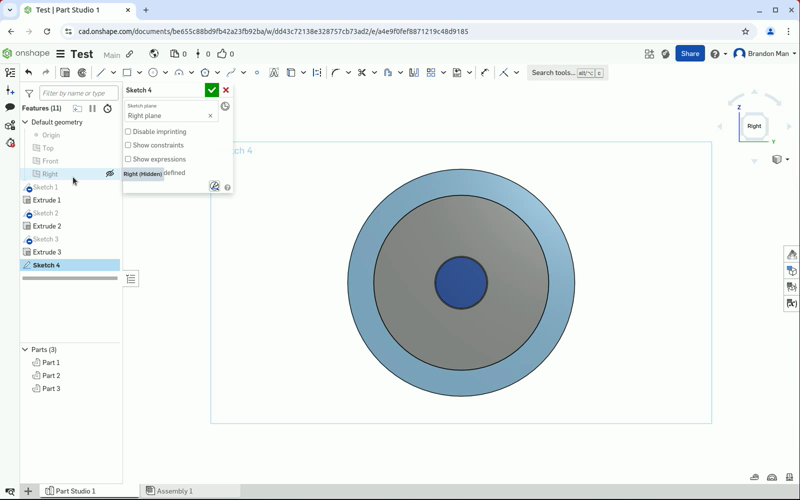
mouse_move(73, 352)
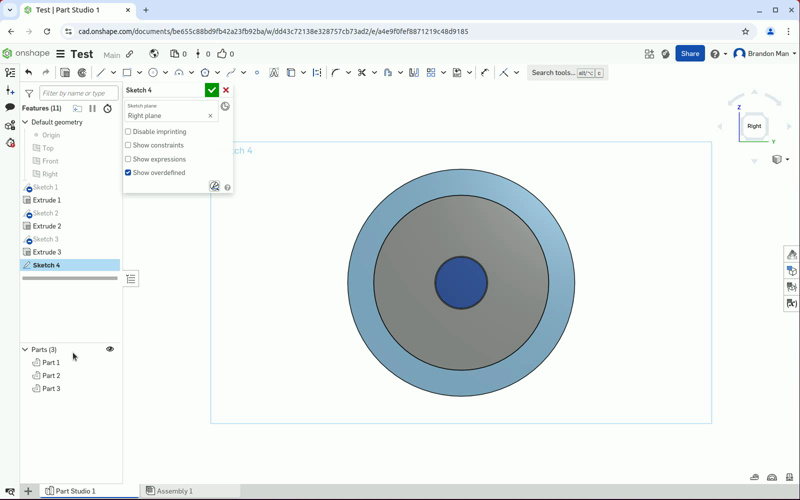
key(y)
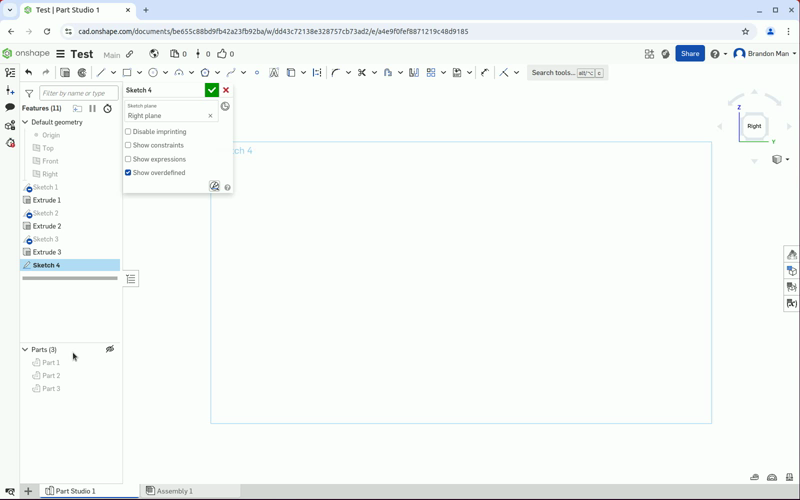
key(c)
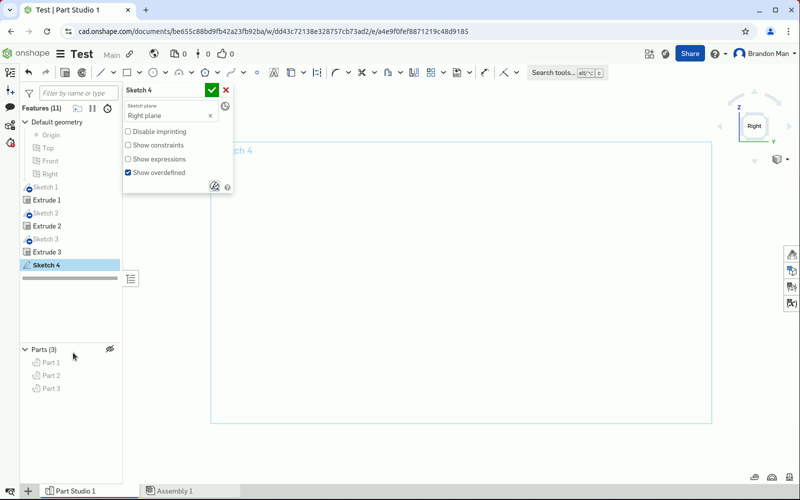
key_down(shift)
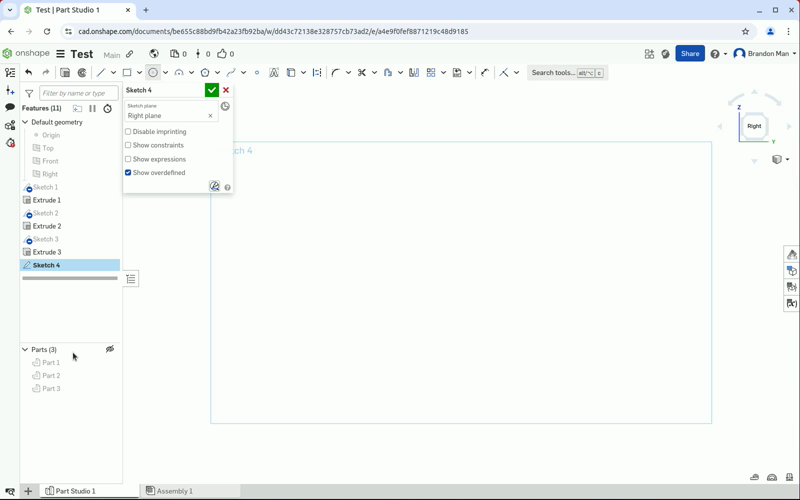
mouse_move(461, 282)
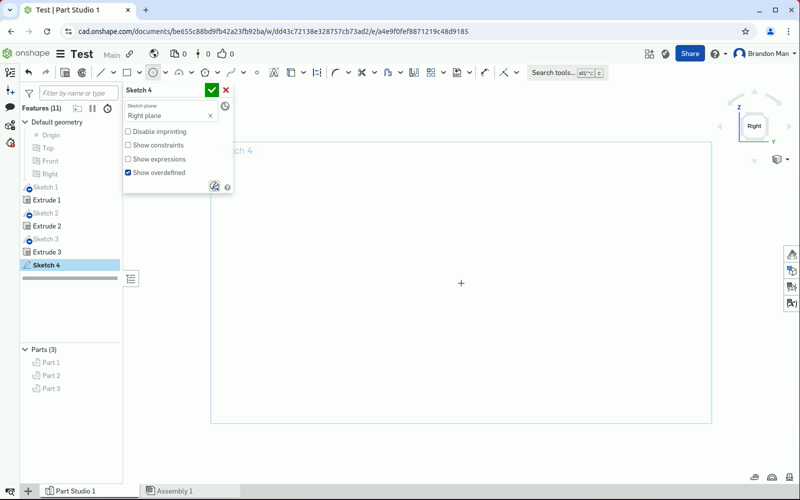
click(461, 282)
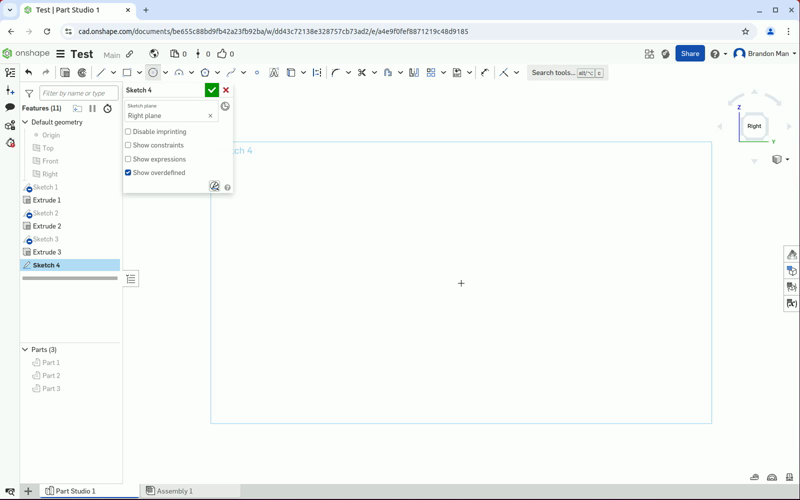
key_up(shift)
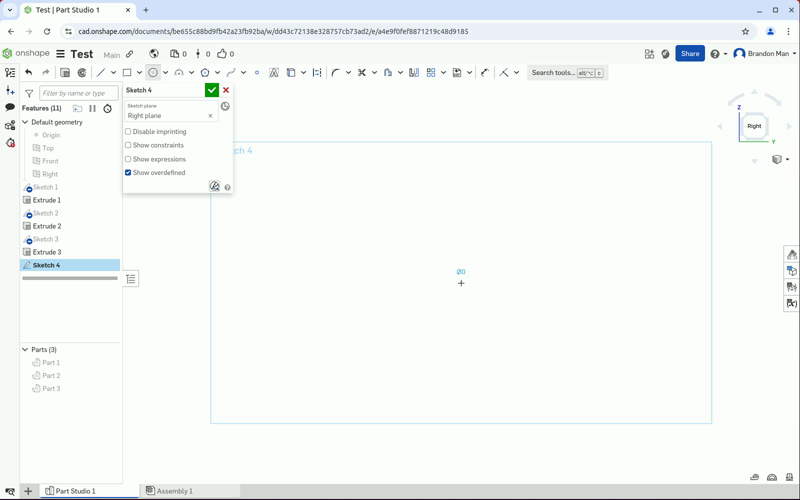
mouse_move(548, 282)
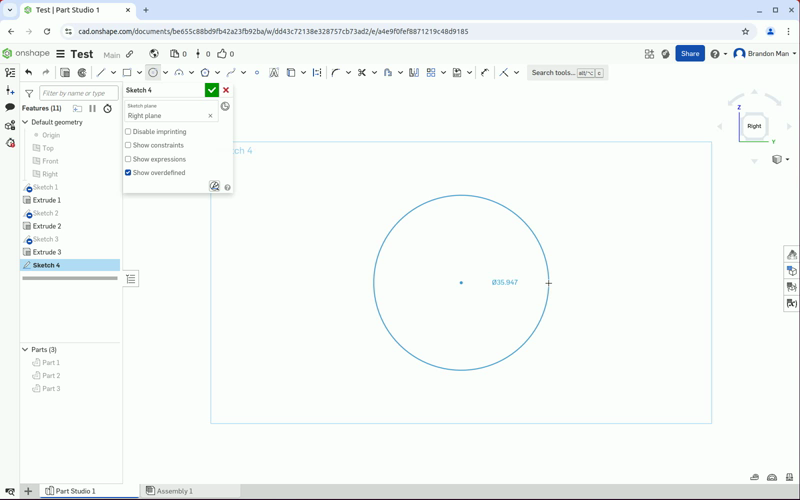
click(548, 282)
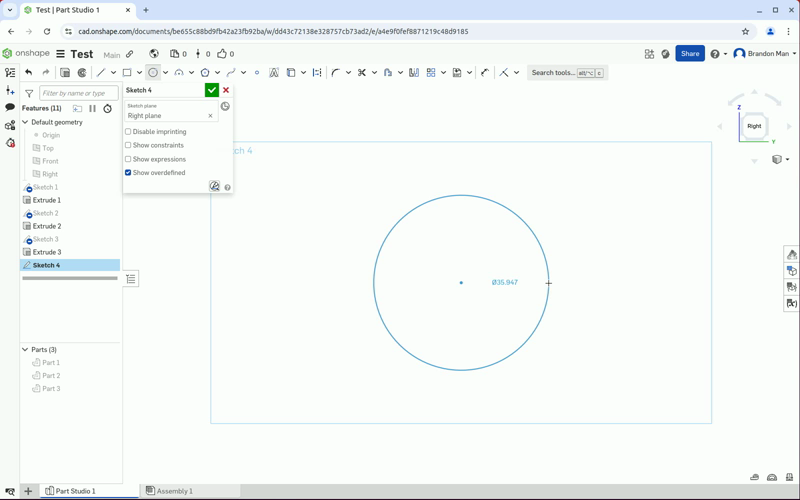
key(esc)
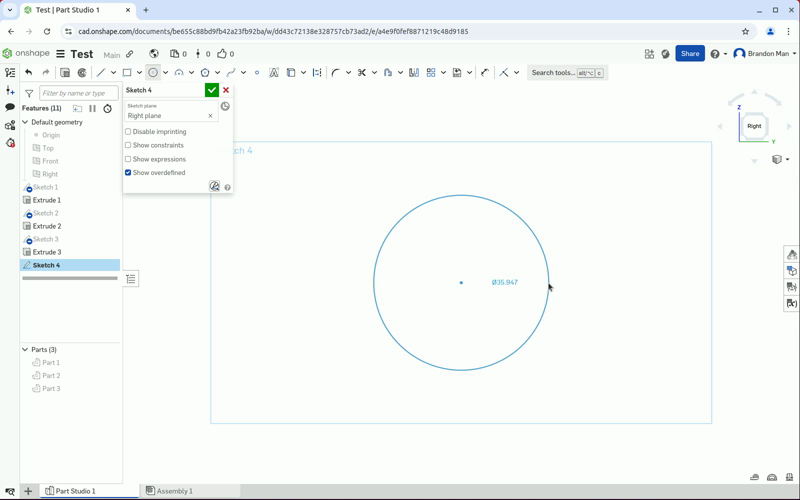
key(c)
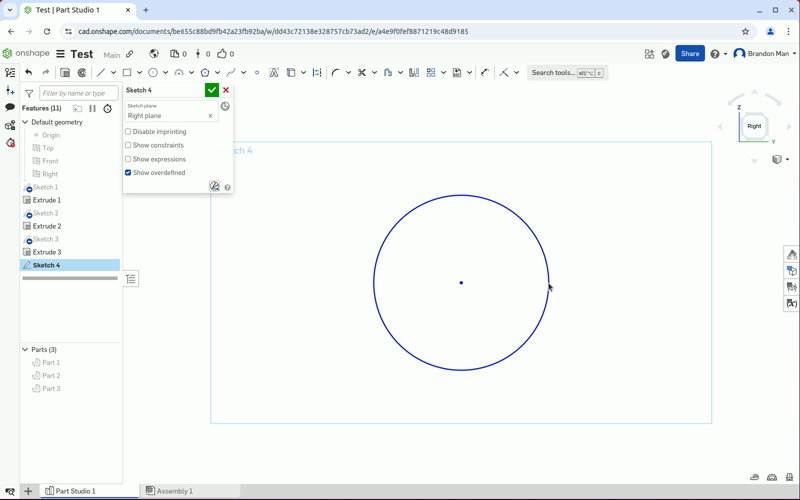
key_down(shift)
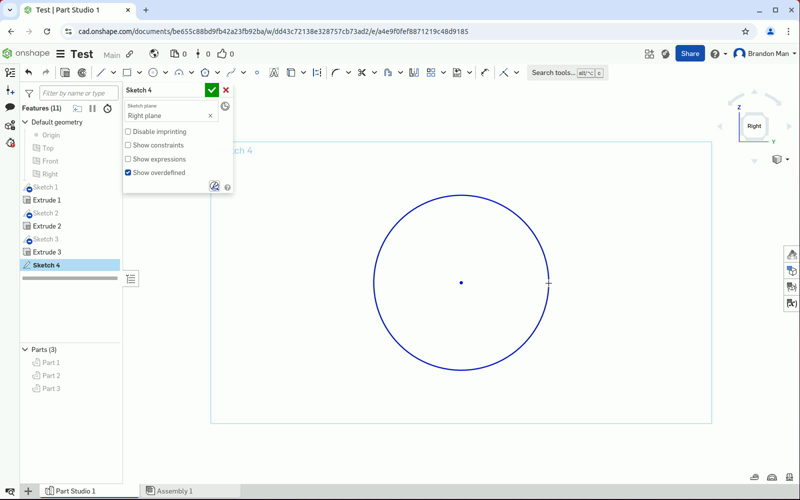
mouse_move(461, 282)
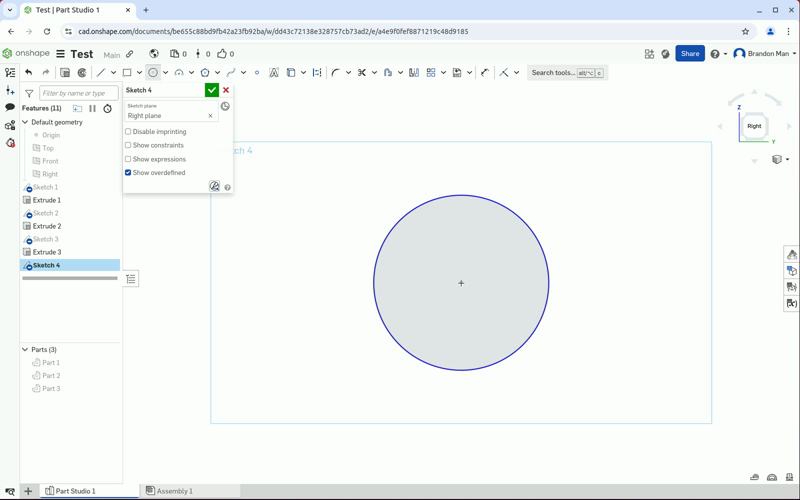
click(461, 282)
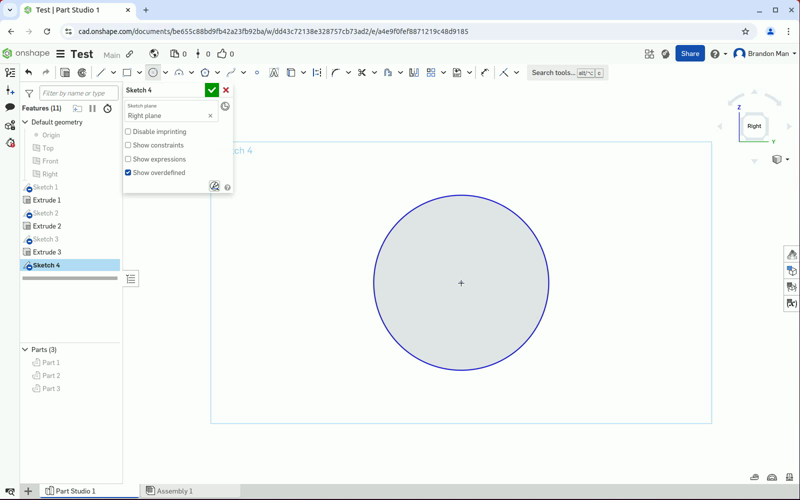
key_up(shift)
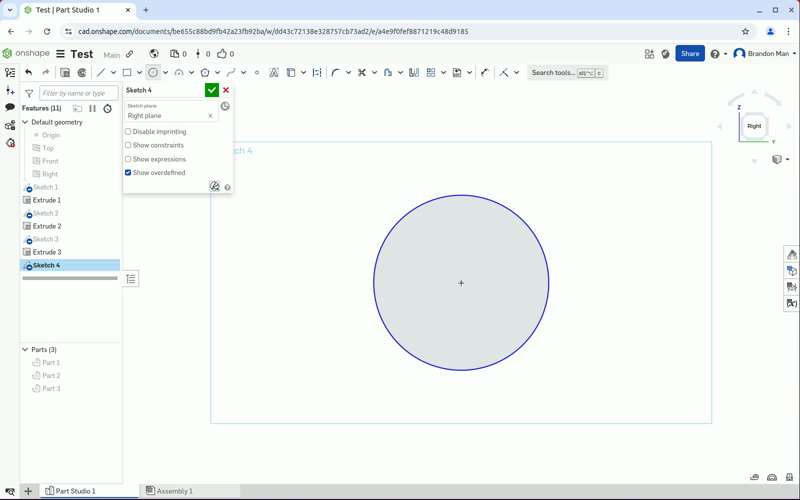
mouse_move(486, 282)
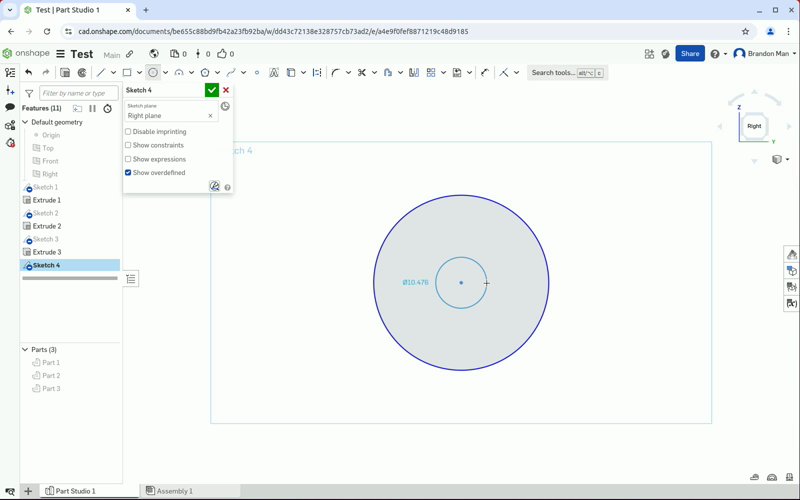
click(486, 282)
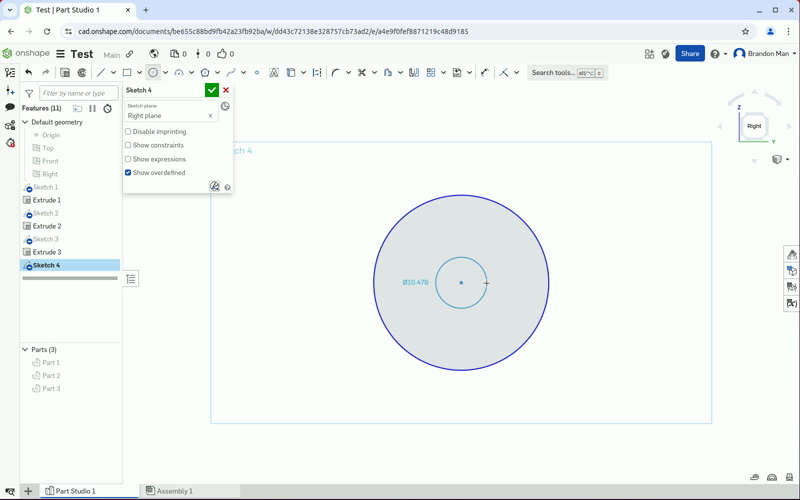
key(esc)
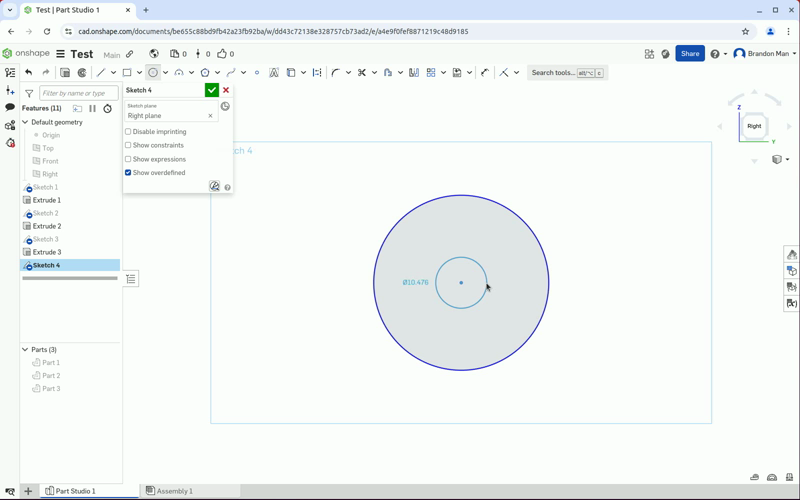
mouse_move(404, 269)
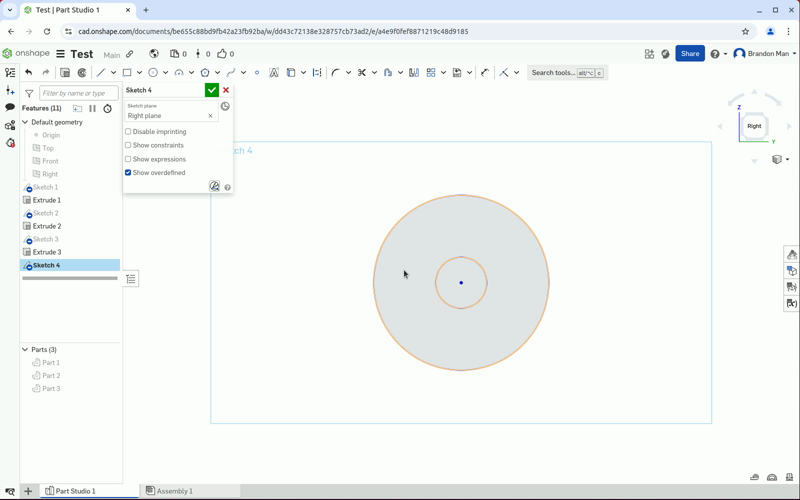
click(404, 269)
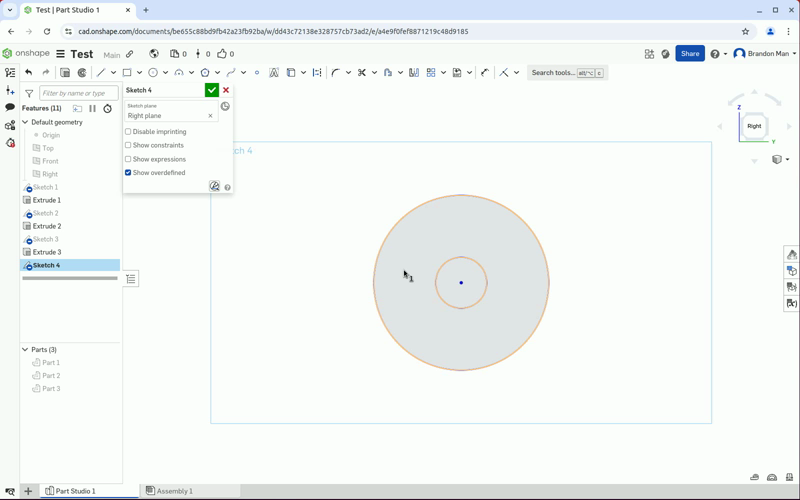
mouse_move(73, 352)
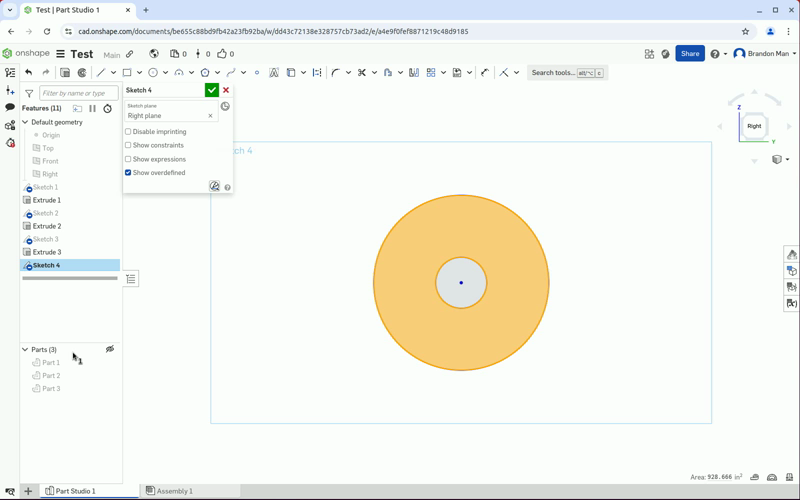
key(shift+y)
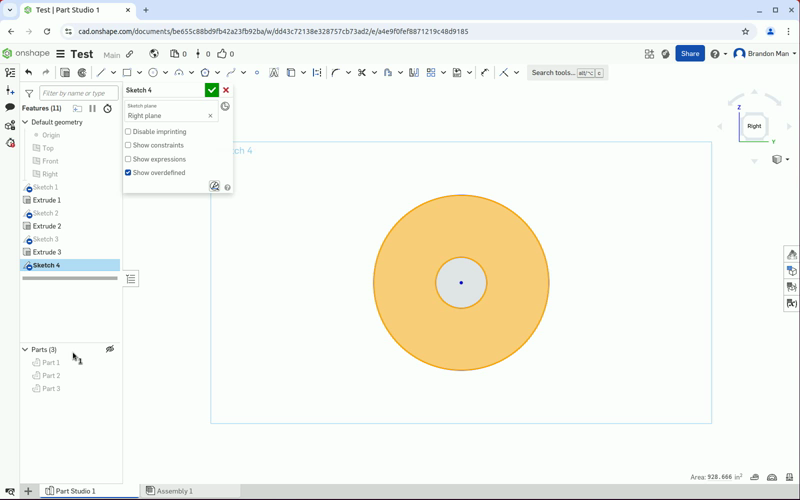
key(shift+e)
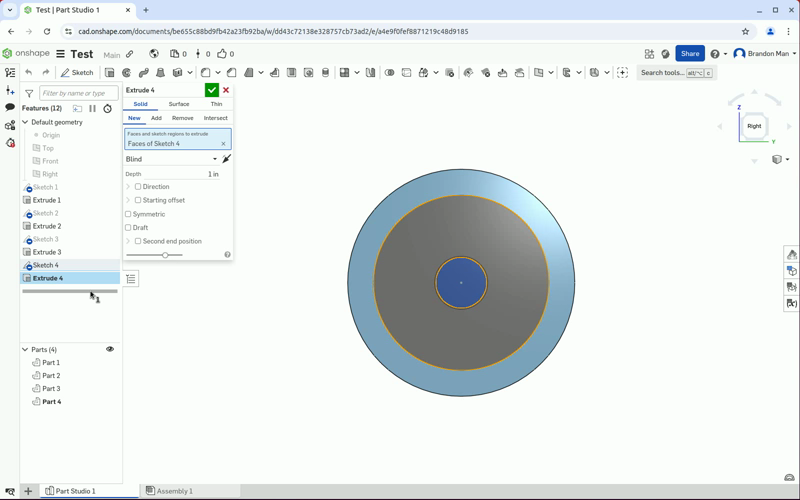
mouse_move(143, 106)
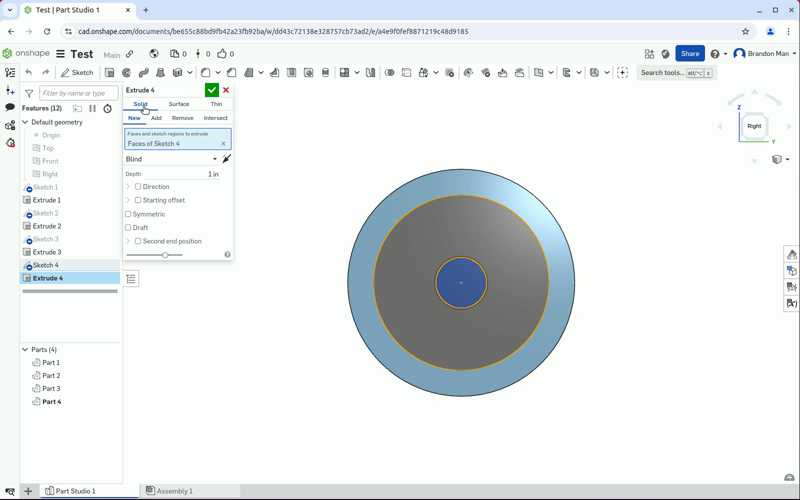
click(143, 106)
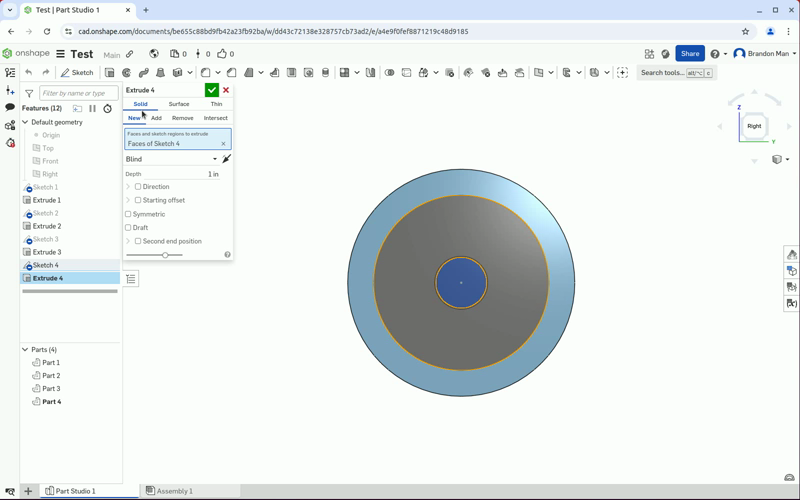
mouse_move(137, 120)
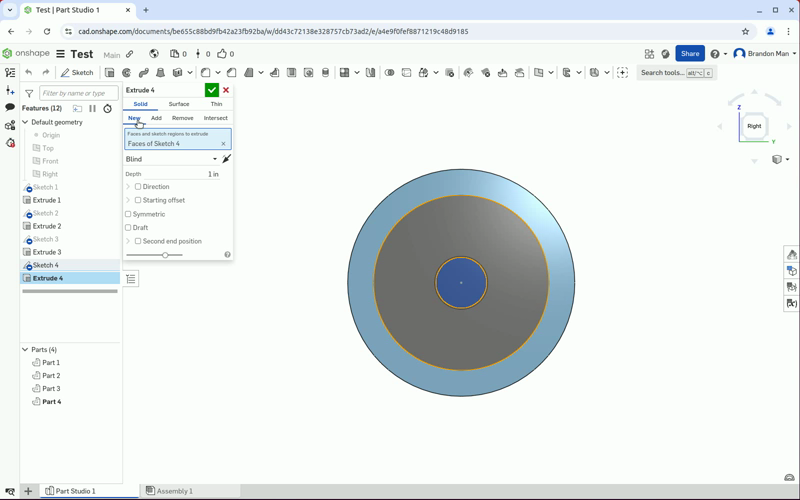
click(137, 120)
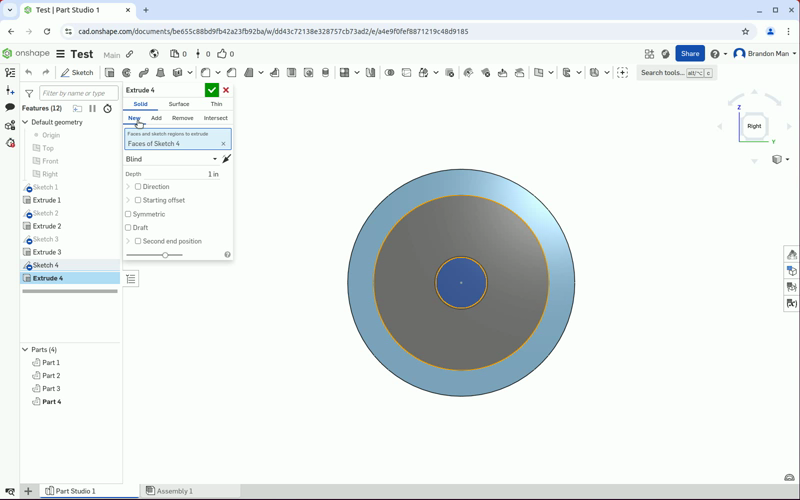
key(tab, 4)
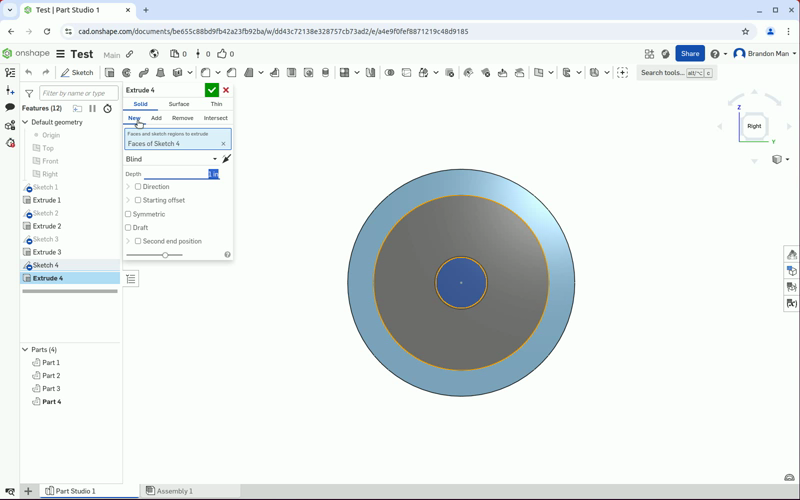
text(12.517)
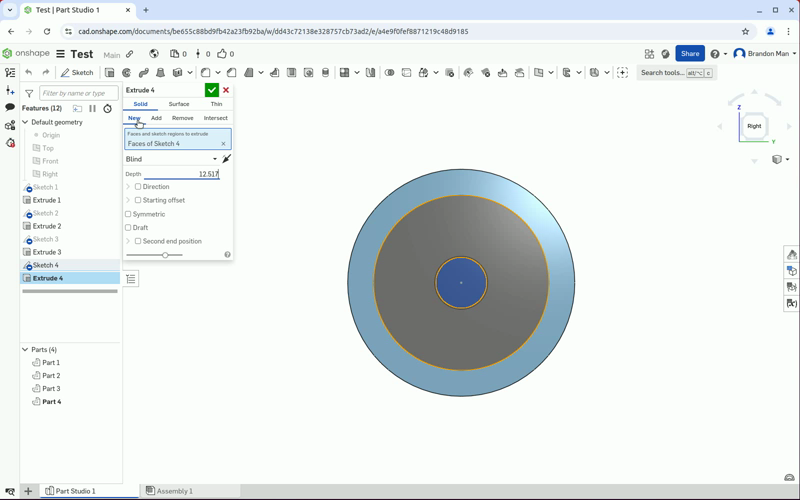
key(enter)
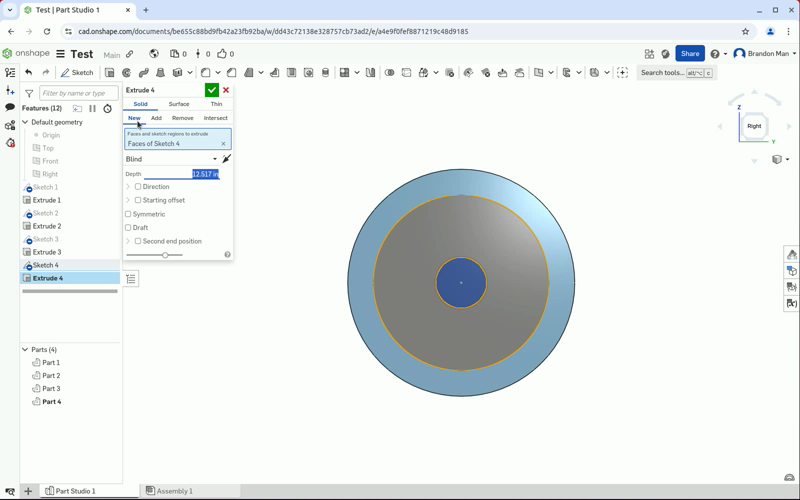
key(shift+h)
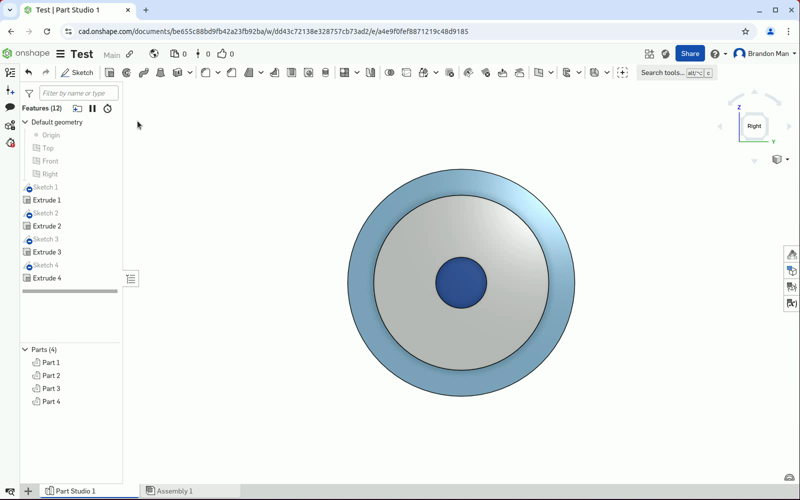
key(shift+h)
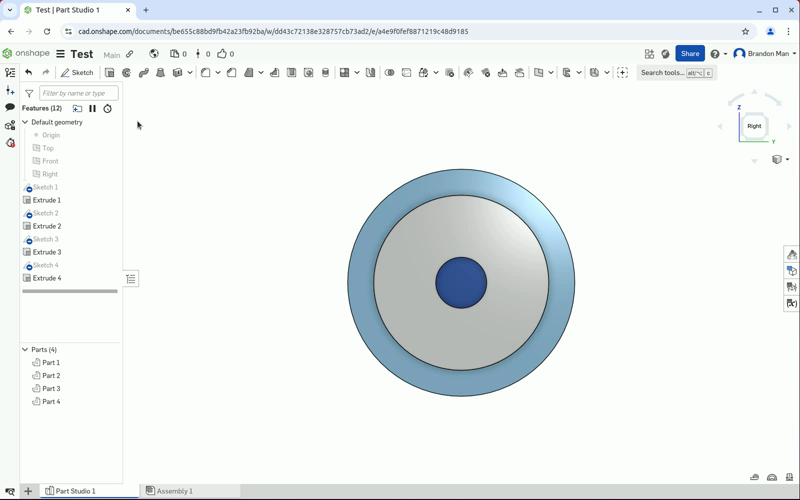
mouse_move(73, 189)
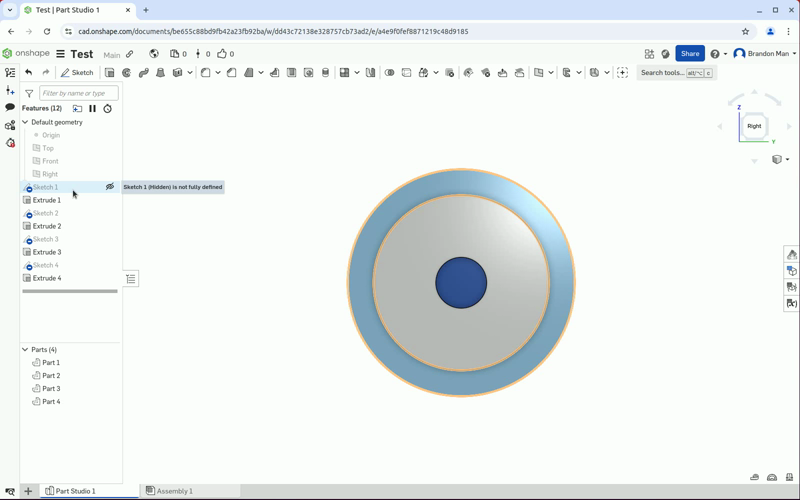
click(73, 189)
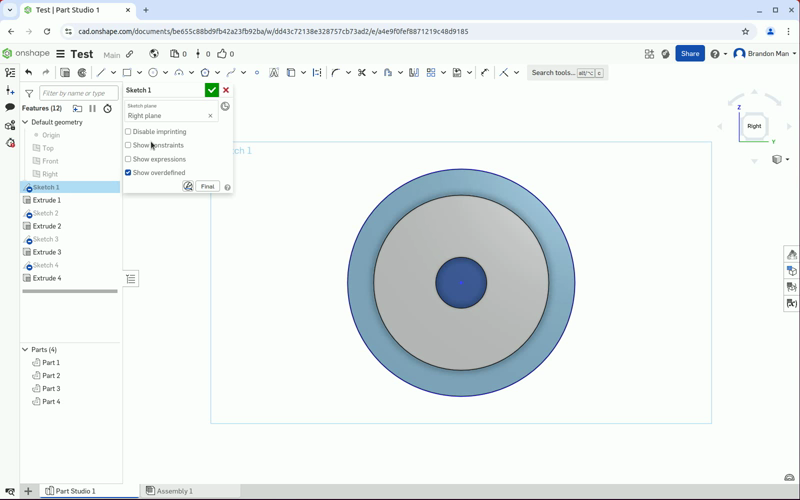
mouse_move(229, 92)
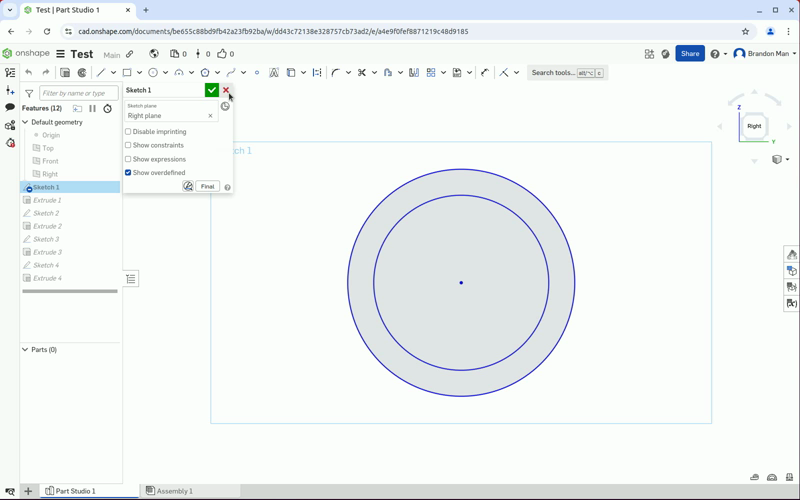
click(229, 92)
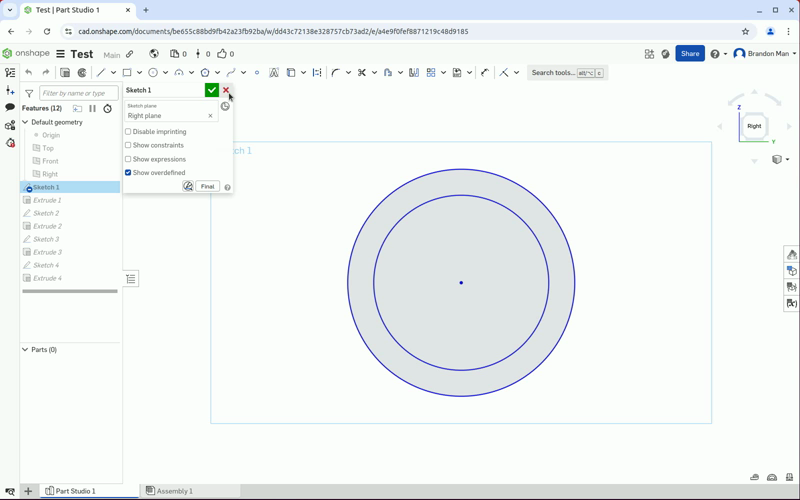
key(shift+s)
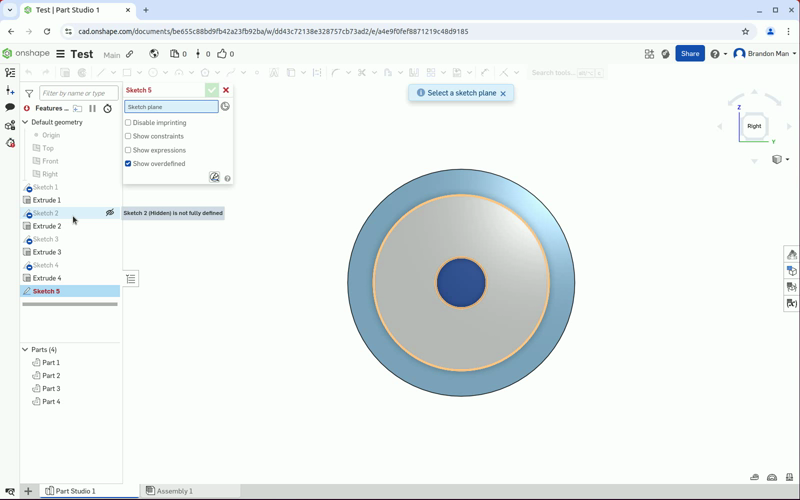
scroll(3)
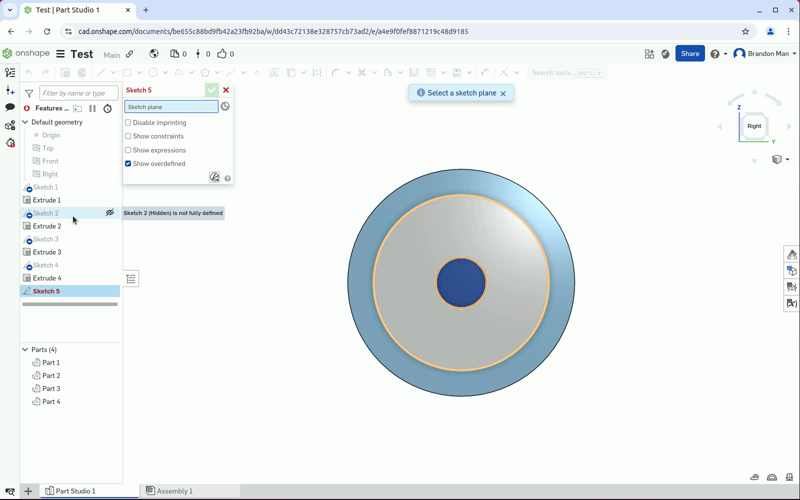
mouse_move(73, 176)
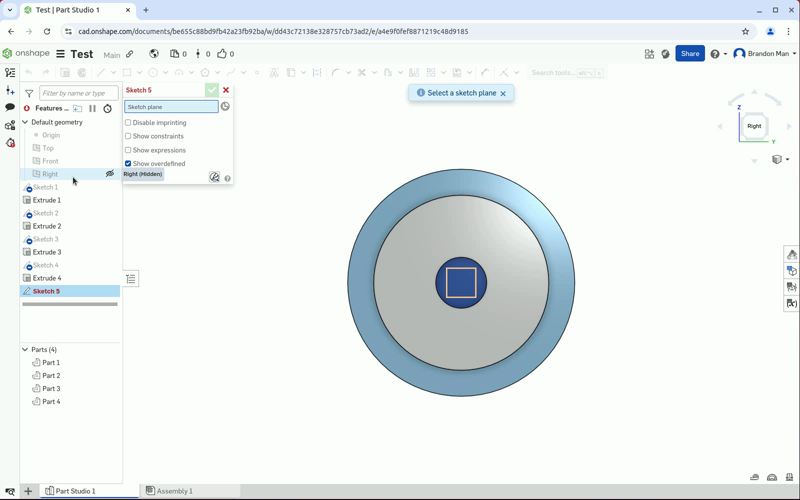
click(73, 176)
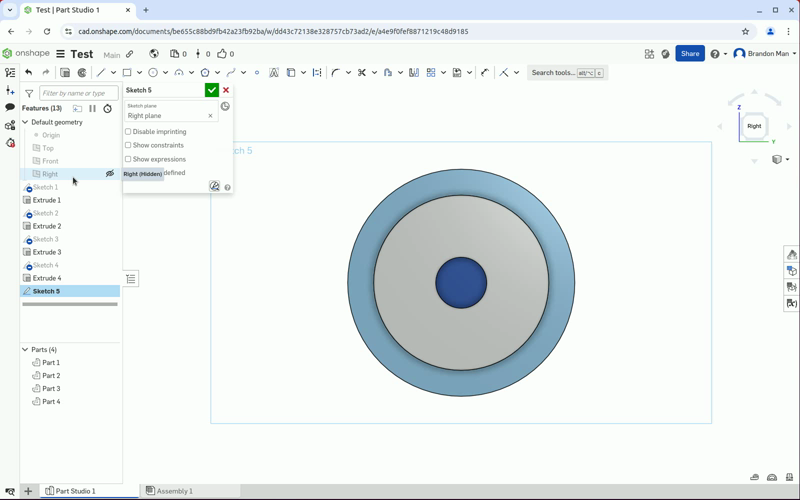
mouse_move(73, 352)
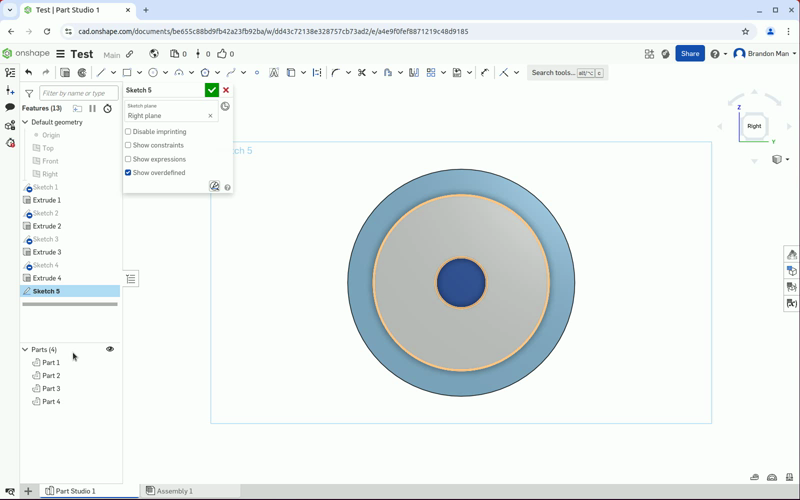
key(y)
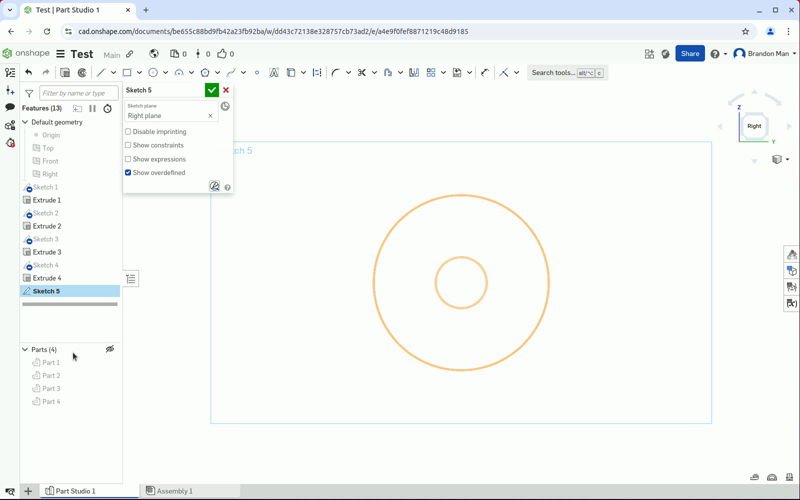
key(c)
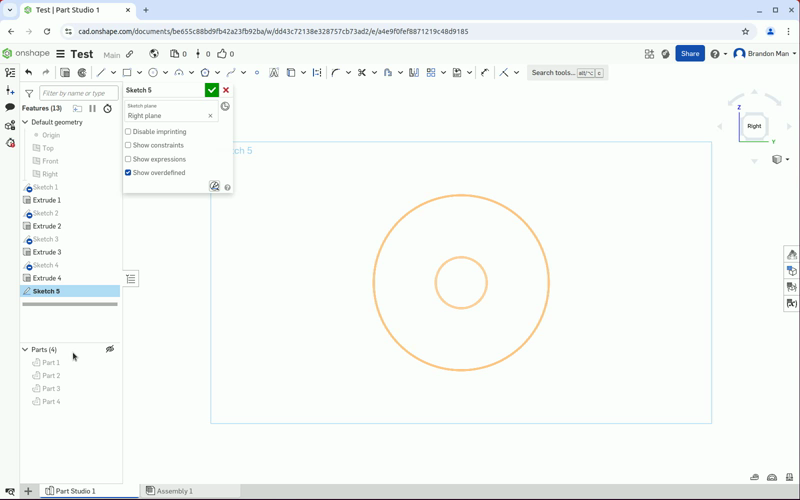
key_down(shift)
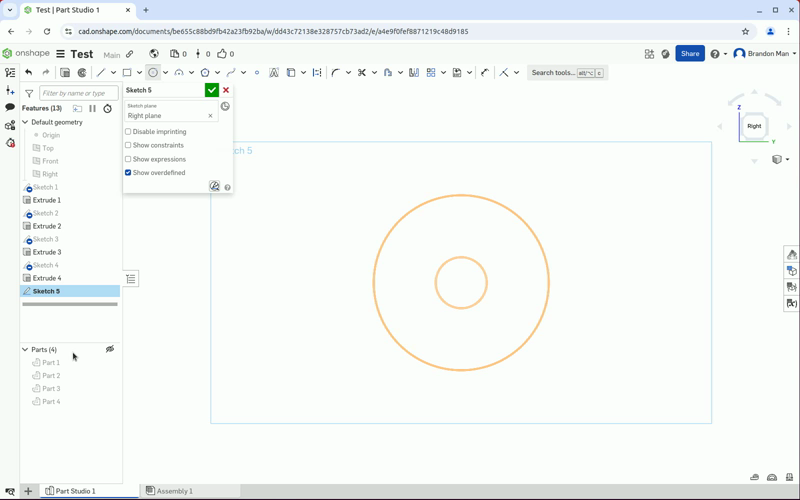
mouse_move(461, 282)
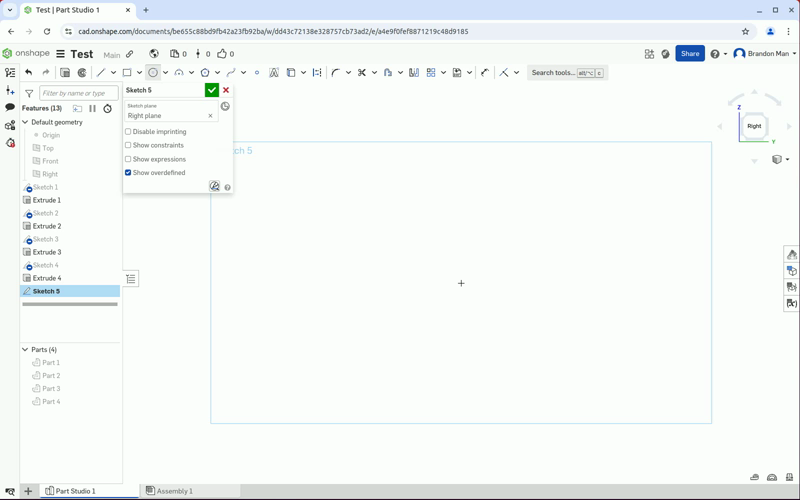
click(461, 282)
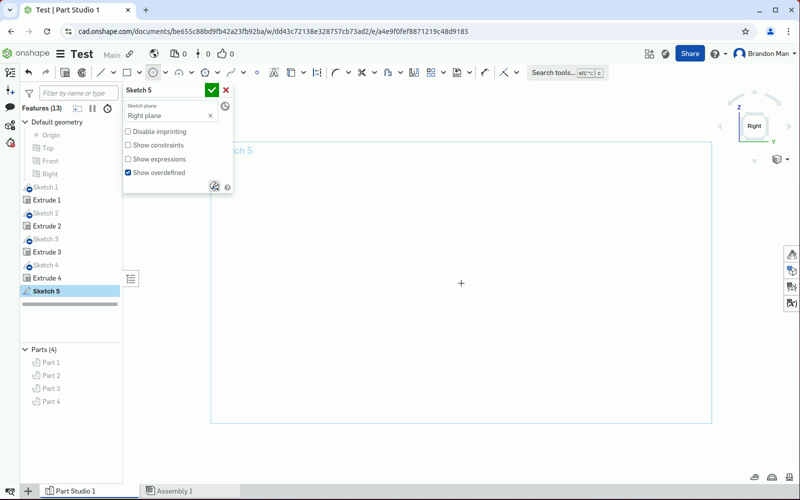
key_up(shift)
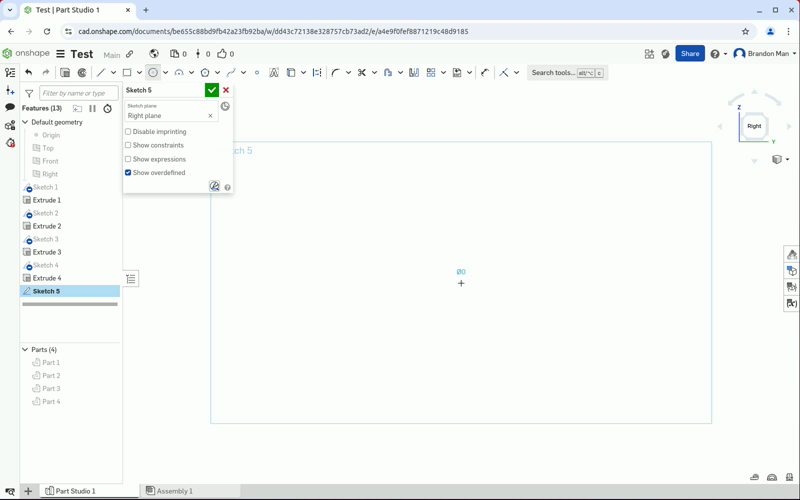
mouse_move(487, 282)
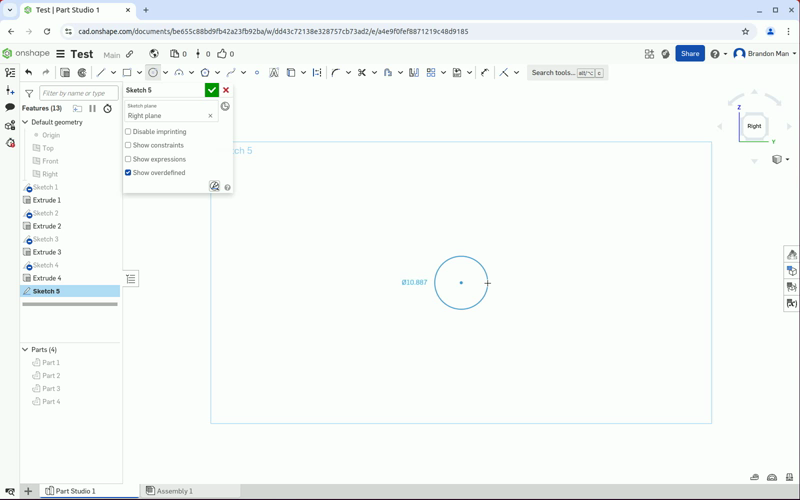
click(487, 282)
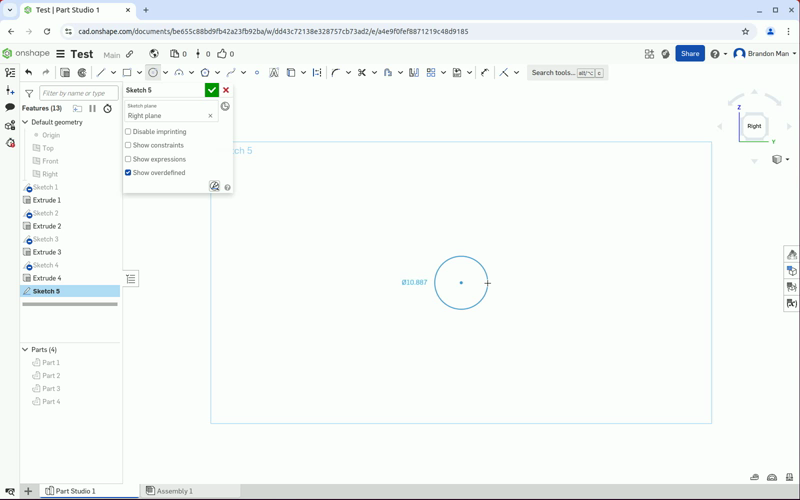
key(esc)
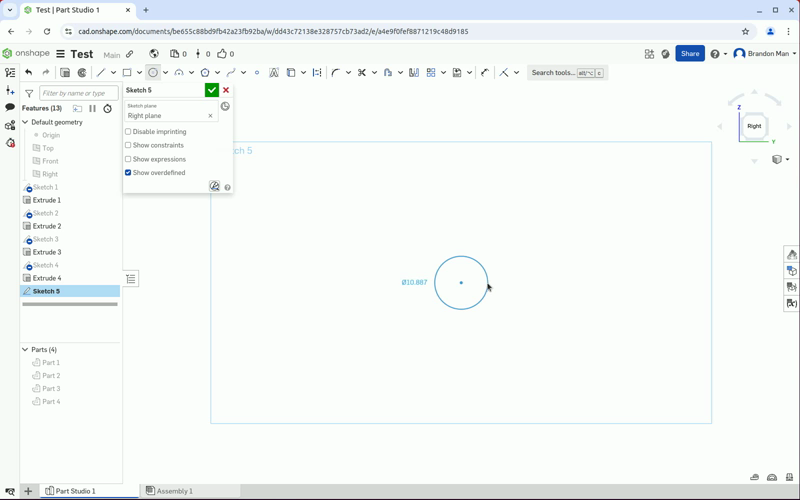
mouse_move(471, 283)
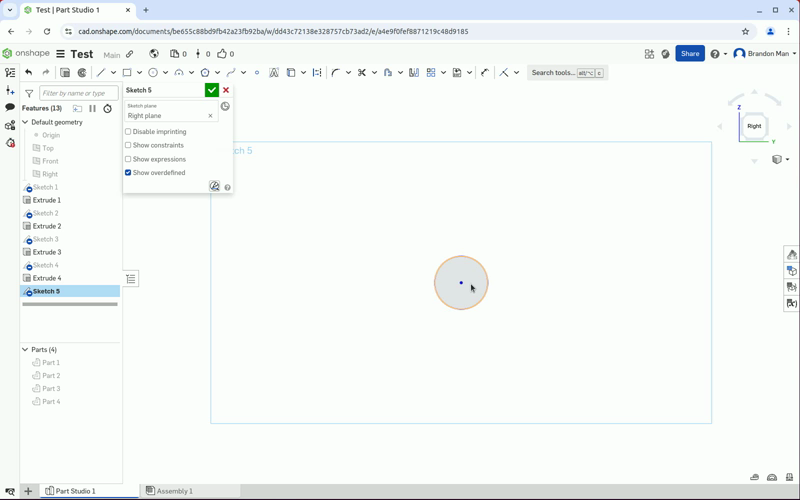
click(471, 283)
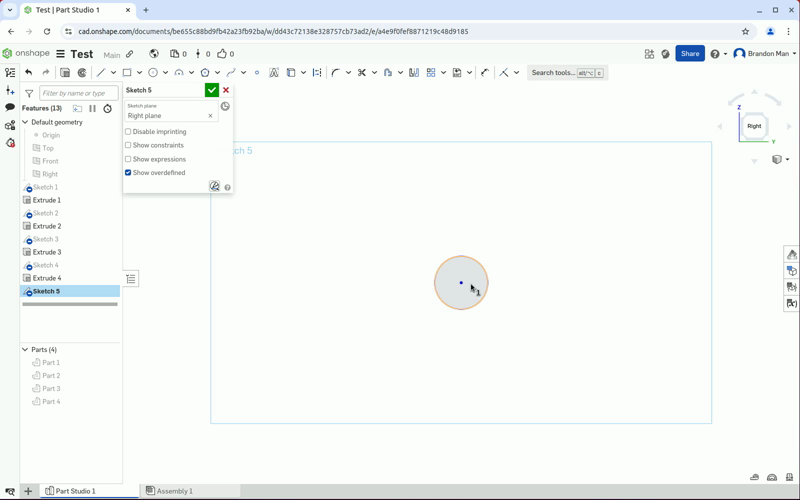
mouse_move(73, 352)
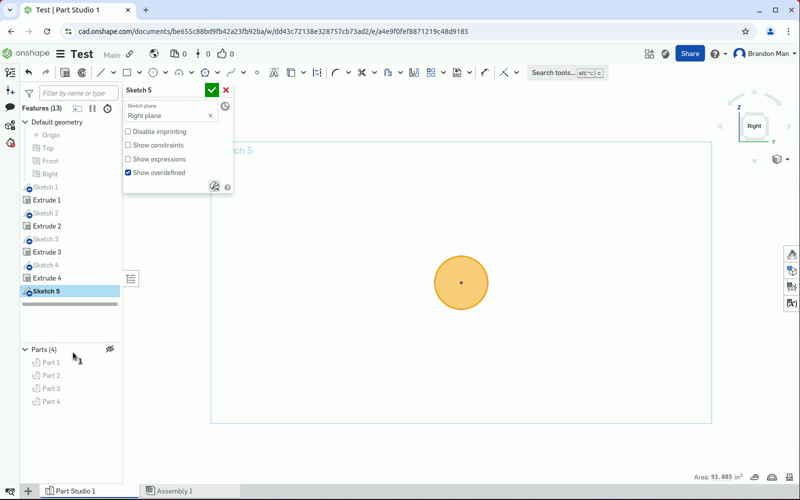
key(shift+y)
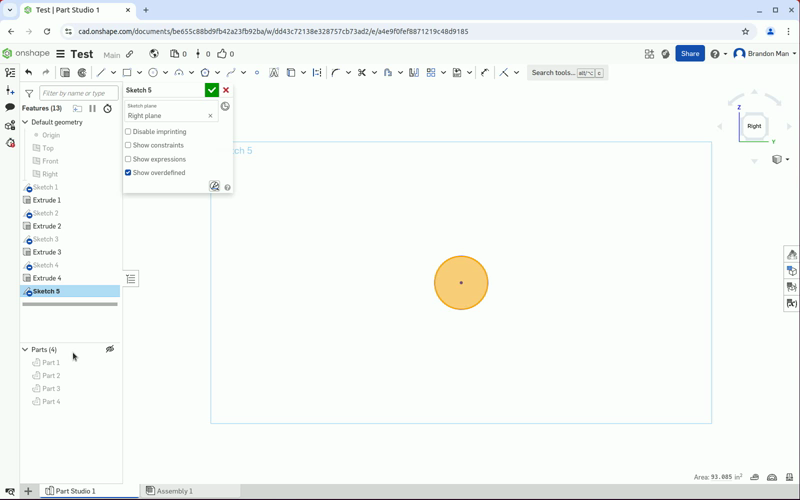
key(shift+e)
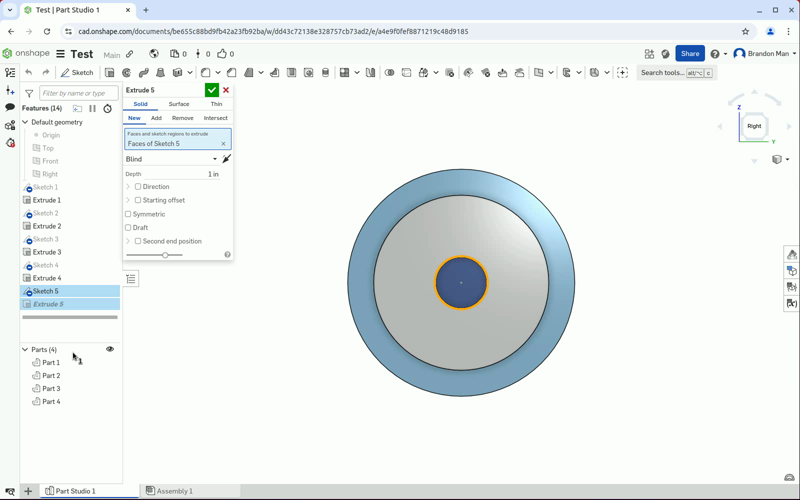
mouse_move(143, 106)
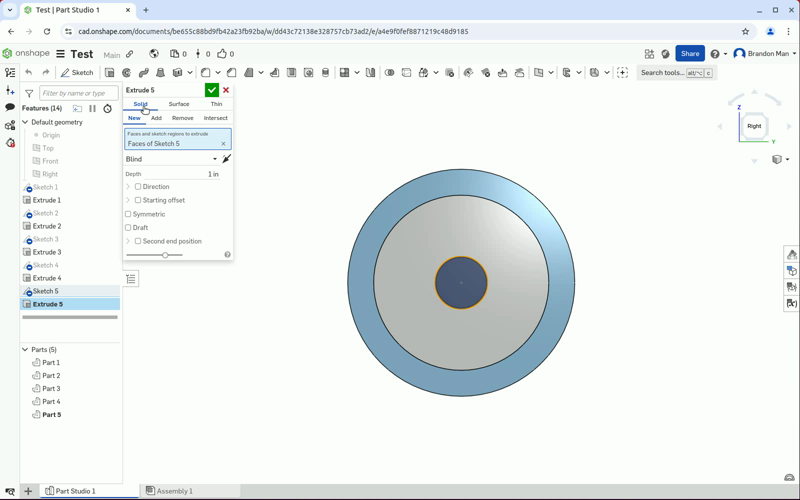
click(143, 106)
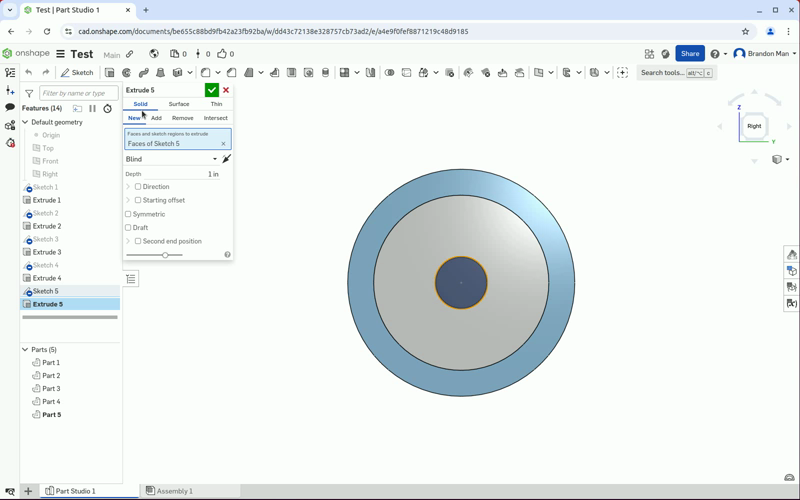
mouse_move(137, 120)
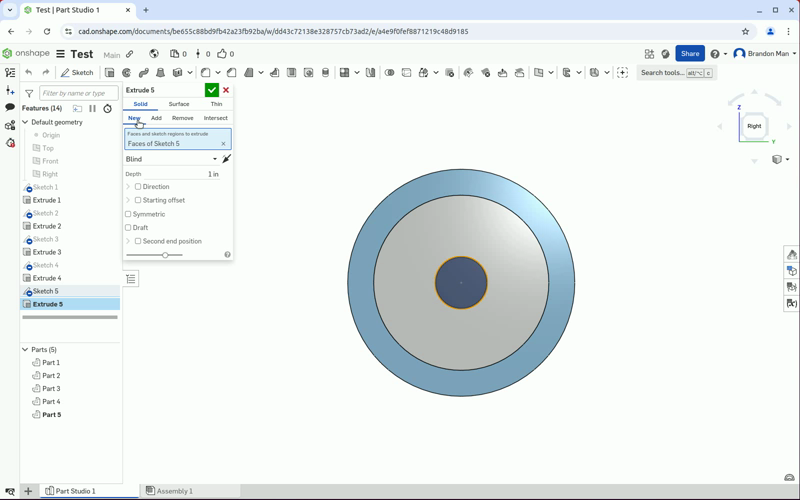
click(137, 120)
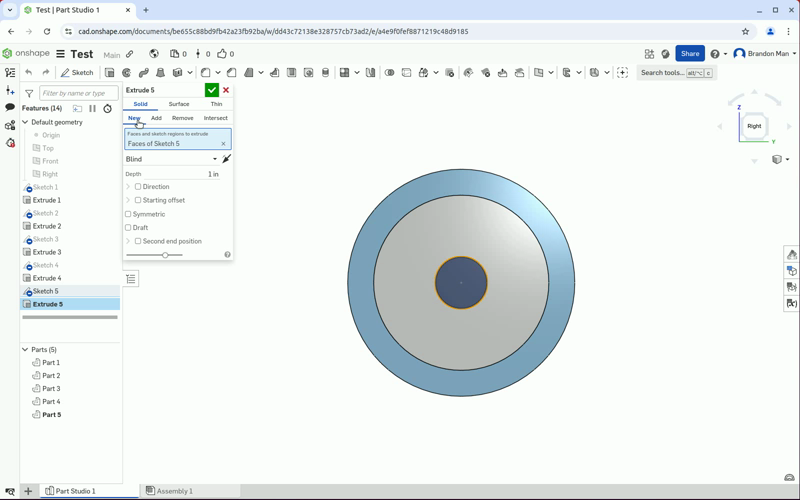
key(tab, 4)
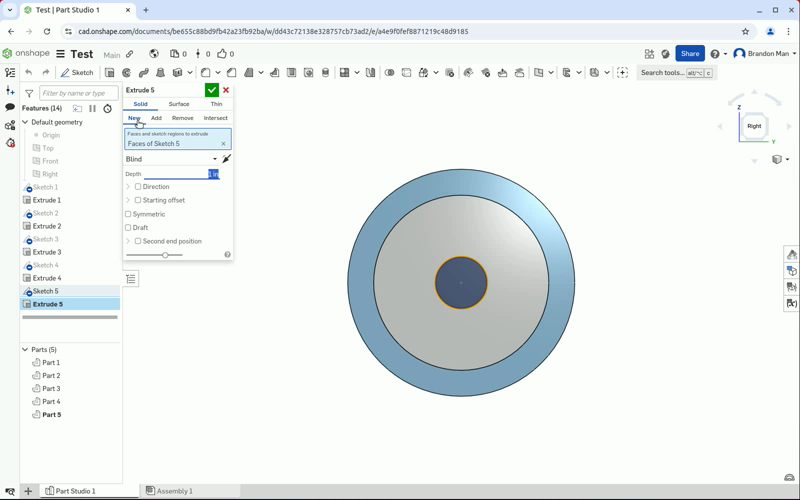
text(12.276)
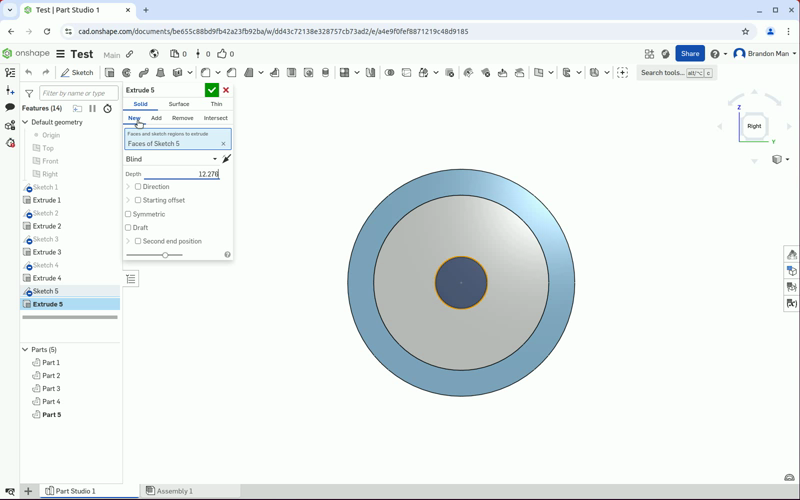
key(enter)
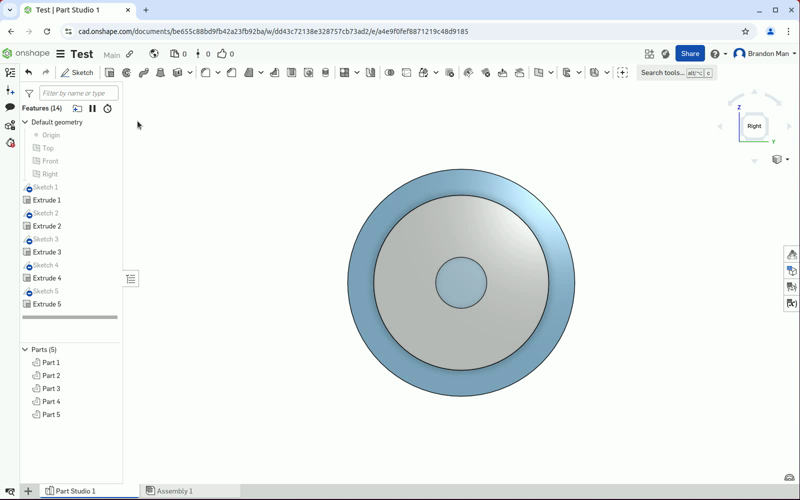
key(shift+h)
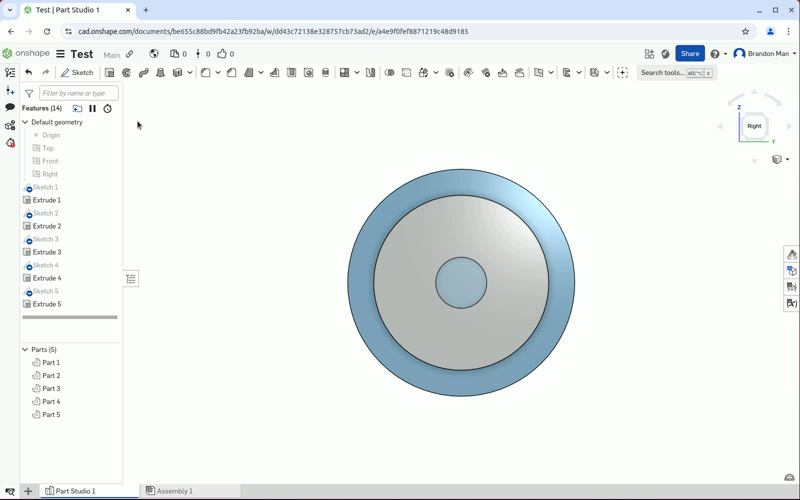
key(shift+h)
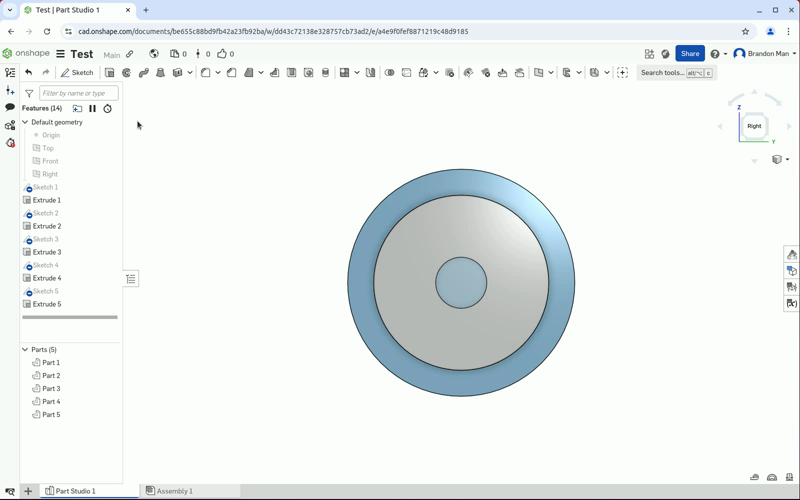
key(shift+7)
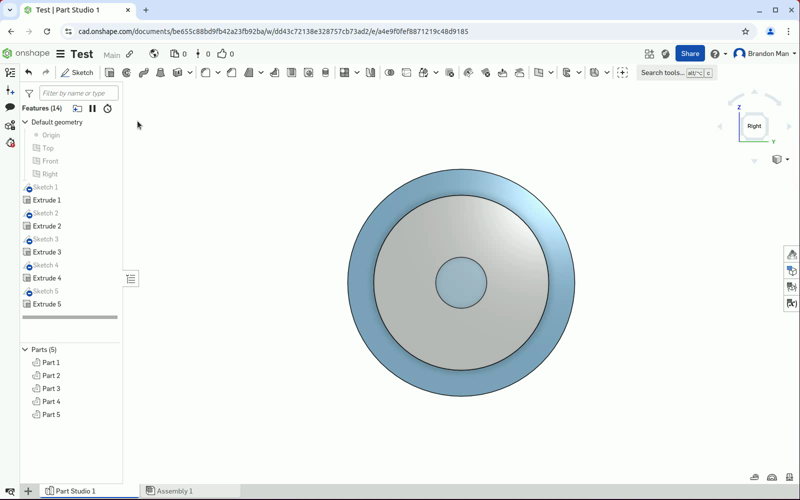
key(right, 2)
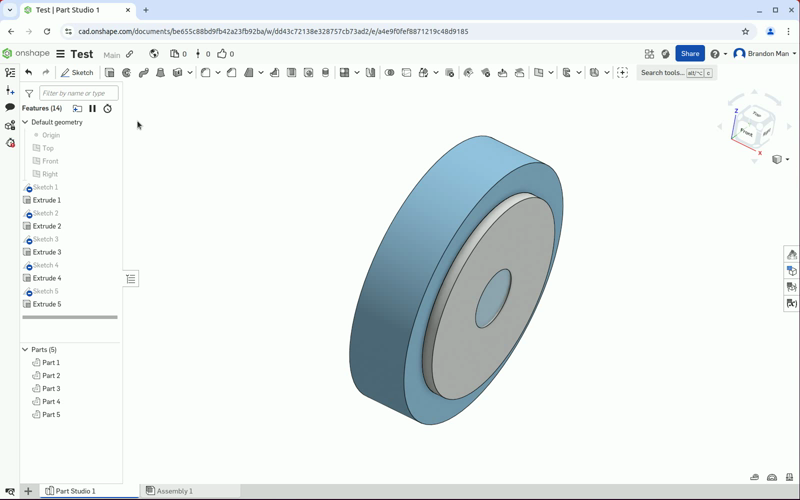
key(down, 2)
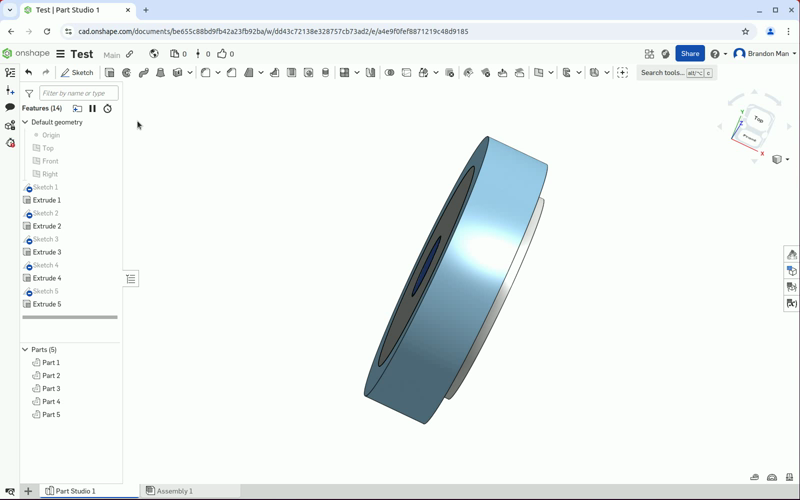
key(up, 2)
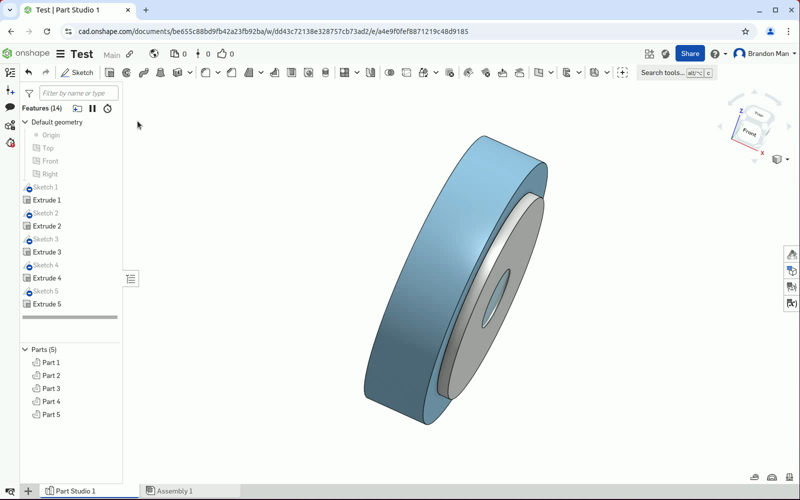
key(left, 2)
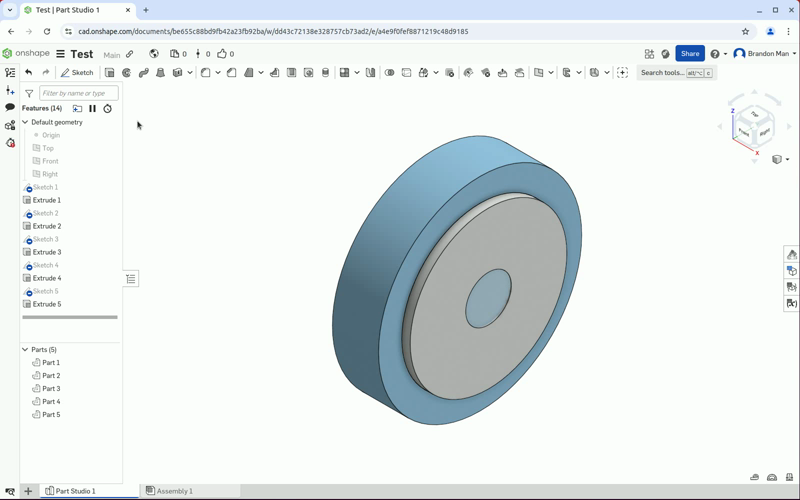
mouse_move(73, 189)
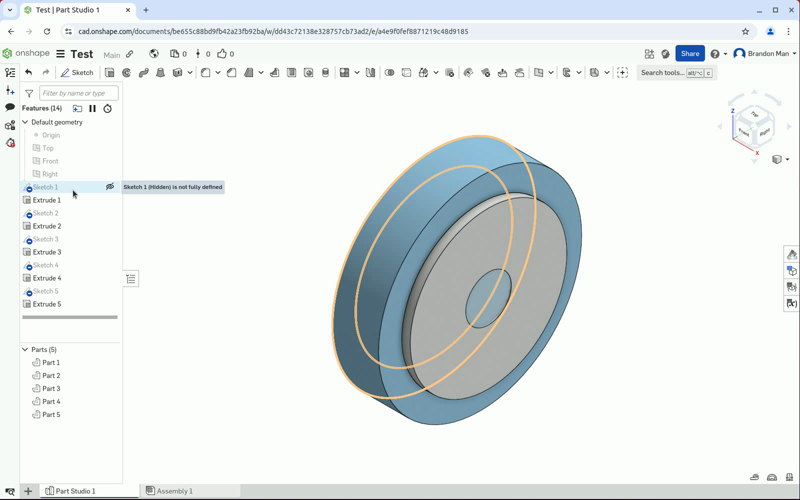
click(73, 189)